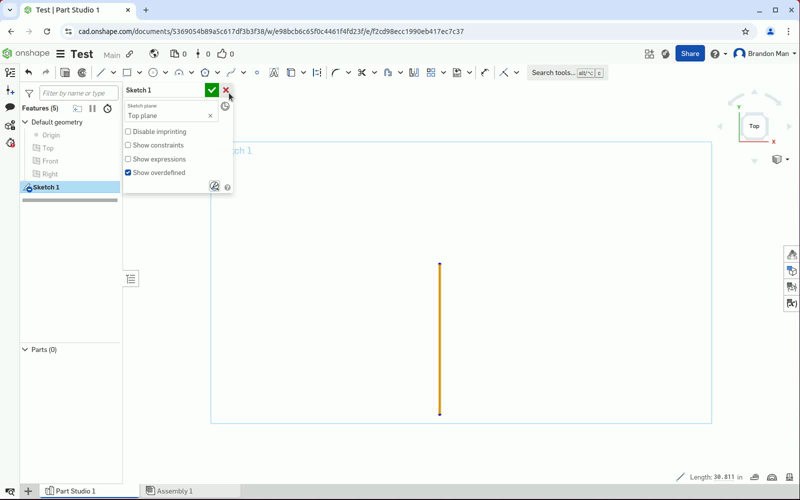
key(shift+h)
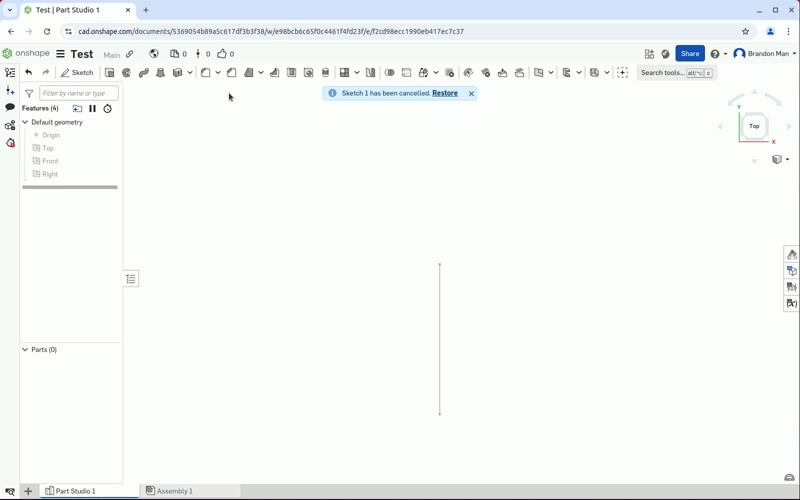
mouse_move(73, 352)
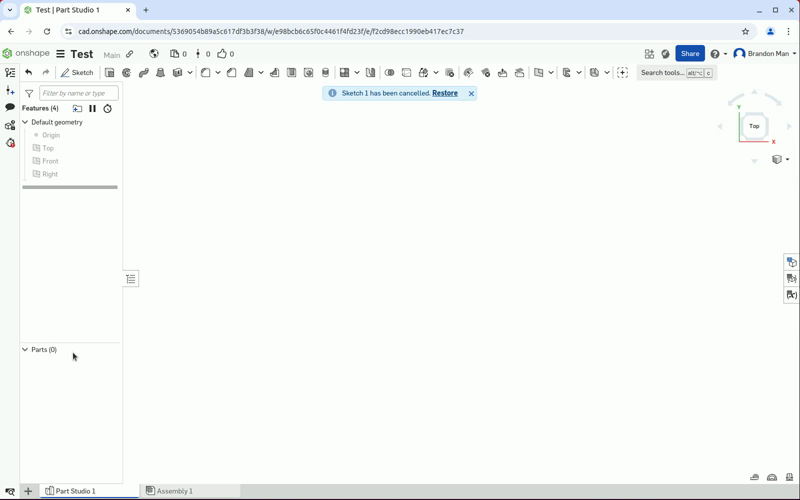
key(y)
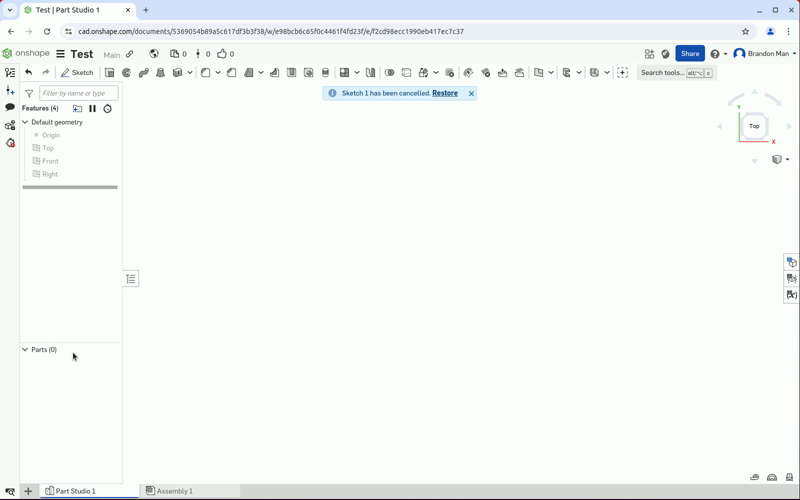
key(shift+p)
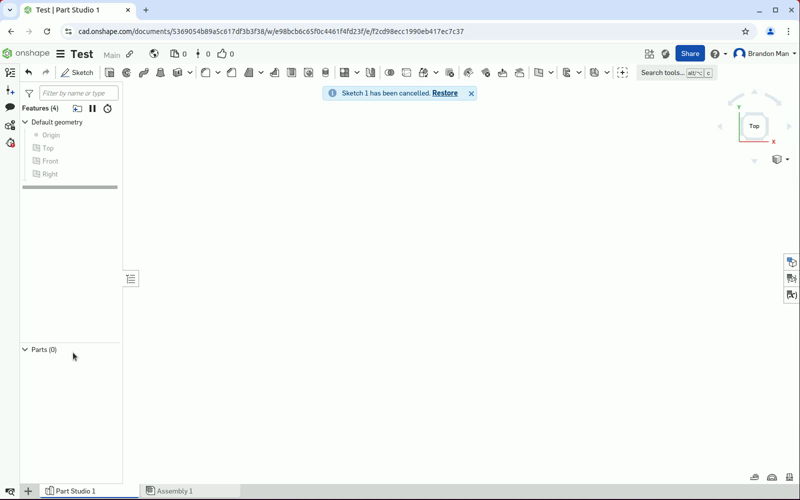
key(space)
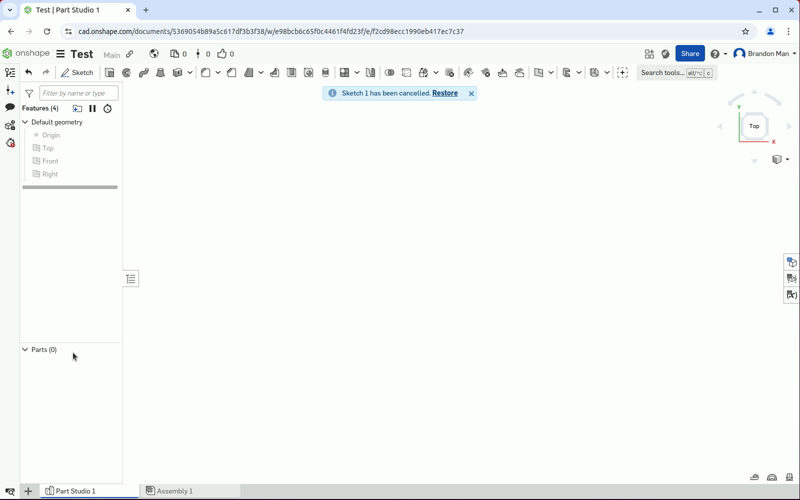
key_down(shift)
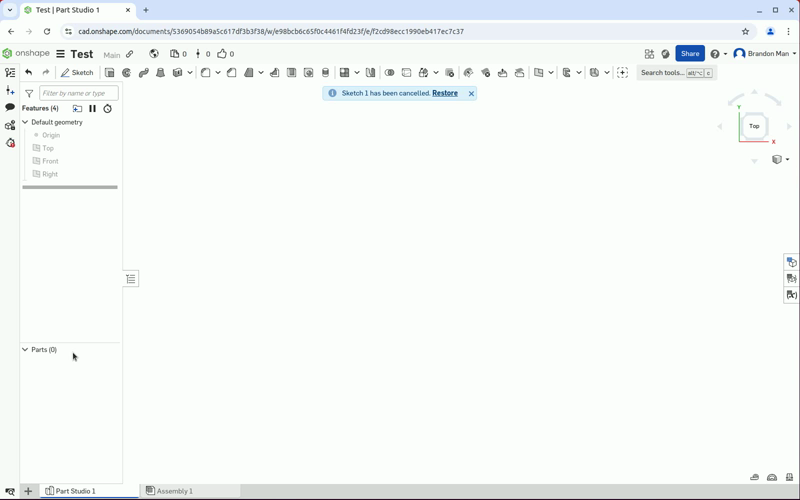
key(up)
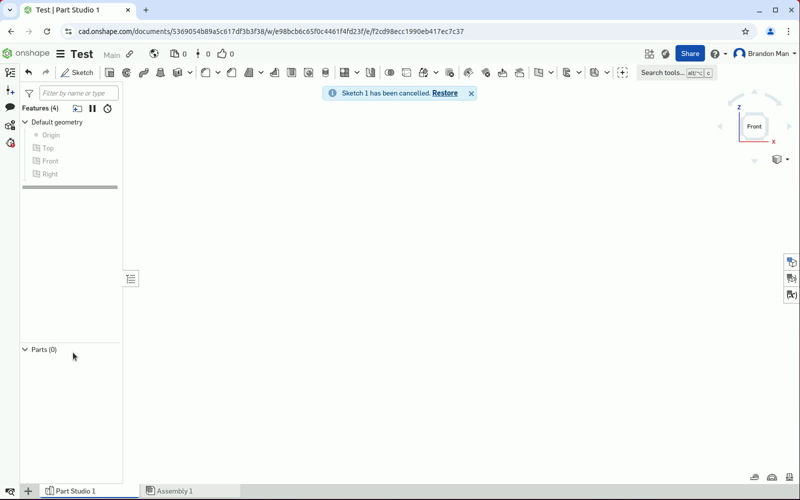
key_up(shift)
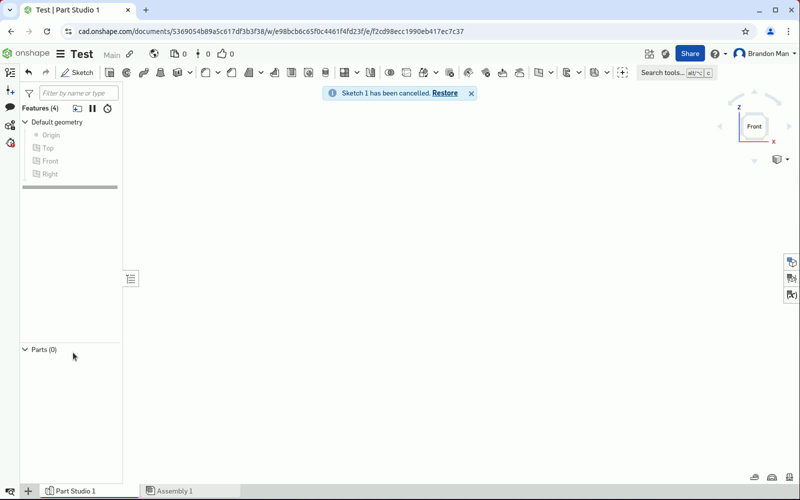
mouse_move(73, 352)
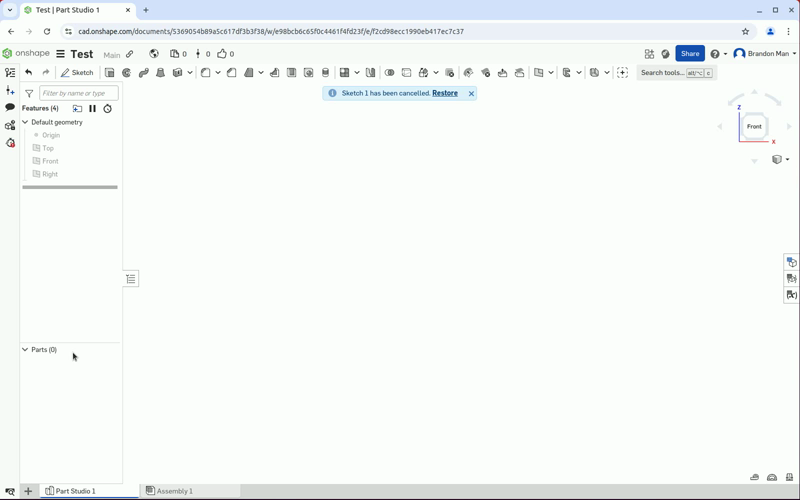
key(shift+y)
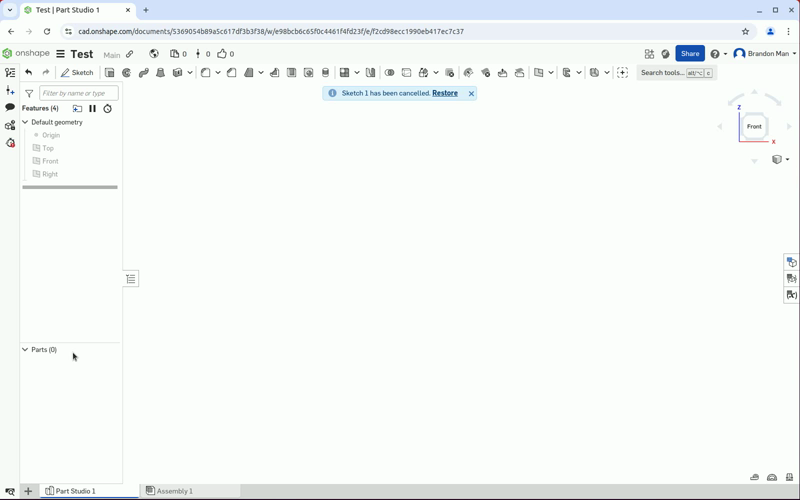
key(shift+s)
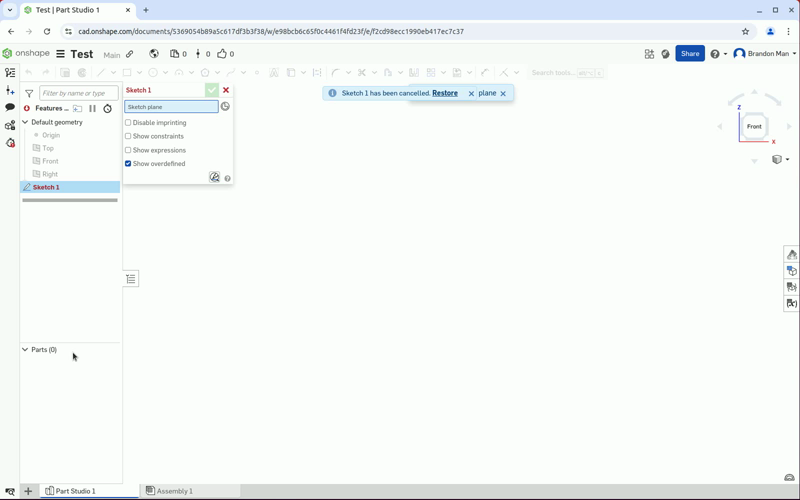
mouse_move(73, 163)
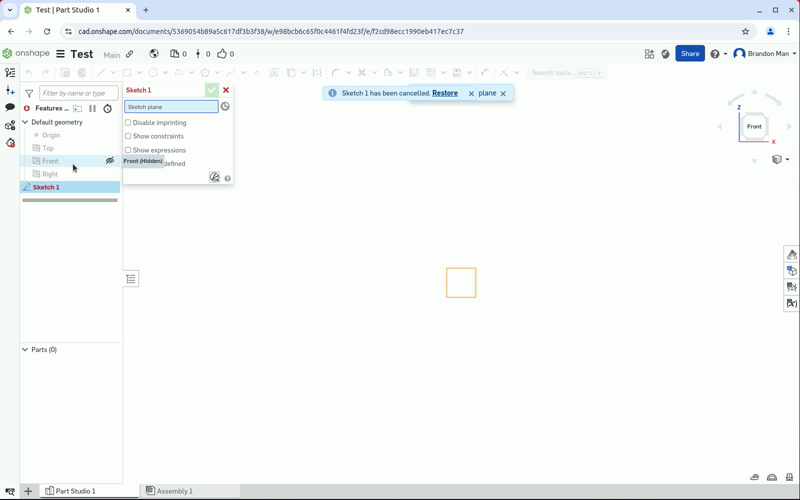
click(73, 163)
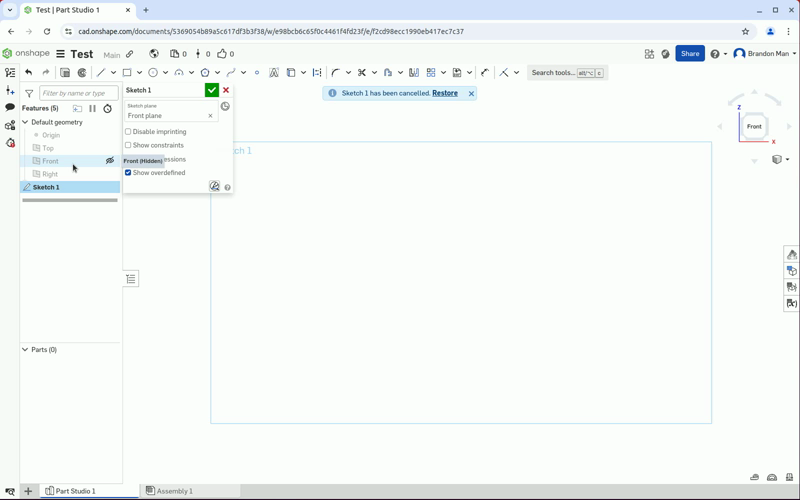
mouse_move(73, 352)
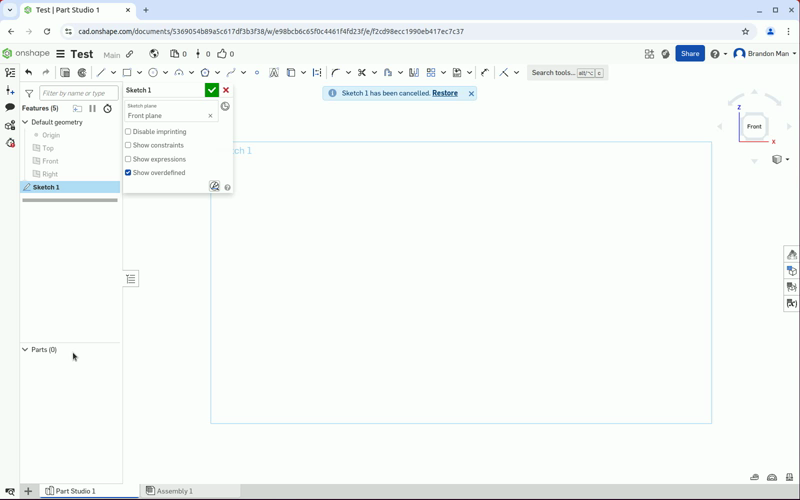
key(y)
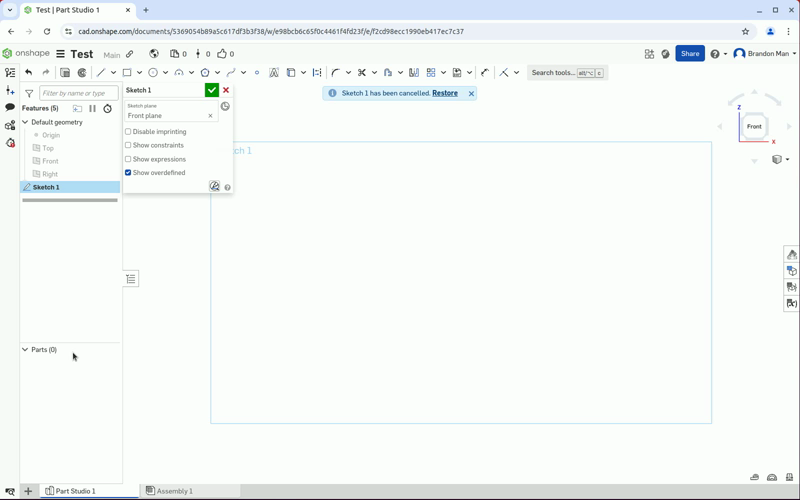
key(c)
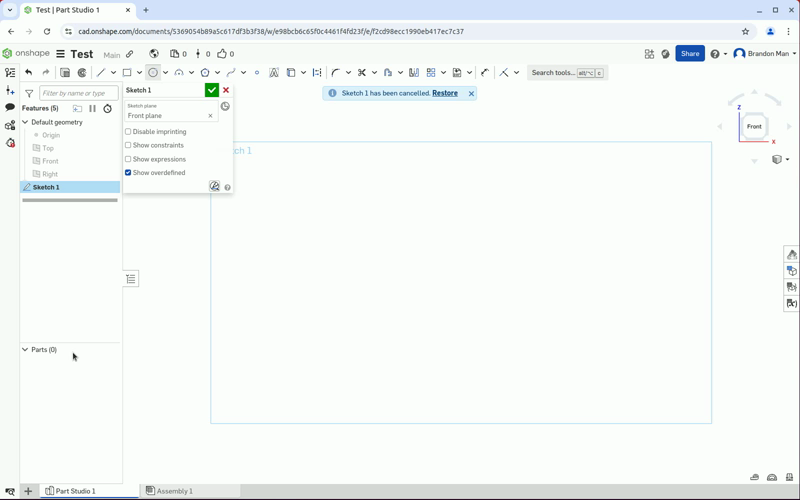
key_down(shift)
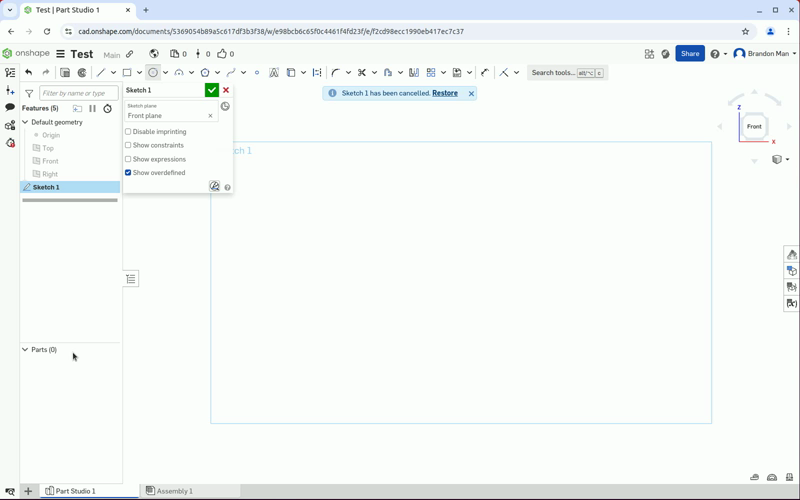
mouse_move(486, 295)
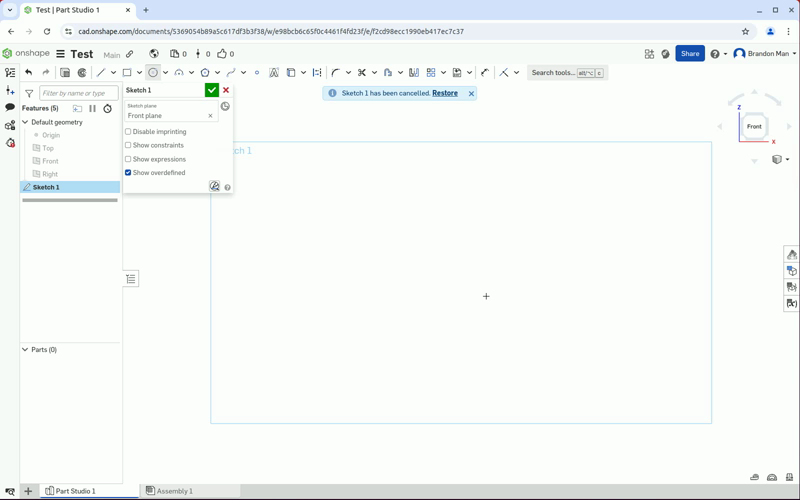
click(486, 295)
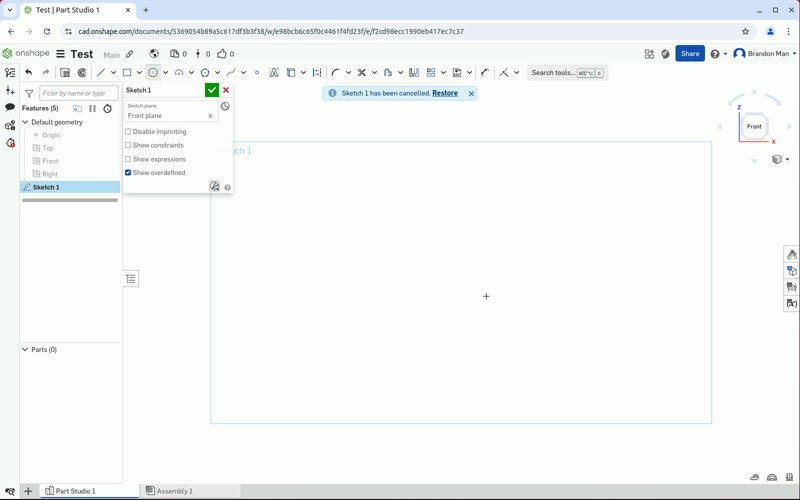
key_up(shift)
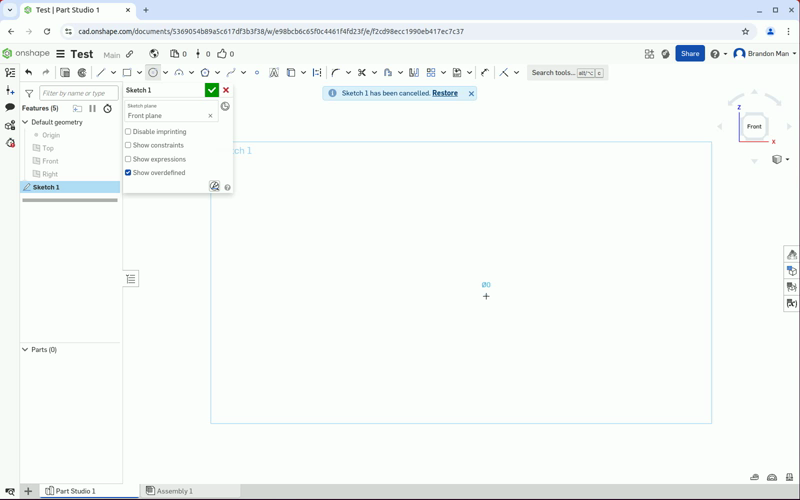
mouse_move(500, 295)
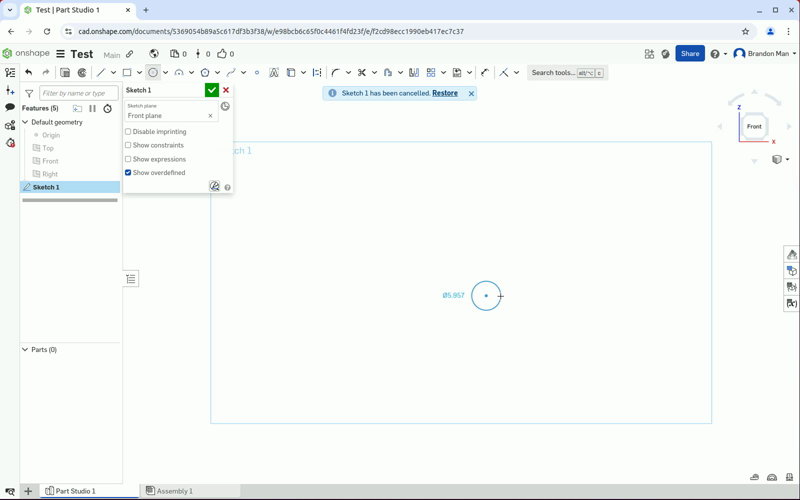
click(500, 295)
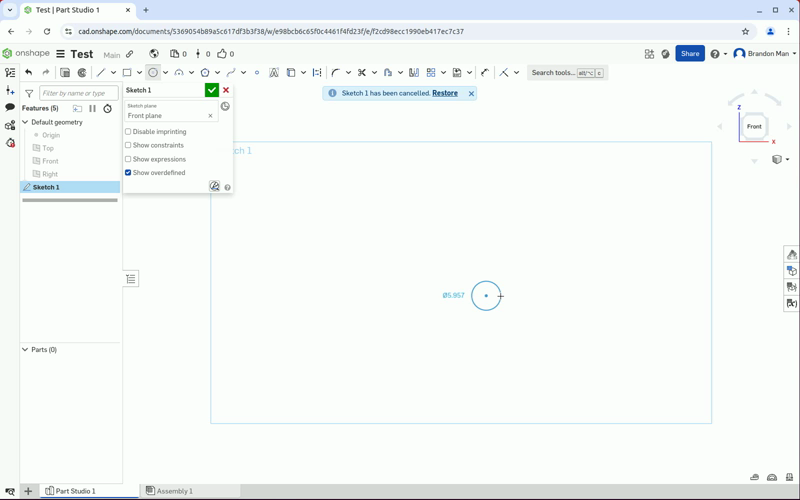
key(esc)
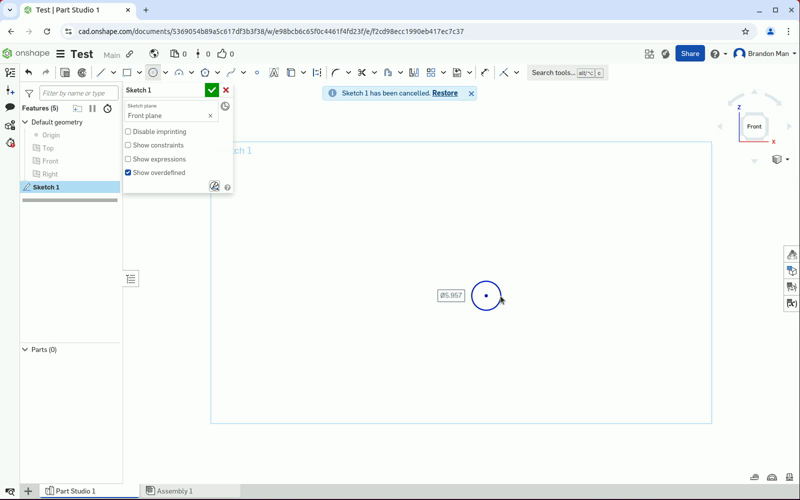
key(c)
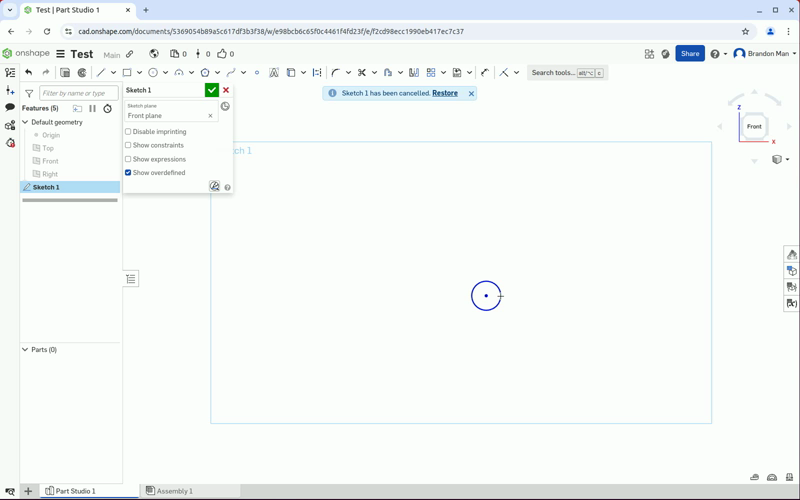
key_down(shift)
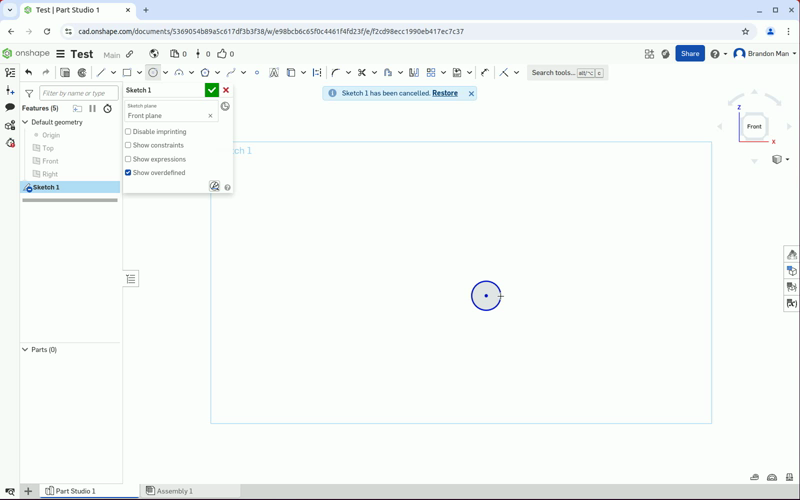
mouse_move(486, 295)
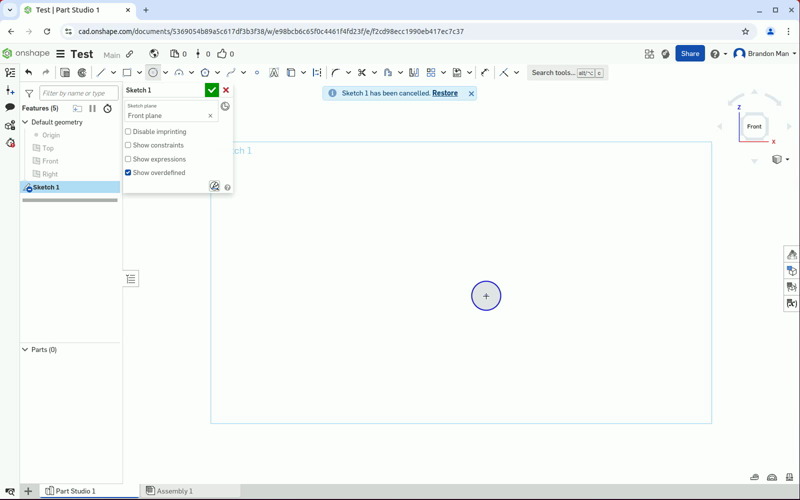
click(486, 295)
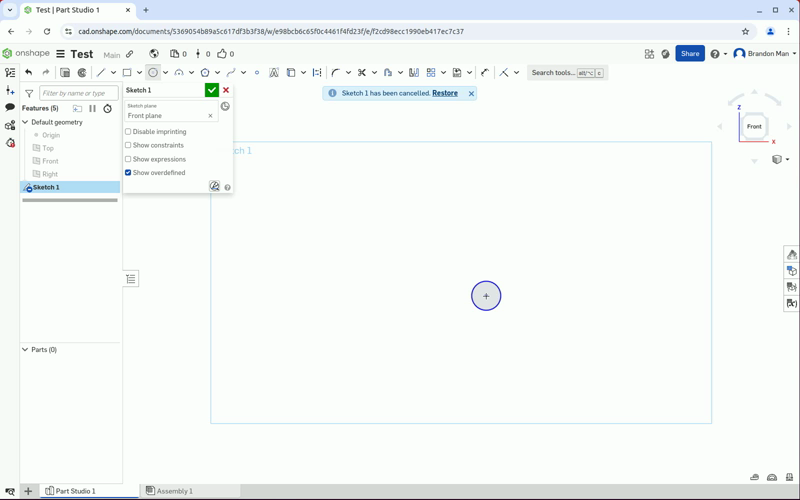
key_up(shift)
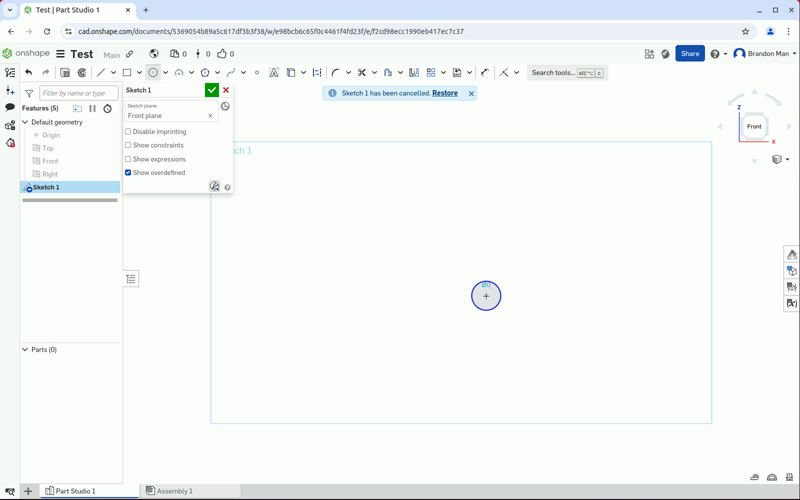
mouse_move(496, 295)
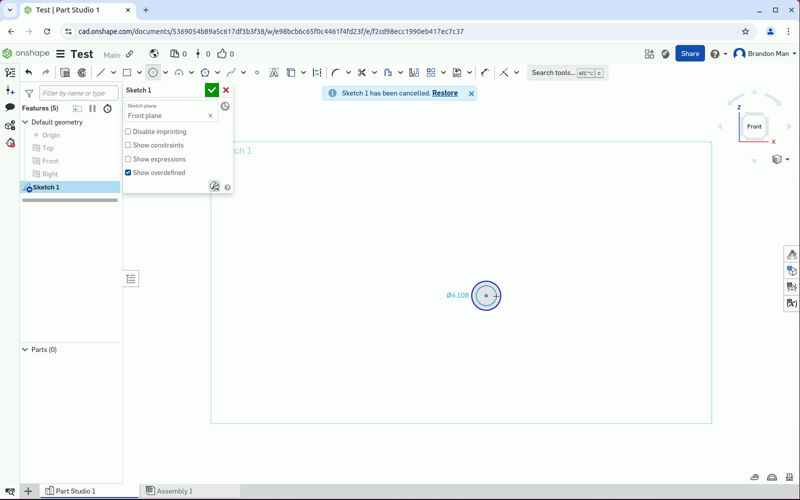
click(496, 295)
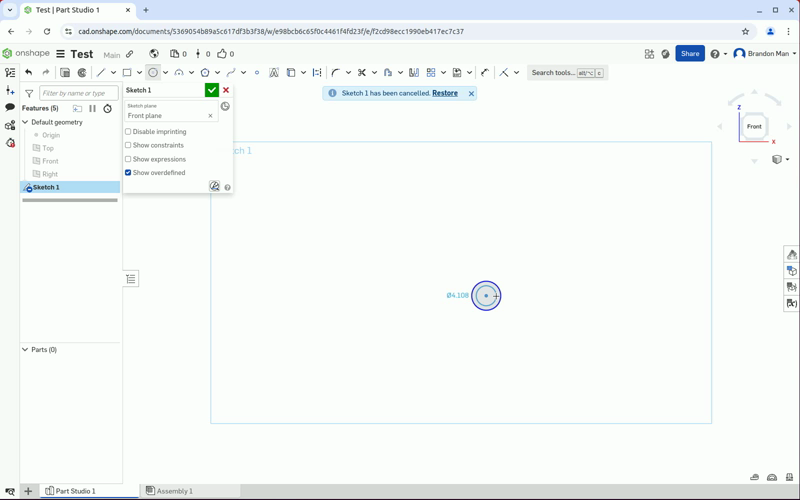
key(esc)
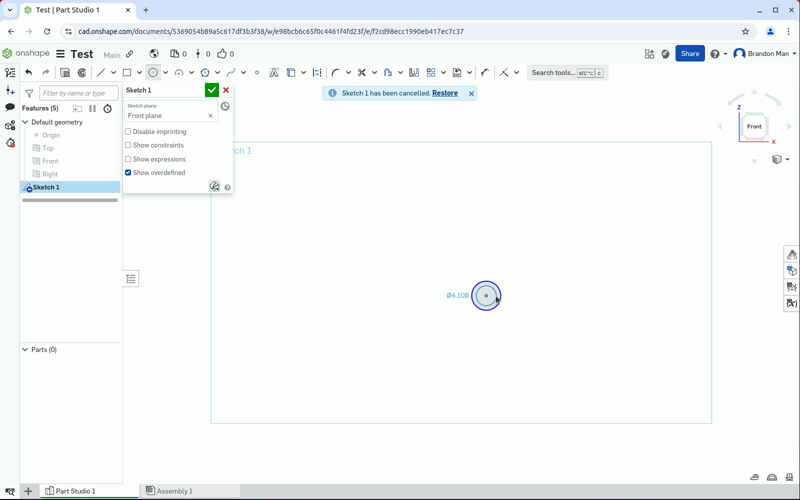
mouse_move(489, 284)
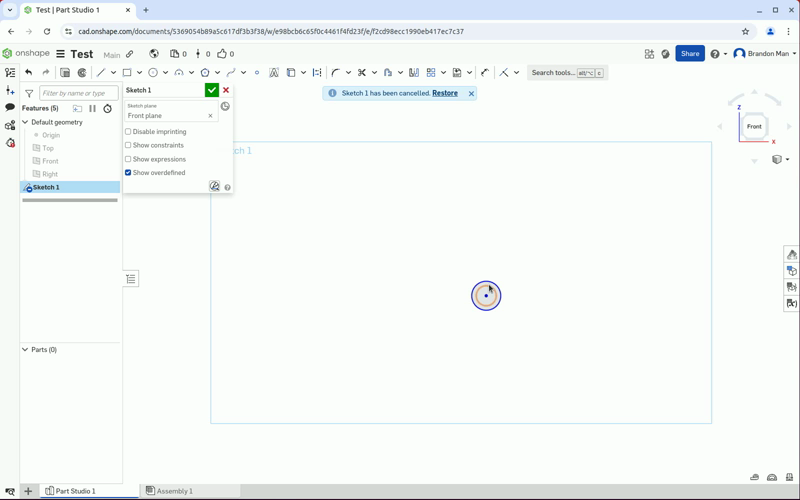
scroll(6)
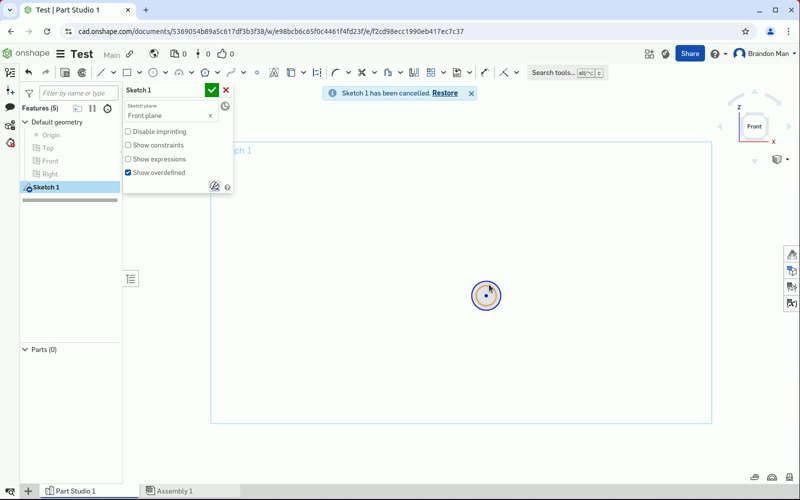
scroll(6)
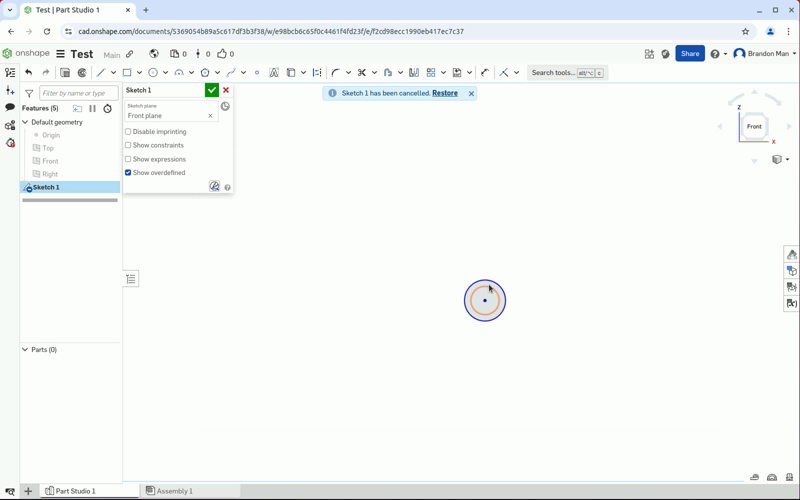
scroll(6)
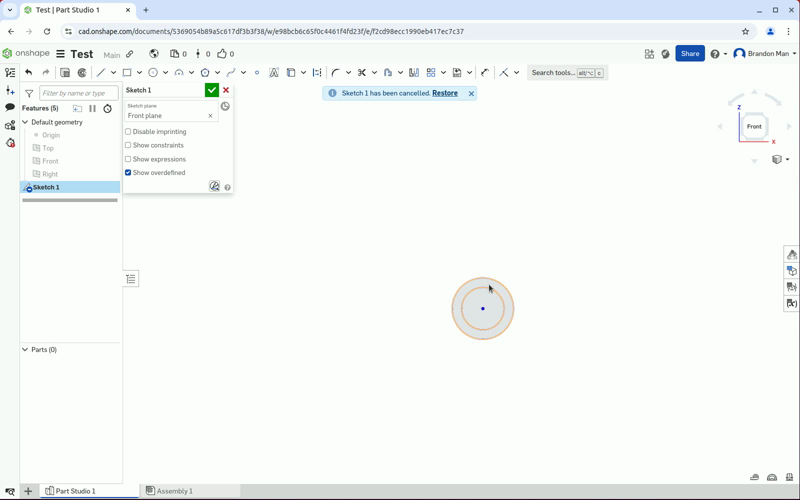
scroll(6)
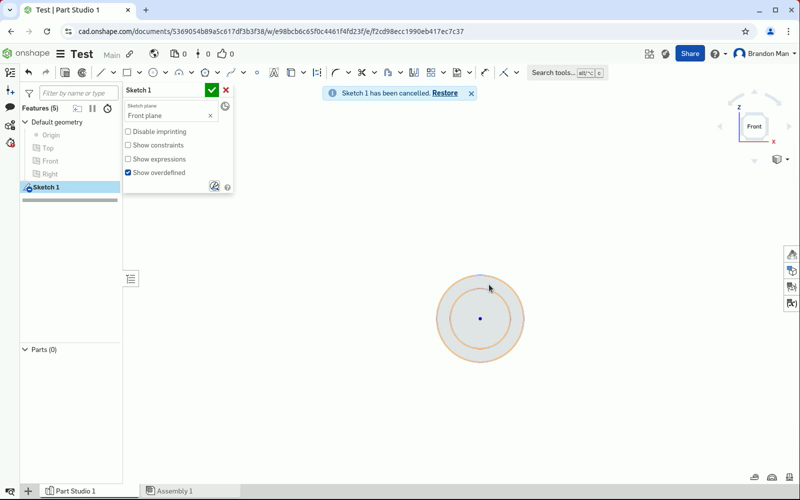
scroll(6)
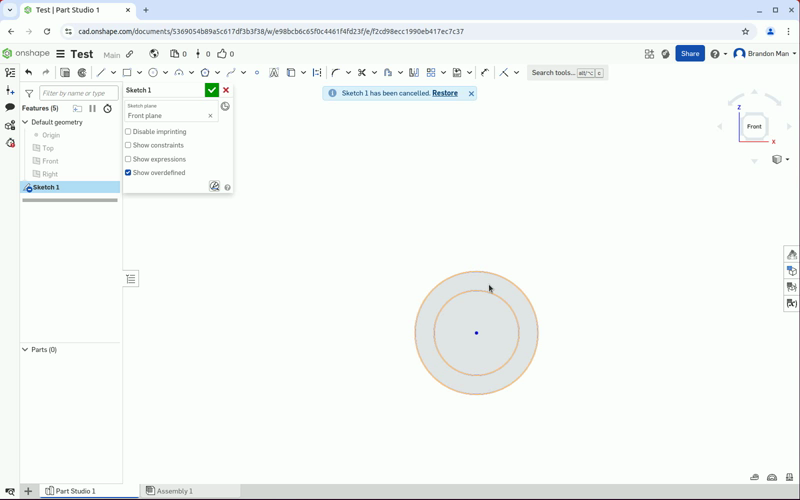
scroll(6)
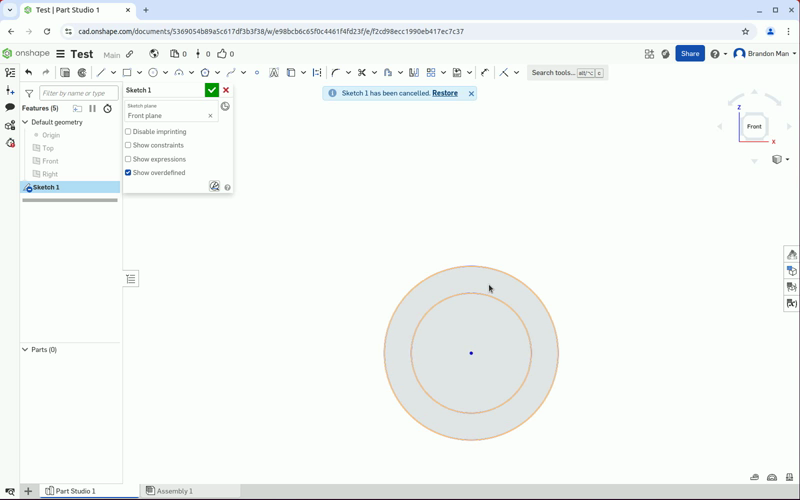
scroll(6)
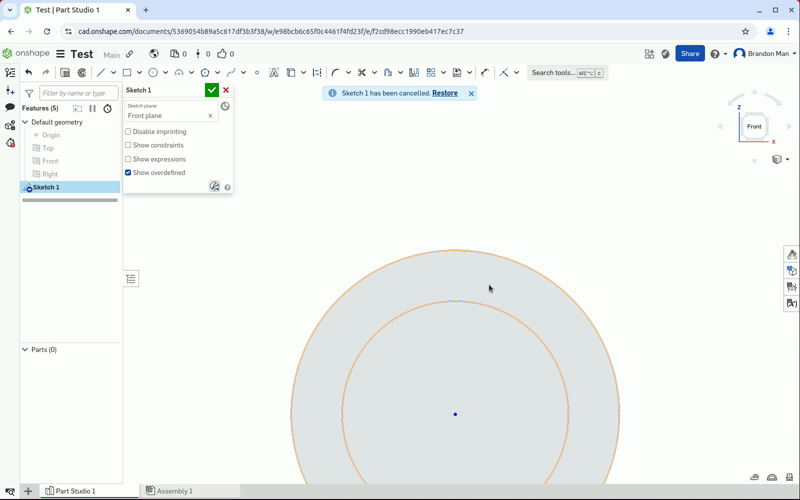
click(489, 284)
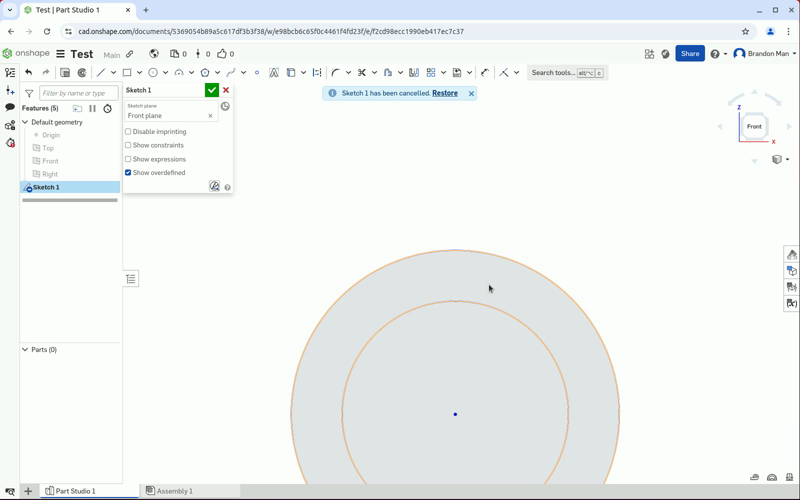
scroll(-6)
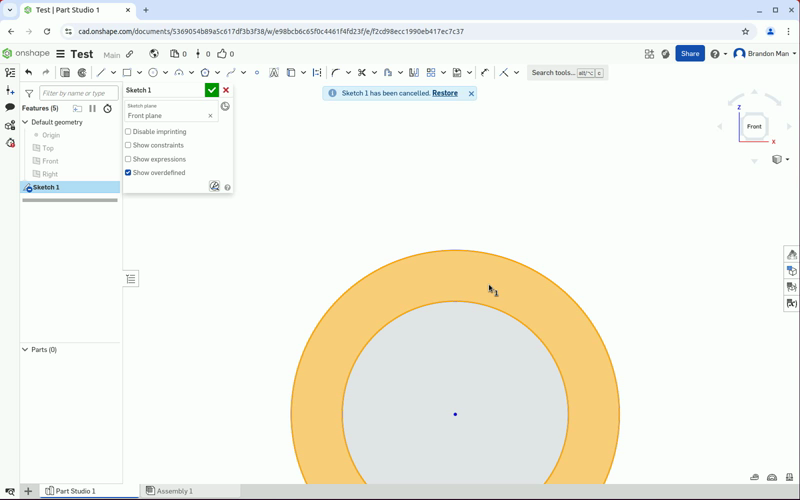
scroll(-6)
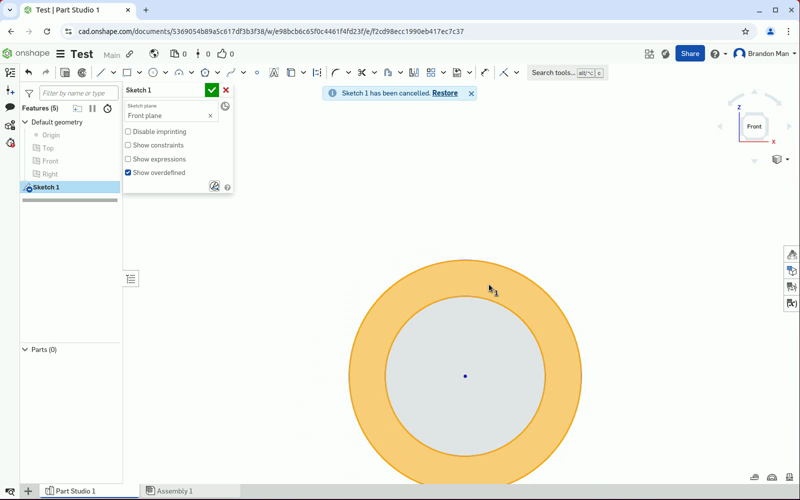
scroll(-6)
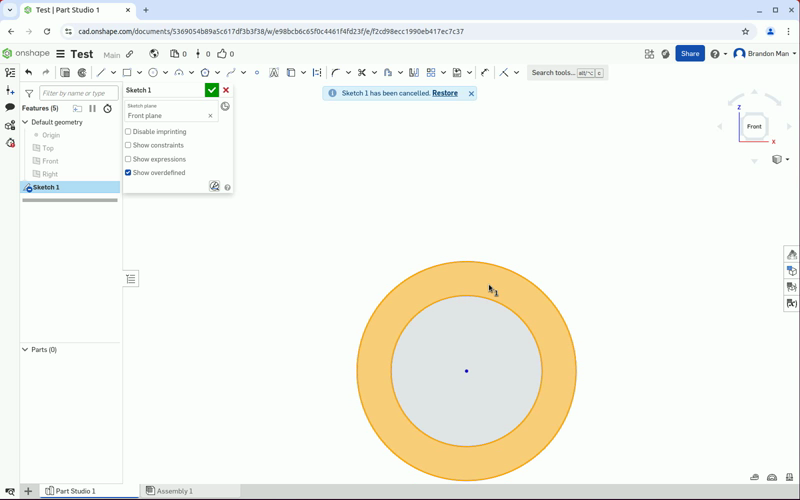
scroll(-6)
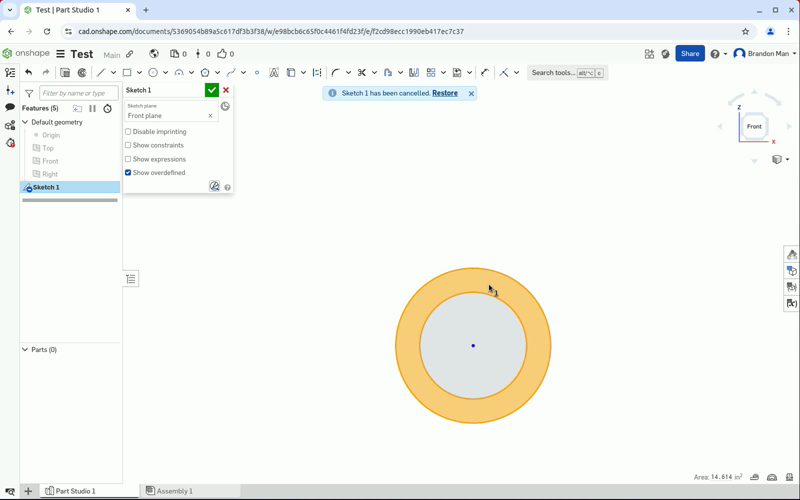
scroll(-6)
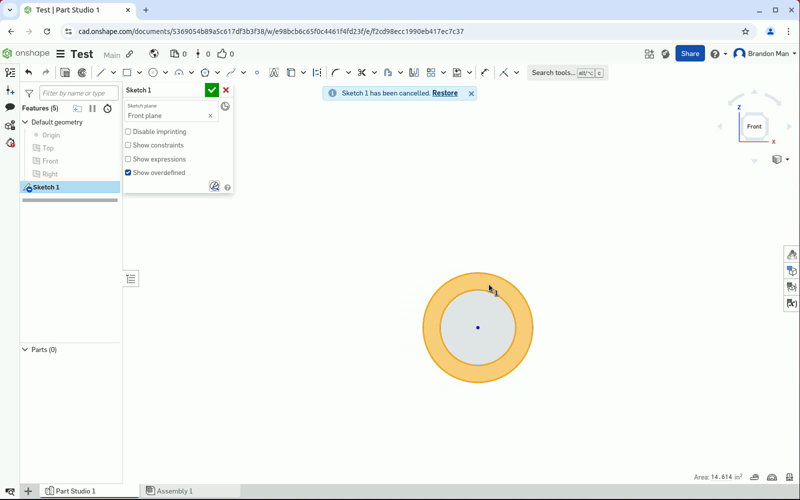
scroll(-6)
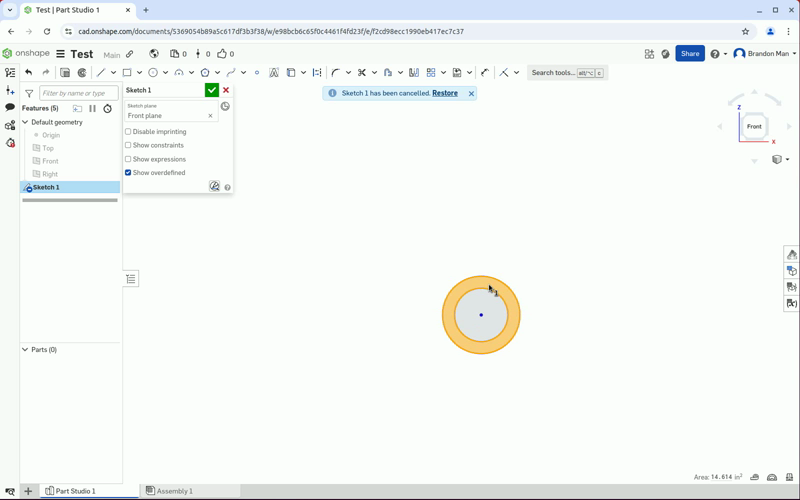
scroll(-6)
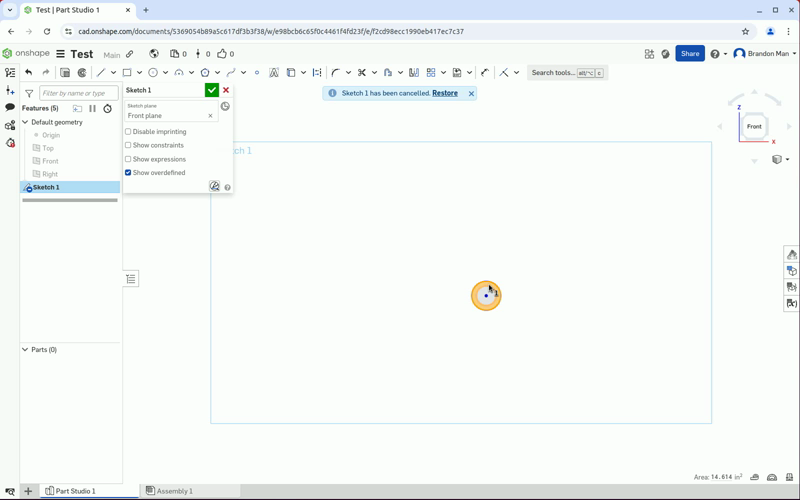
mouse_move(73, 352)
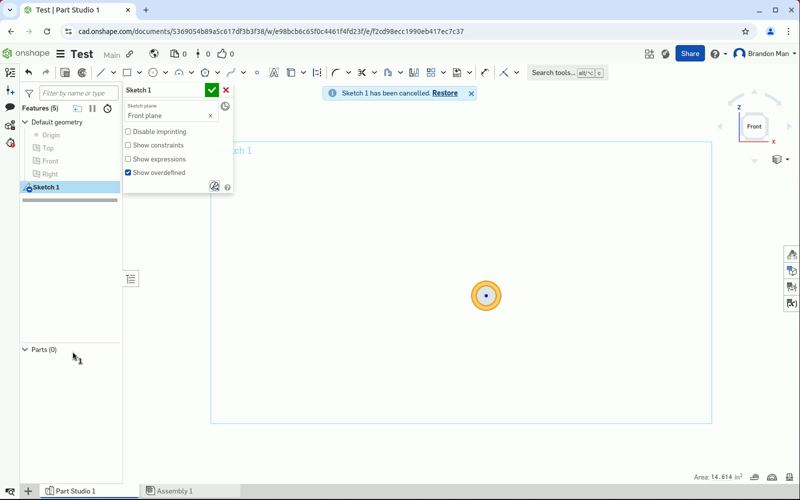
key(shift+y)
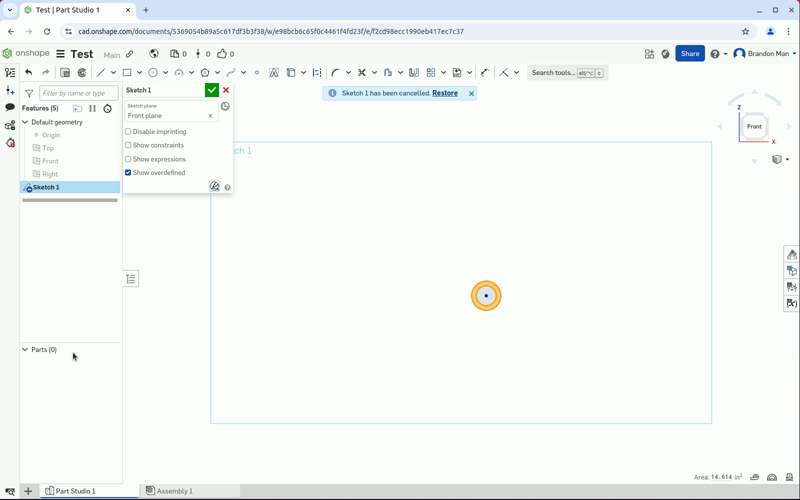
key(shift+e)
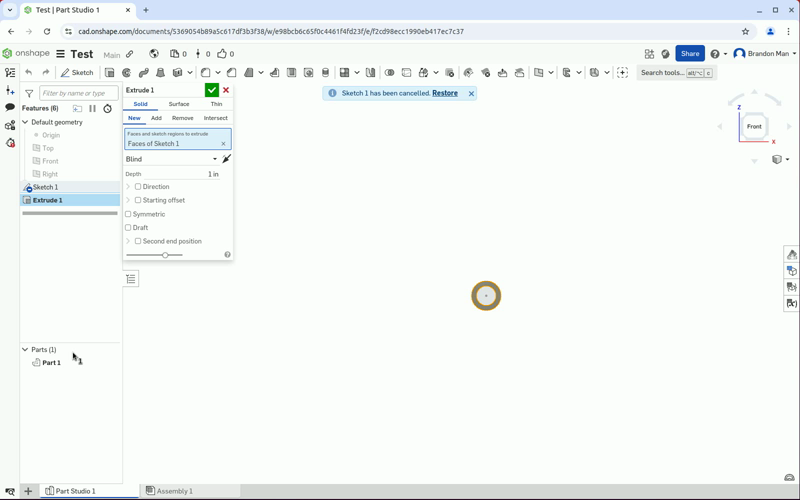
mouse_move(143, 106)
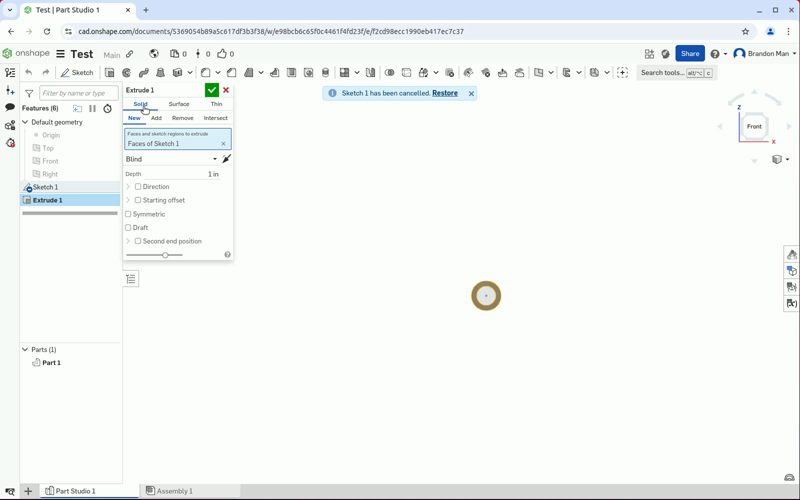
click(143, 106)
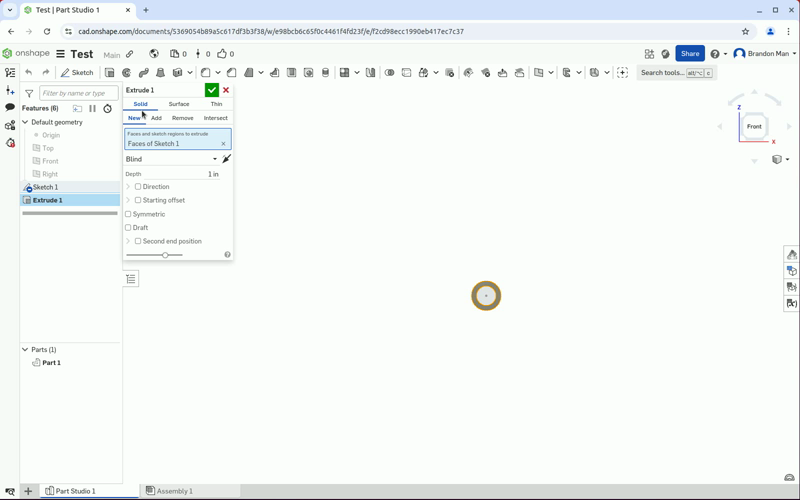
mouse_move(137, 120)
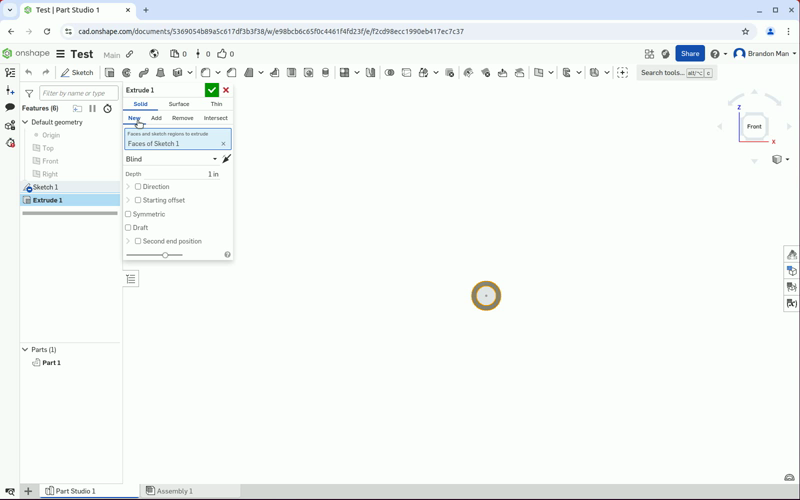
click(137, 120)
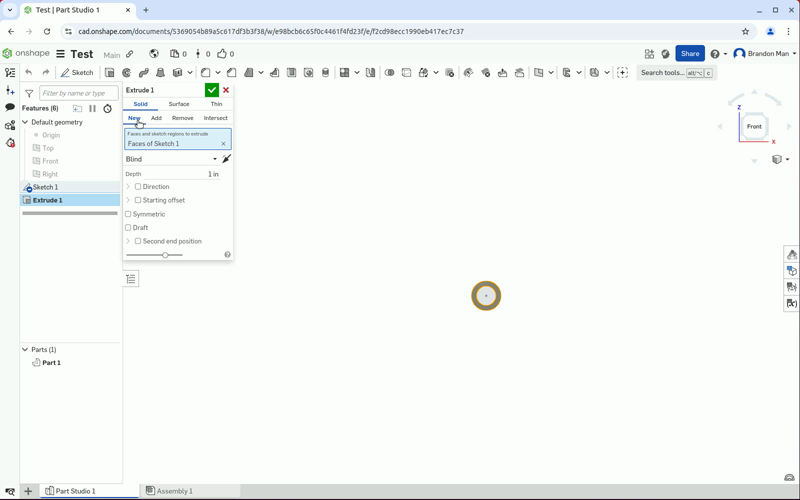
key(tab, 4)
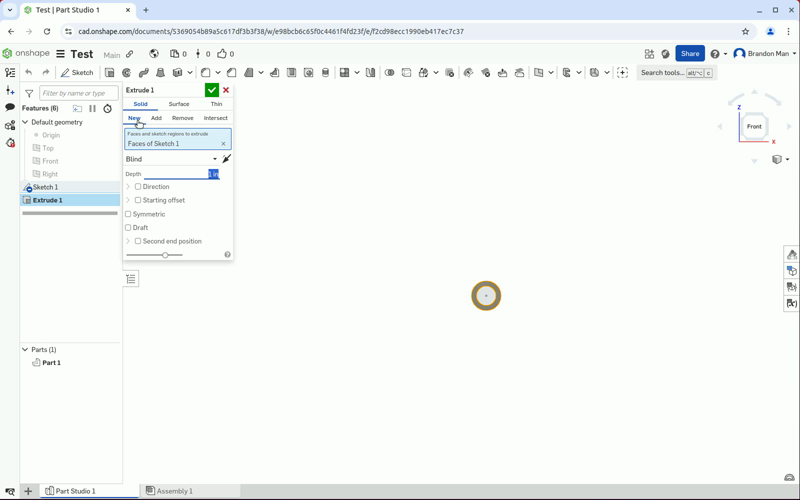
text(17.331)
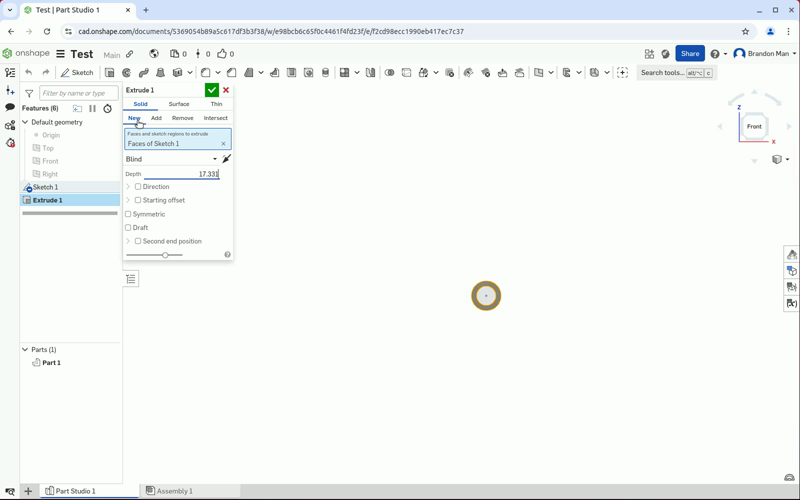
key(enter)
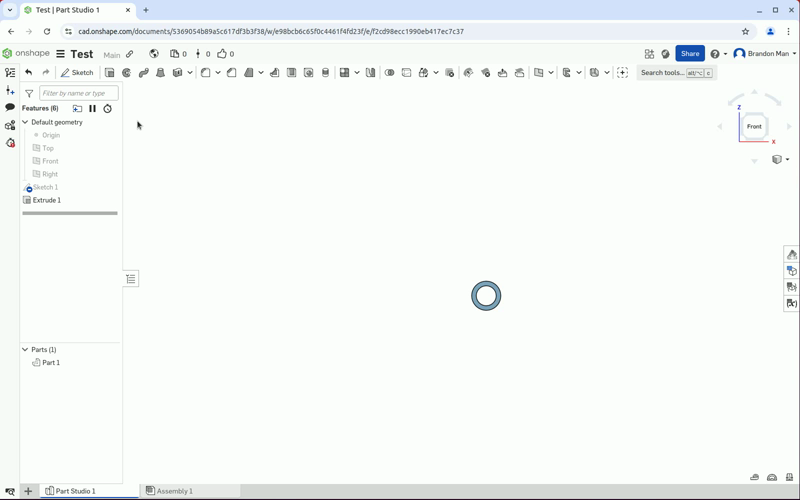
key(shift+h)
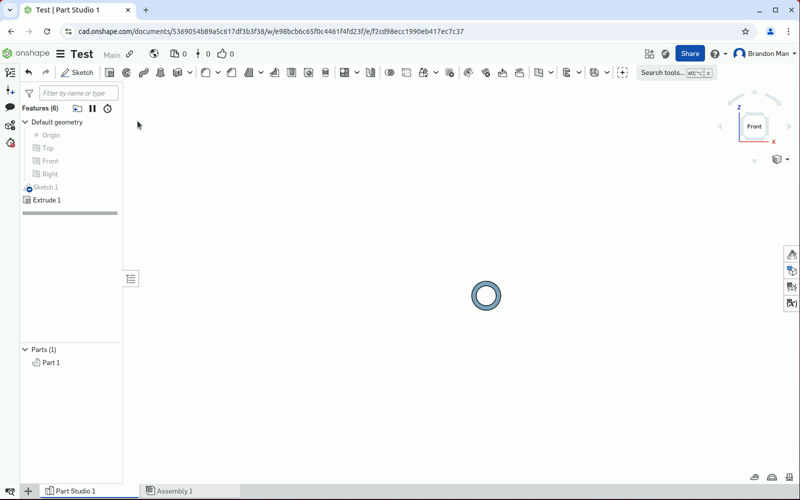
key(shift+h)
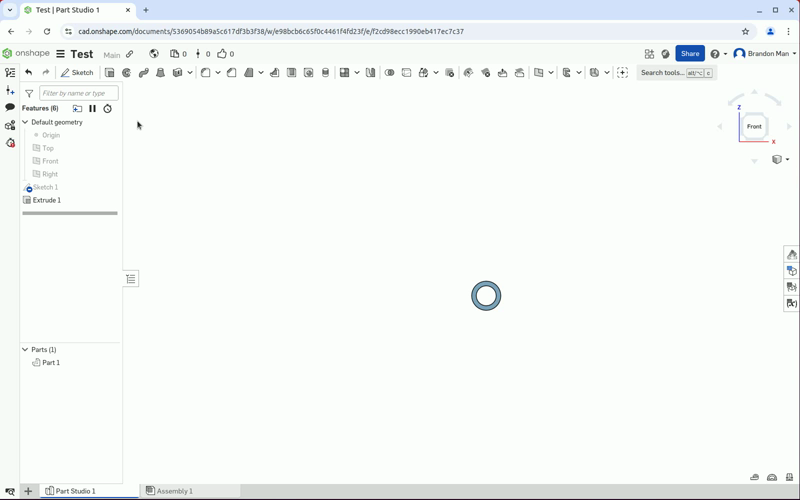
mouse_move(73, 189)
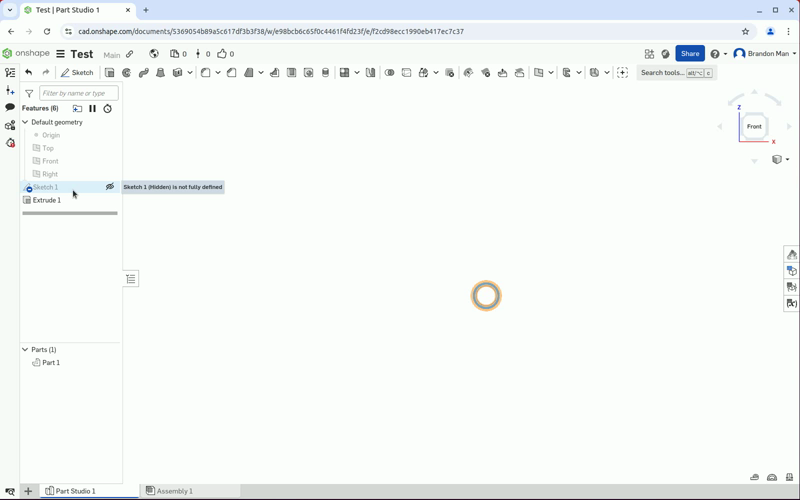
click(73, 189)
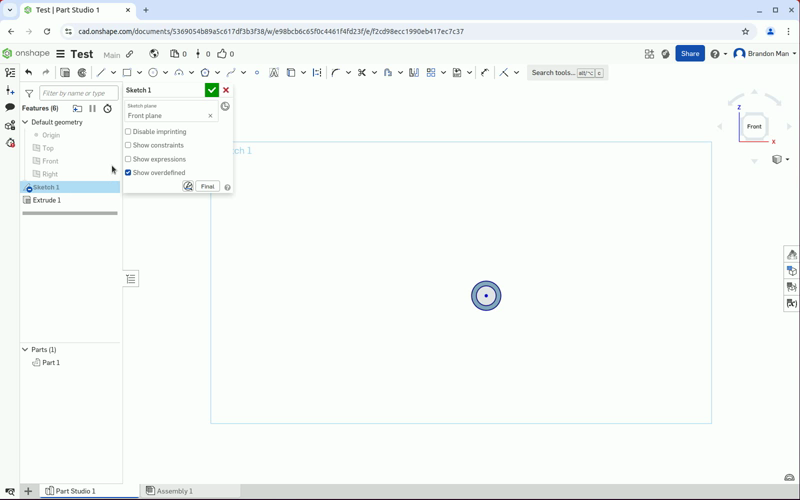
mouse_move(229, 92)
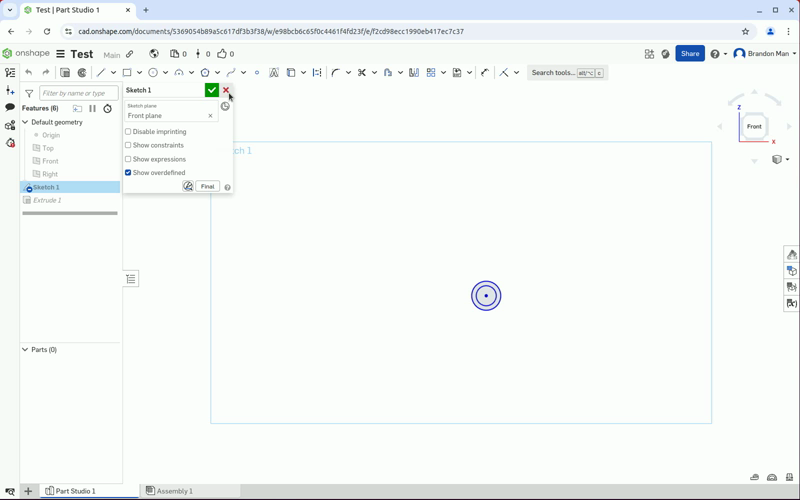
click(229, 92)
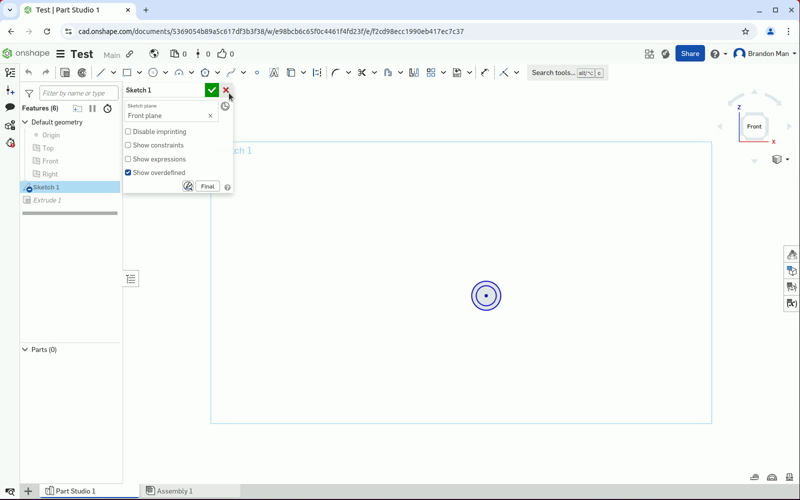
key(shift+s)
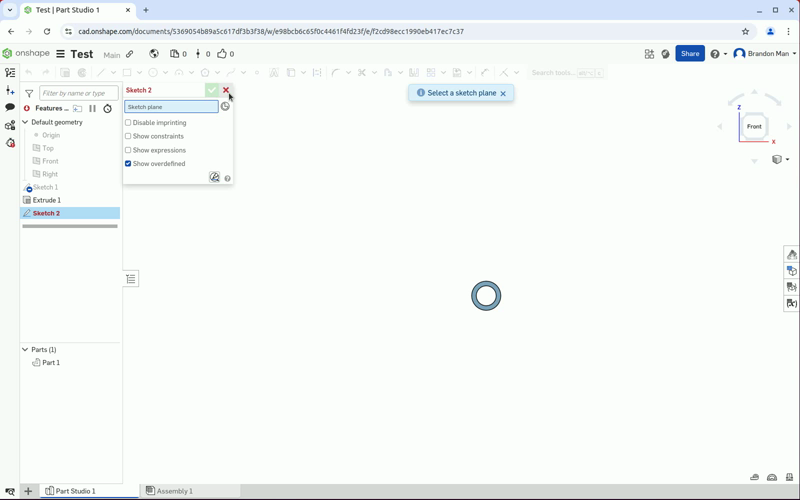
mouse_move(73, 163)
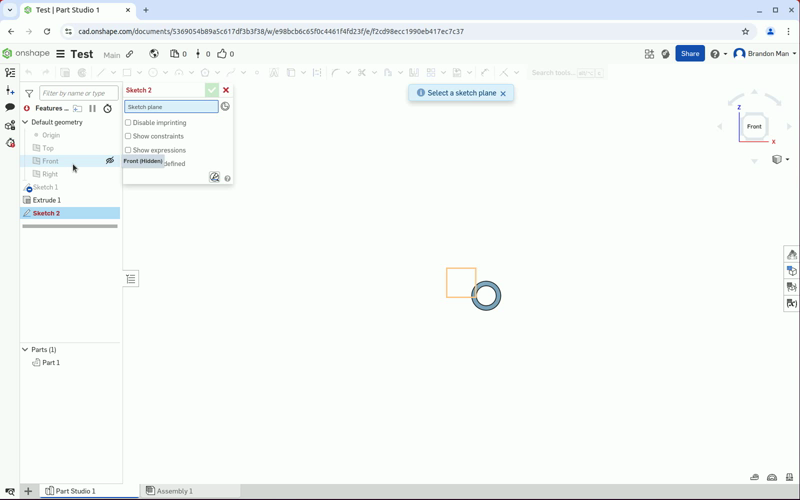
click(73, 163)
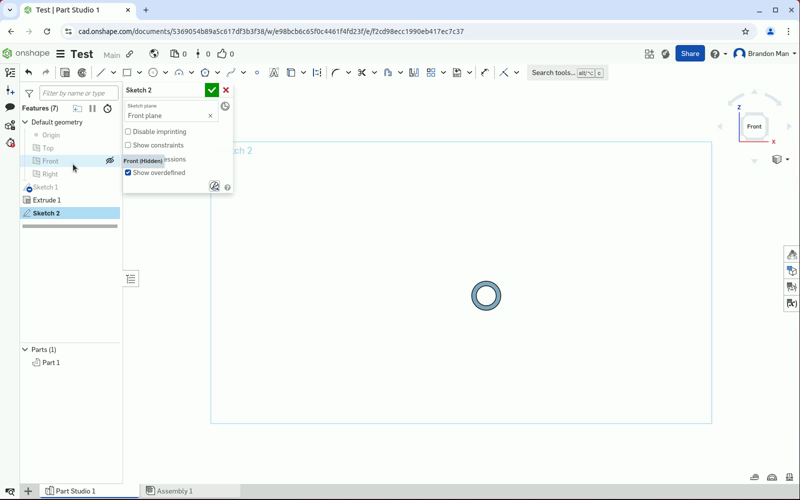
mouse_move(73, 352)
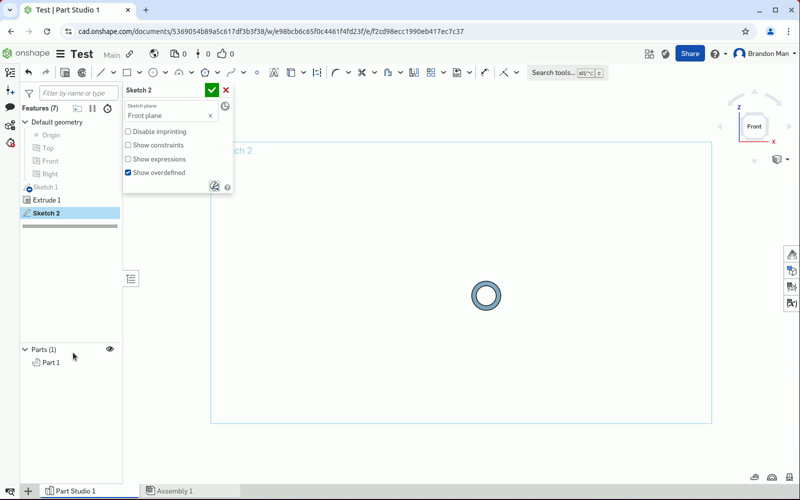
key(y)
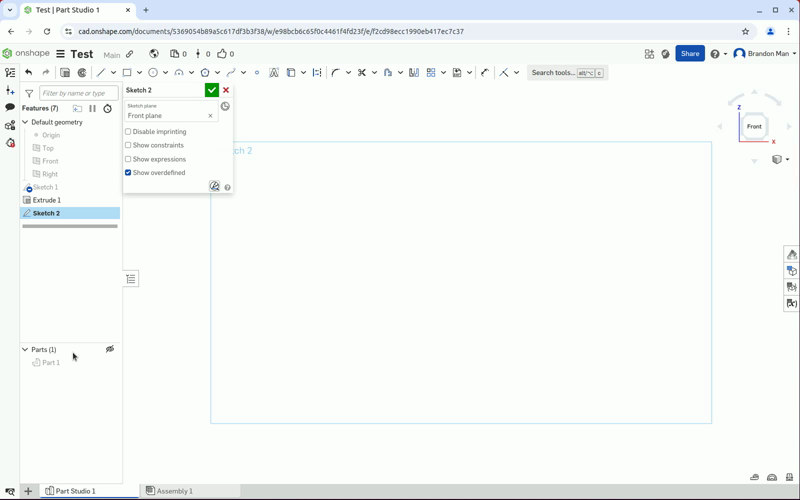
key(c)
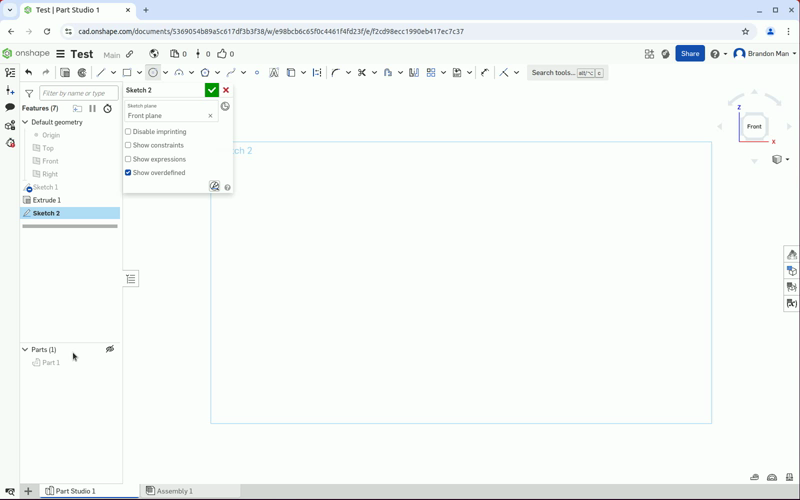
key_down(shift)
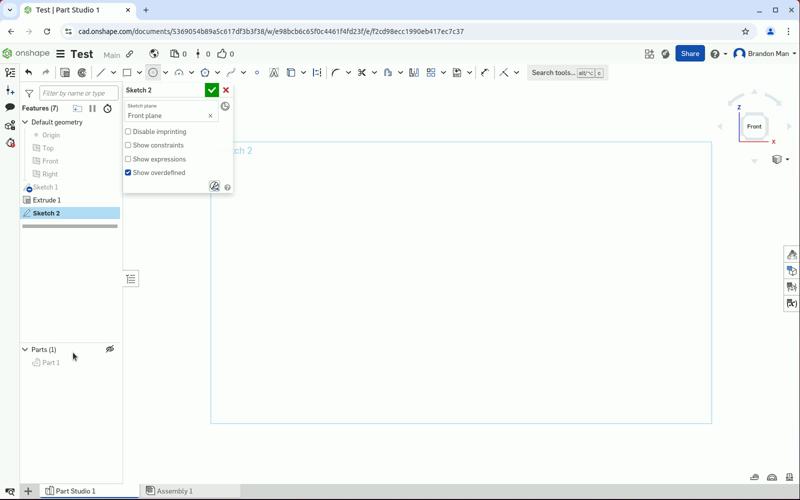
mouse_move(436, 295)
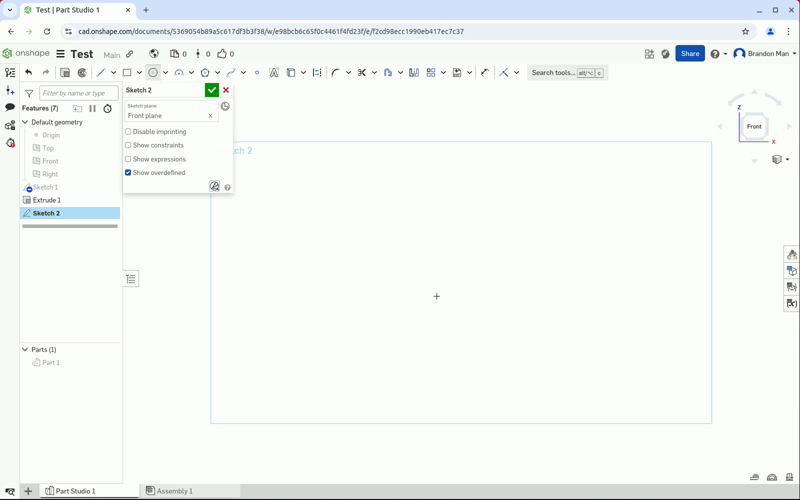
click(436, 295)
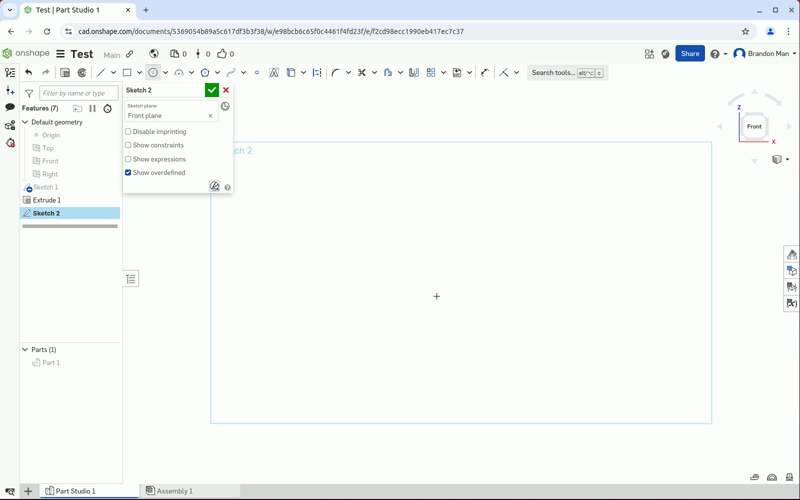
key_up(shift)
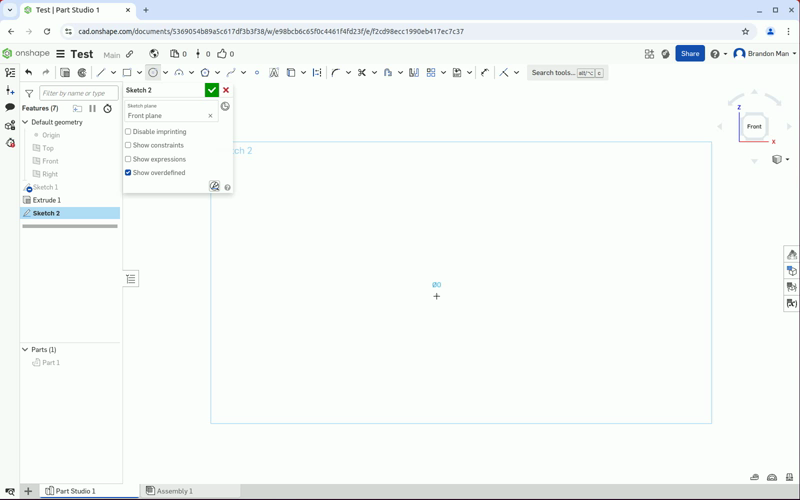
mouse_move(451, 295)
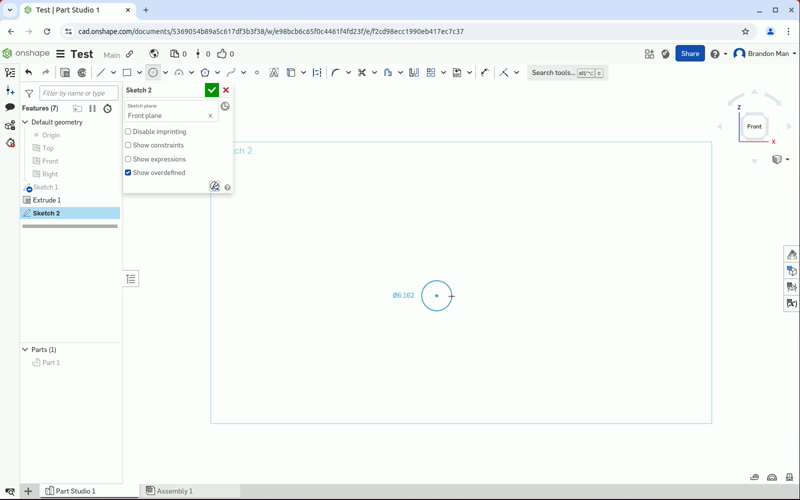
click(451, 295)
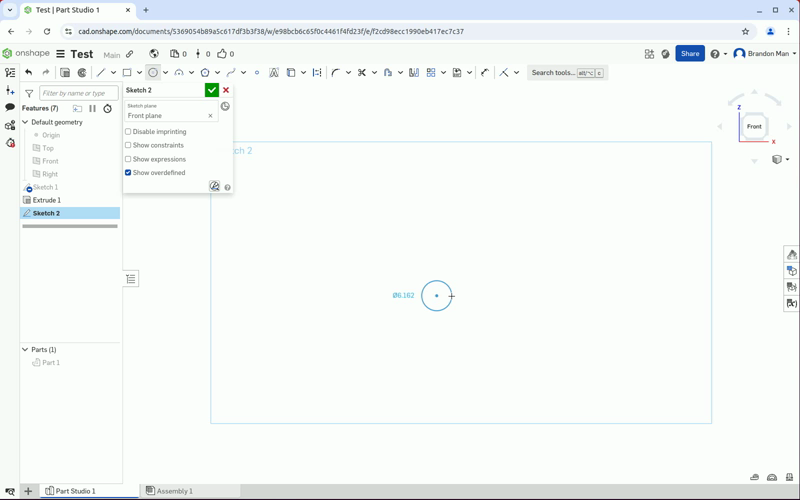
key(esc)
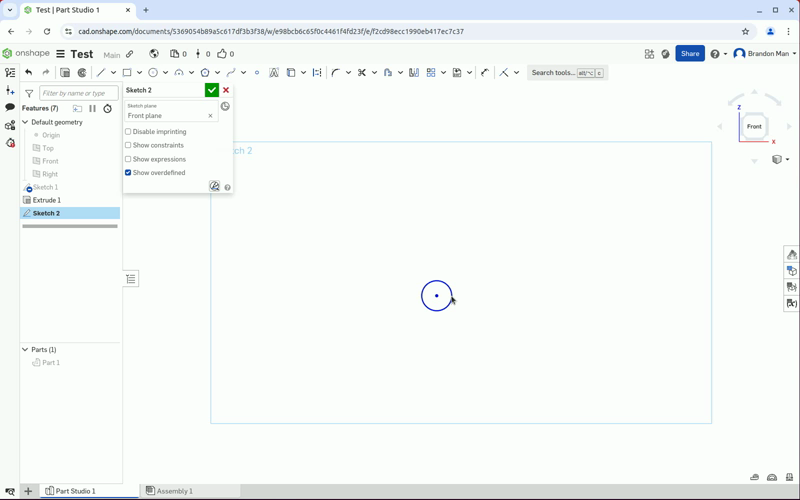
key(c)
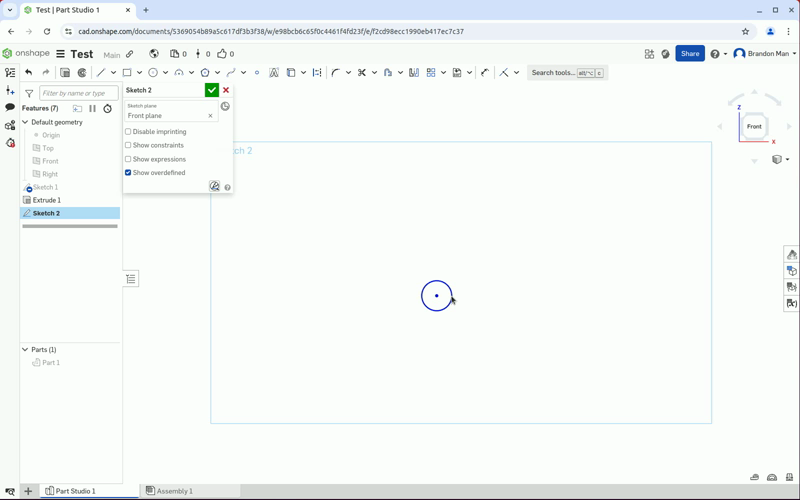
key_down(shift)
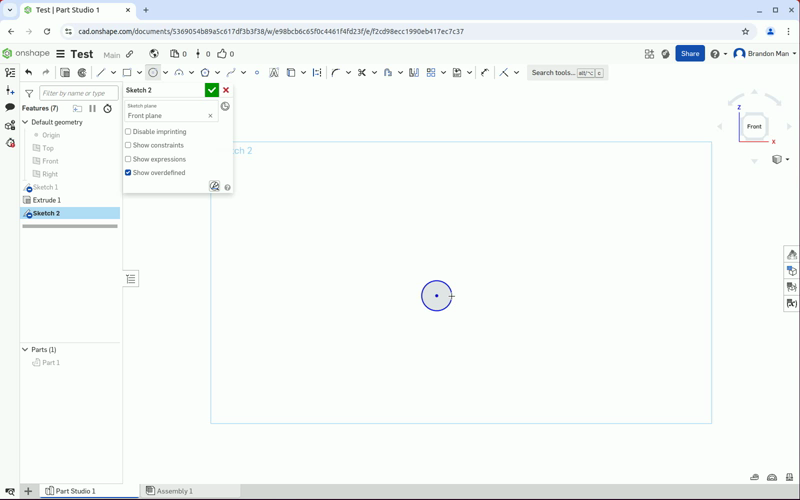
mouse_move(436, 295)
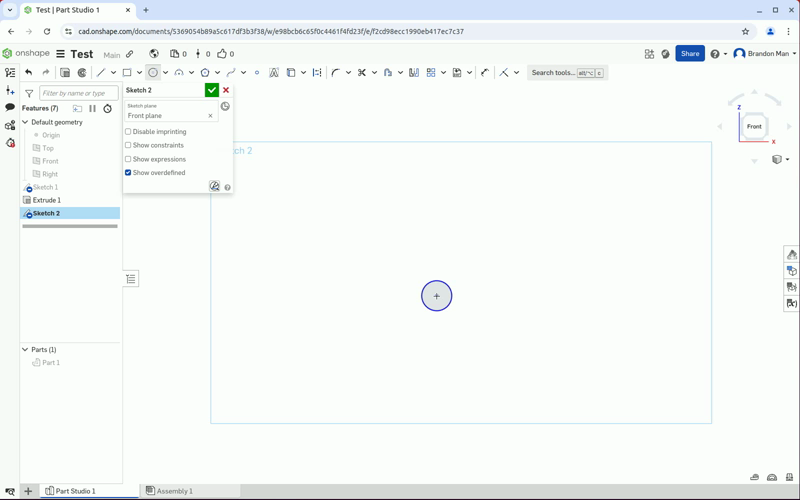
click(436, 295)
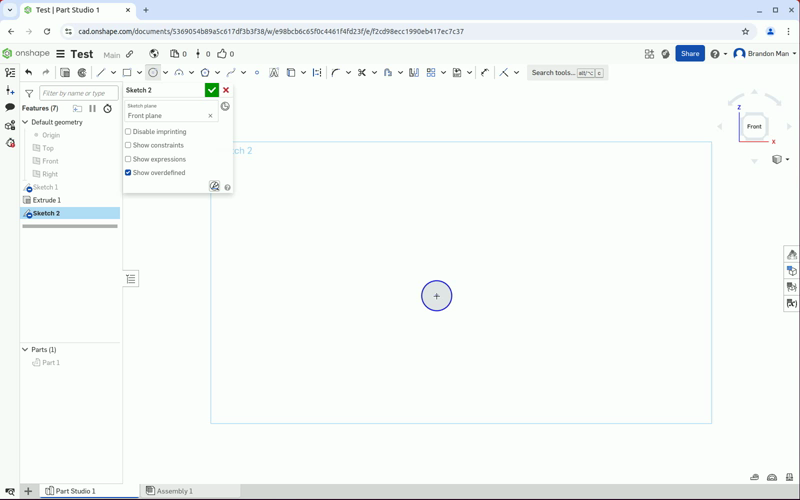
key_up(shift)
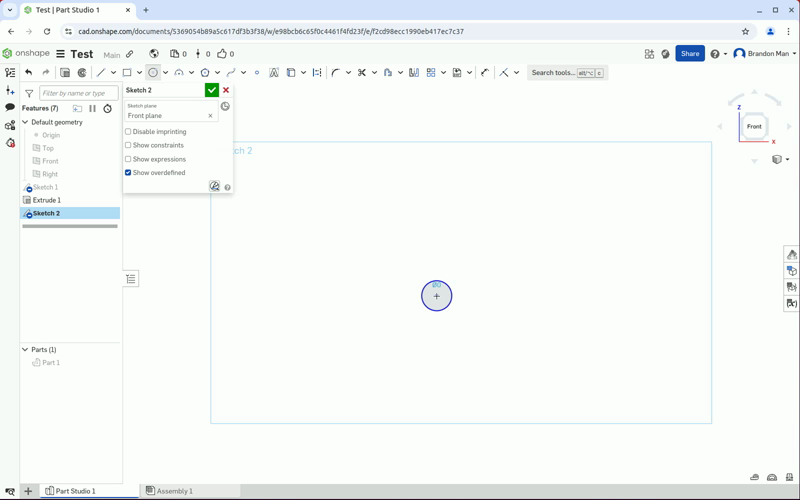
mouse_move(447, 295)
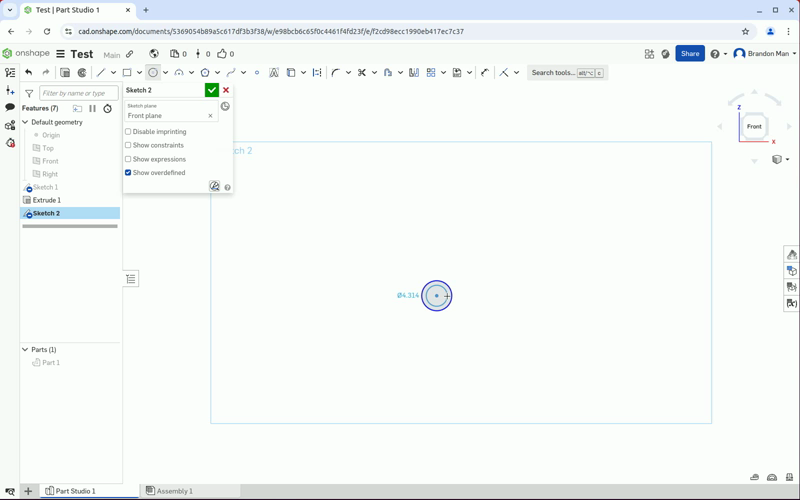
click(447, 295)
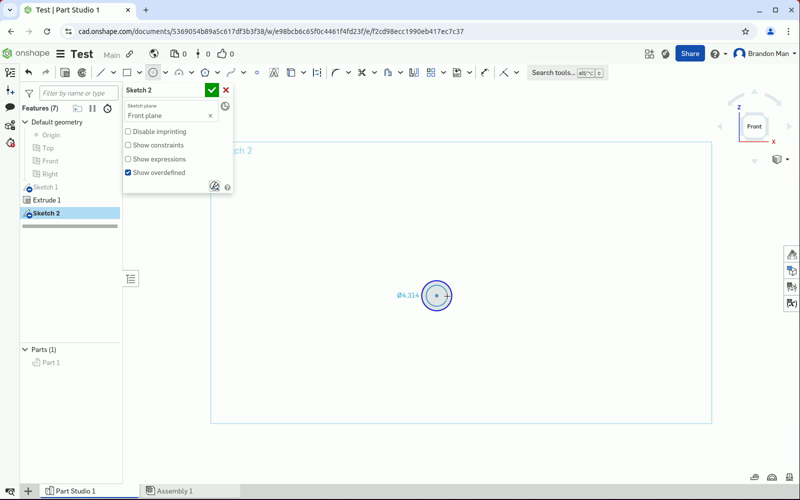
key(esc)
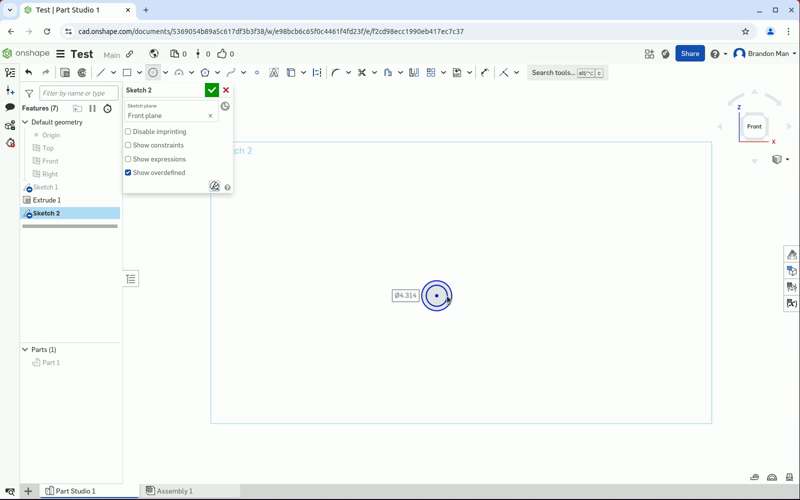
mouse_move(426, 295)
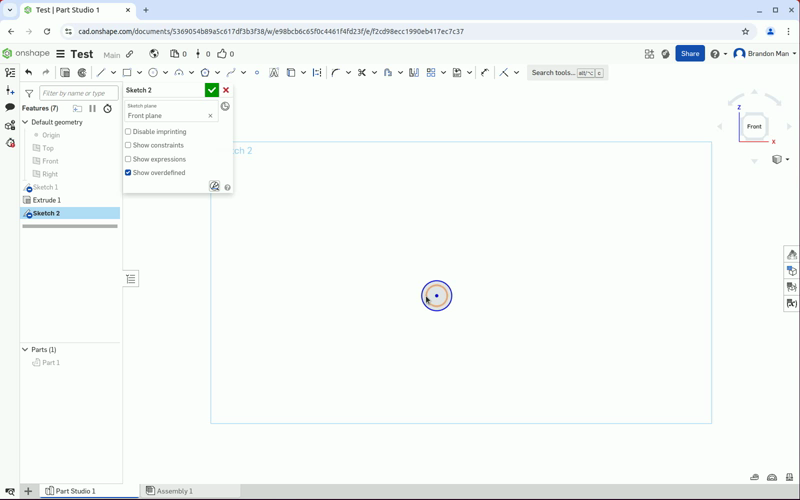
scroll(6)
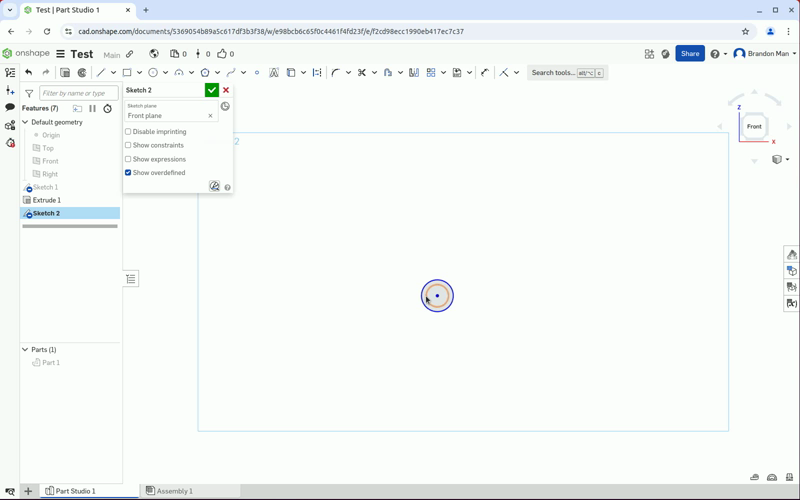
scroll(6)
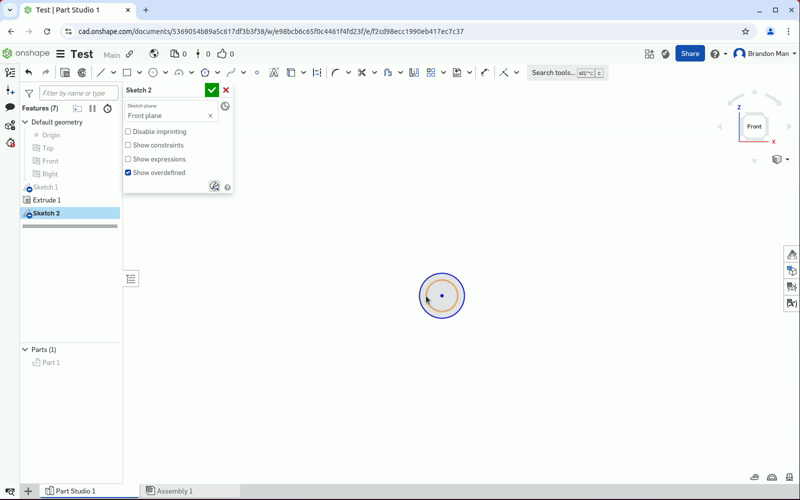
scroll(6)
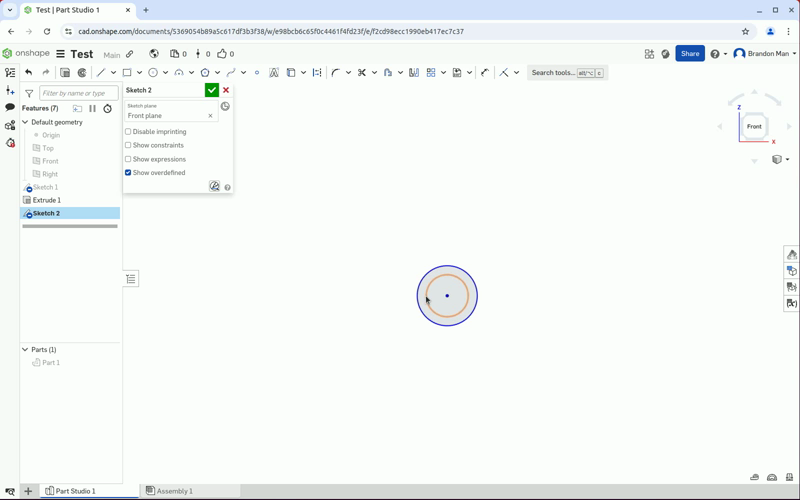
scroll(6)
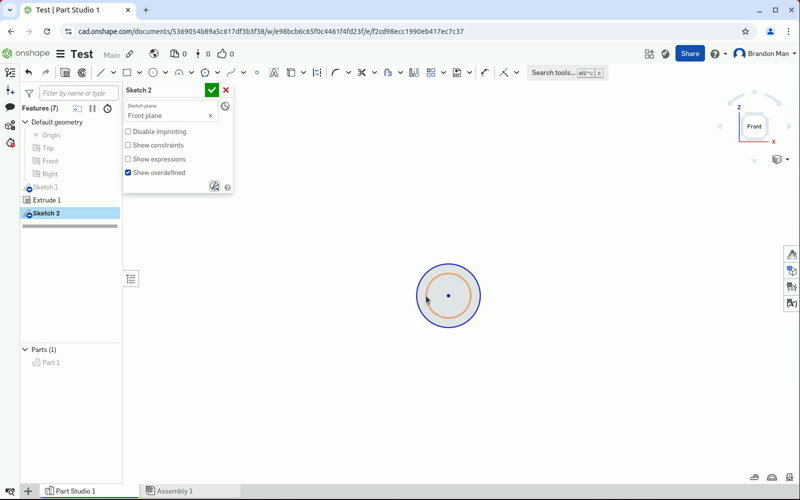
scroll(6)
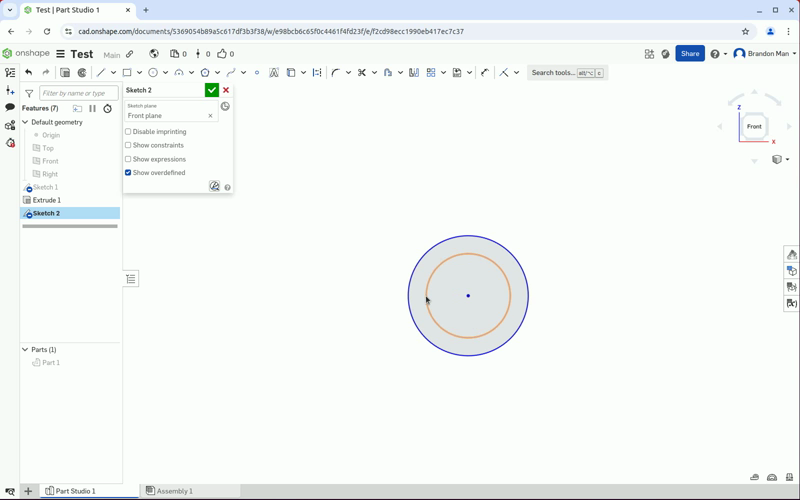
scroll(6)
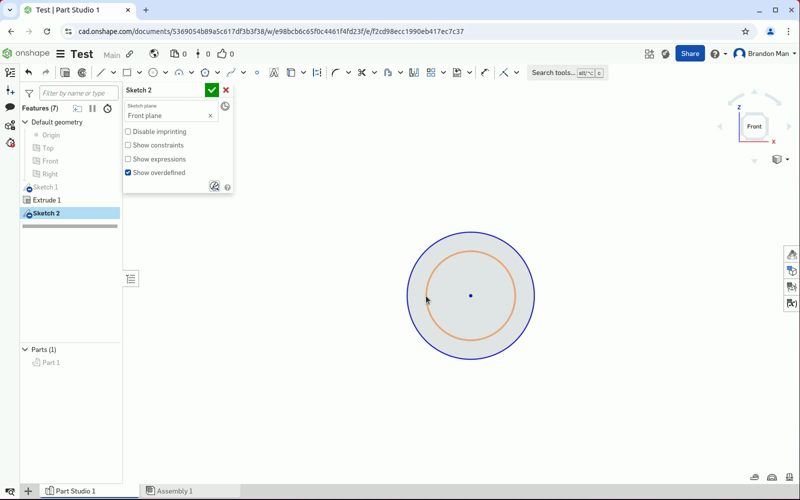
scroll(6)
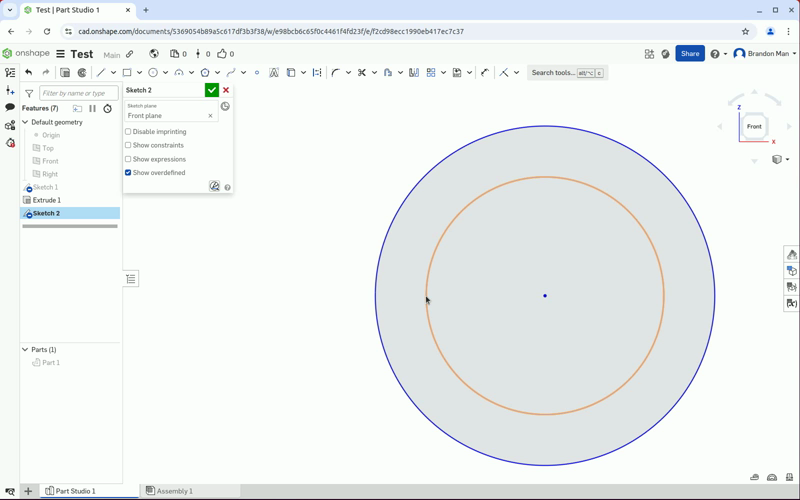
click(426, 295)
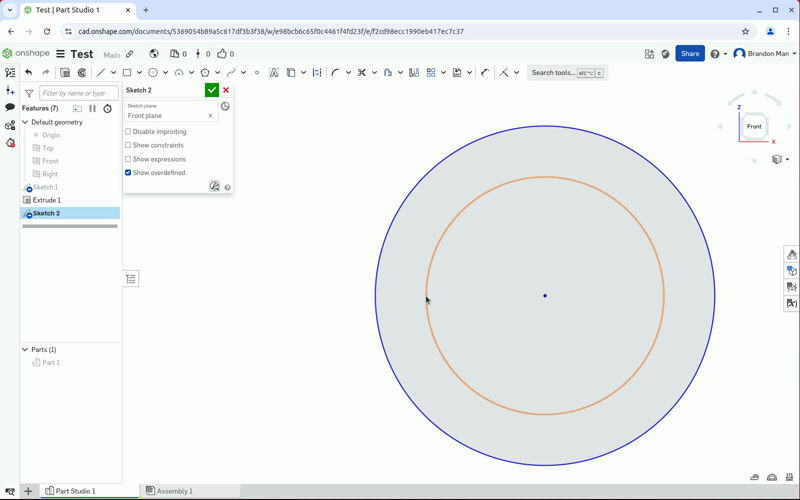
scroll(-6)
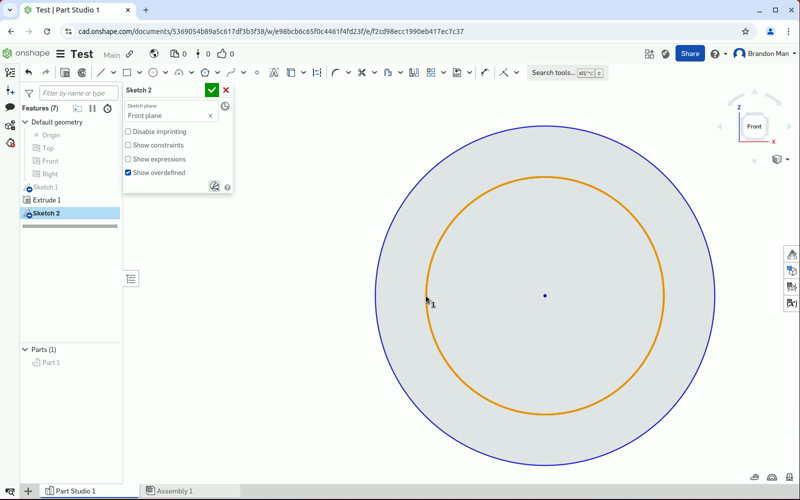
scroll(-6)
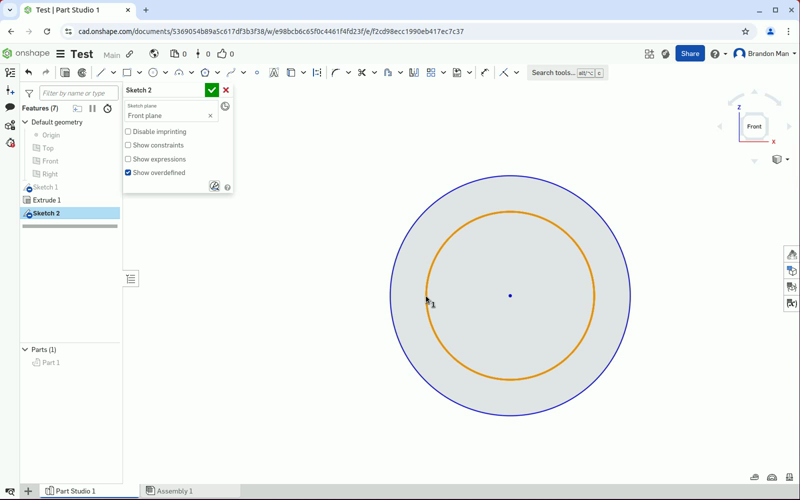
scroll(-6)
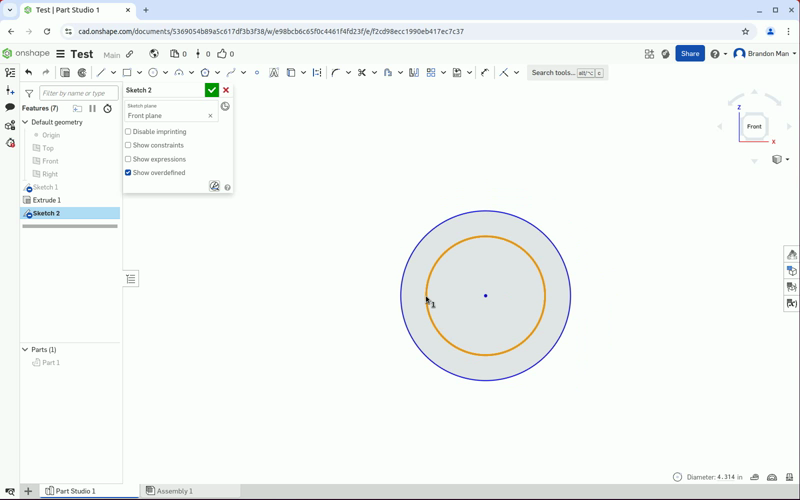
scroll(-6)
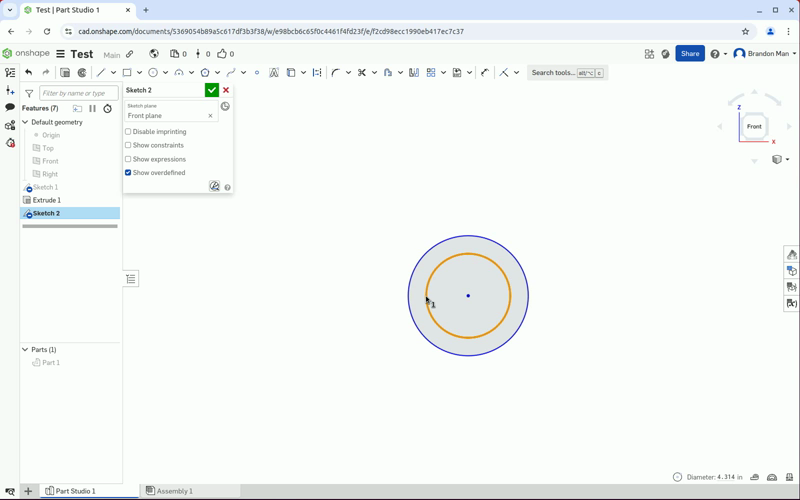
scroll(-6)
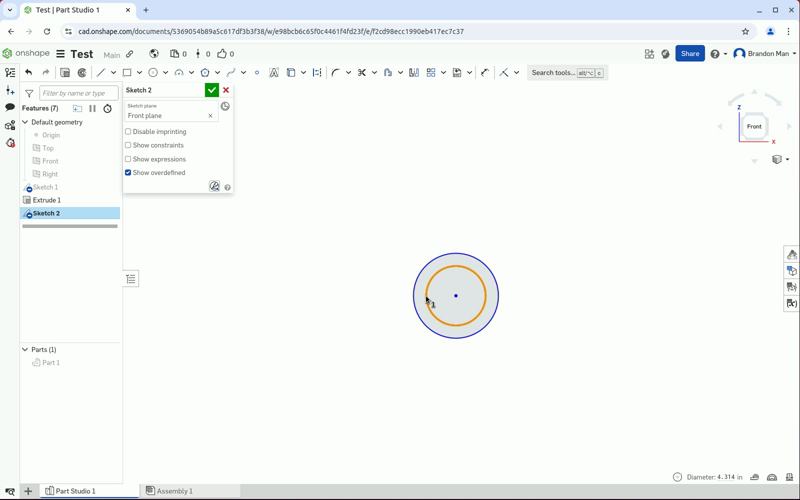
scroll(-6)
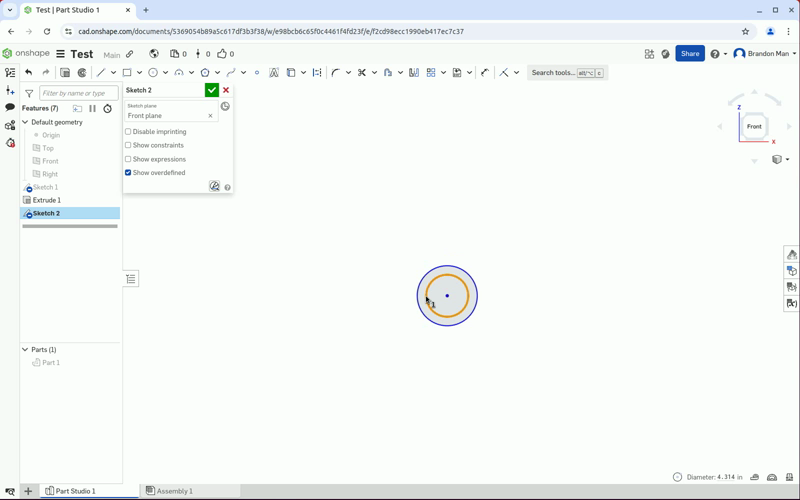
scroll(-6)
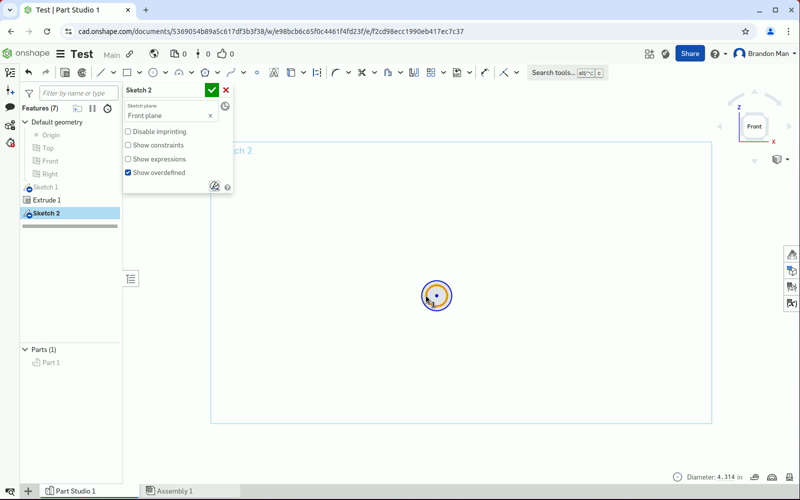
mouse_move(73, 352)
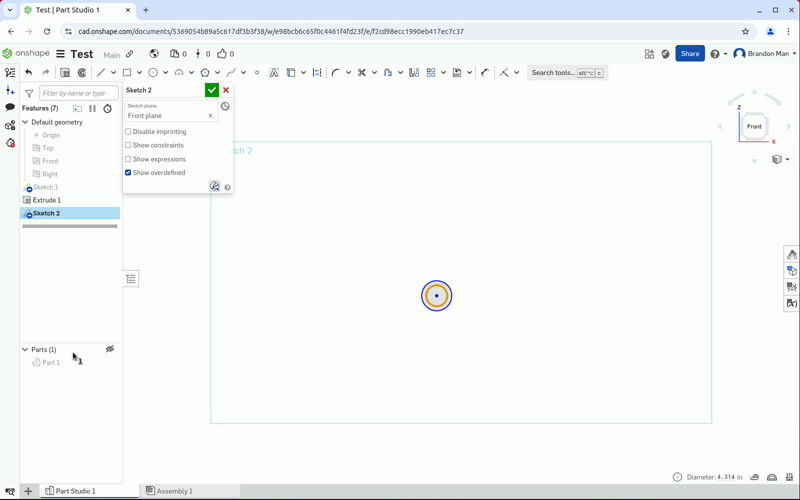
key(shift+y)
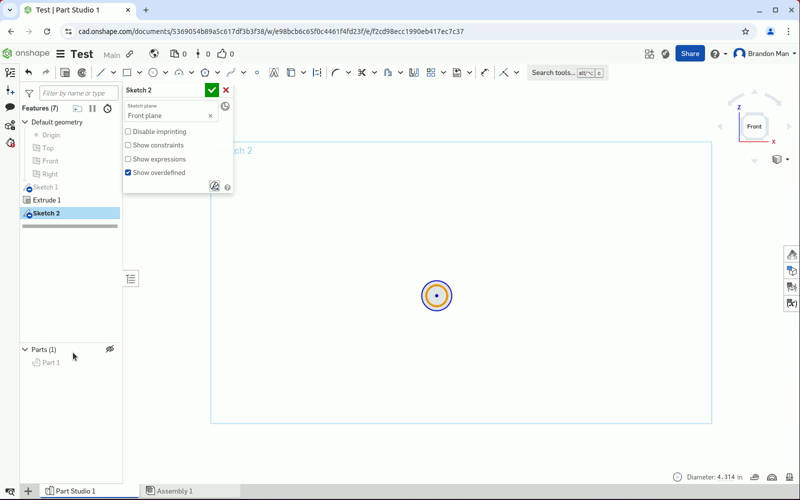
key(shift+e)
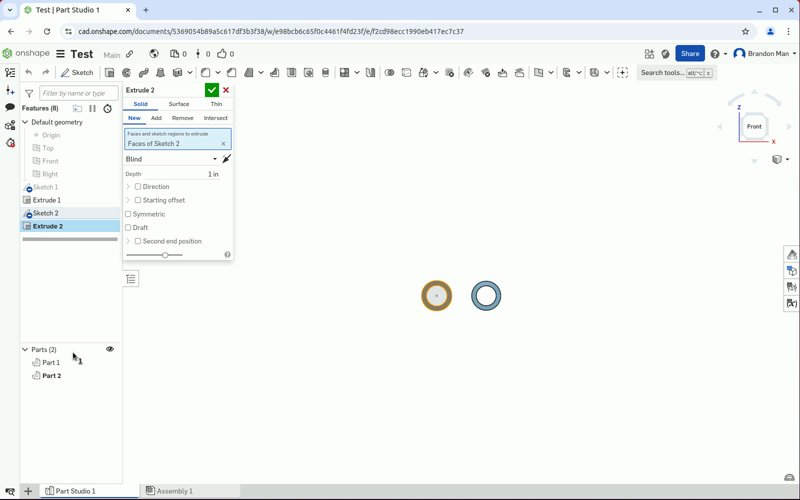
mouse_move(143, 106)
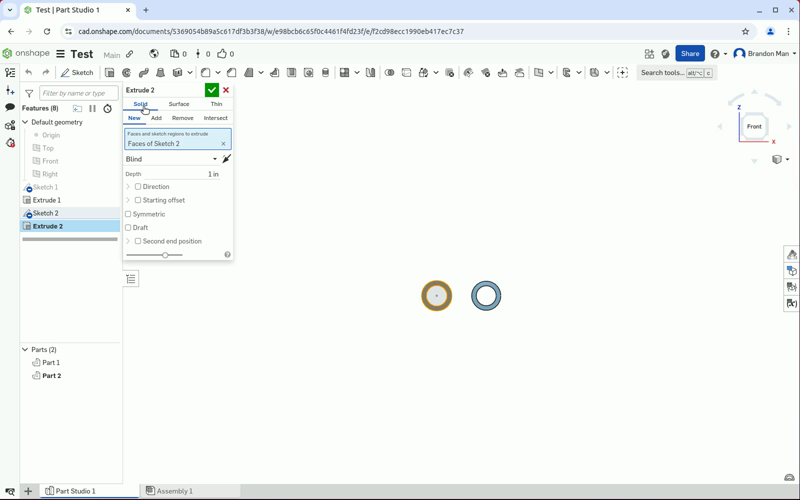
click(143, 106)
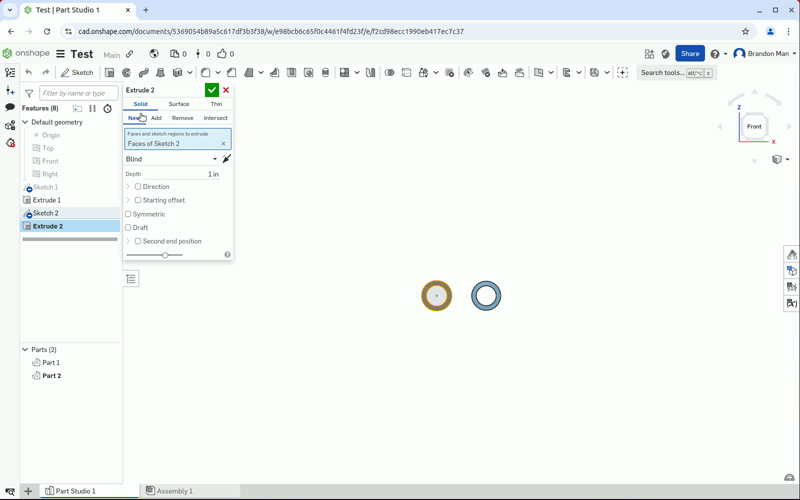
mouse_move(137, 120)
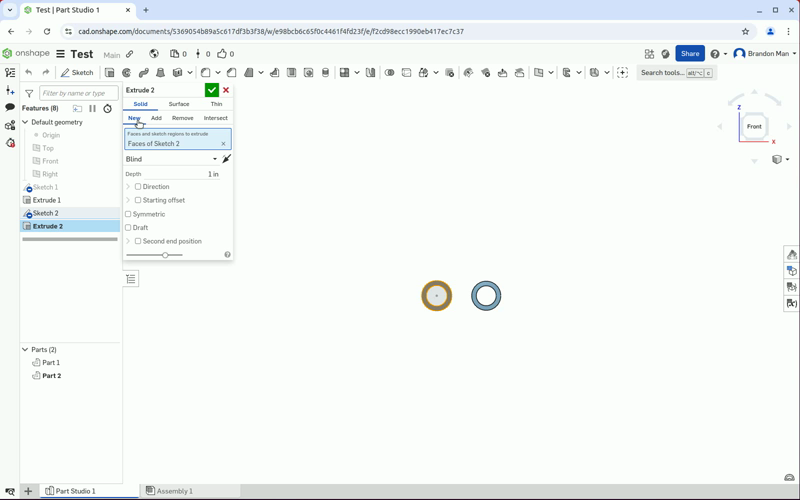
click(137, 120)
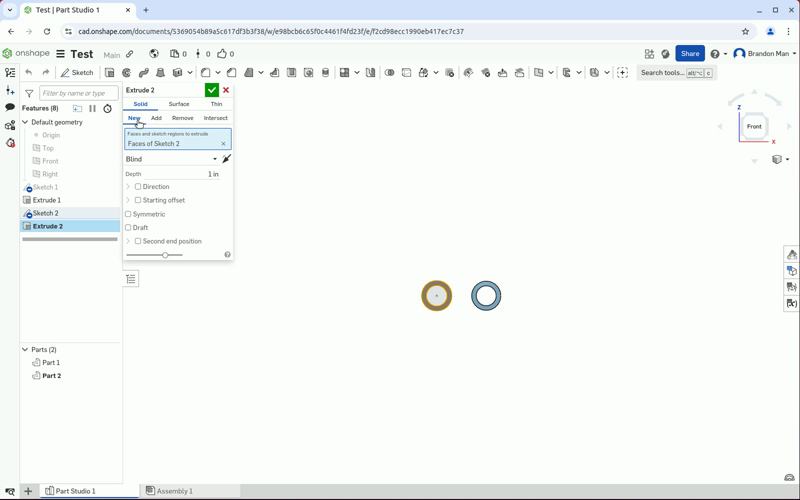
key(tab, 4)
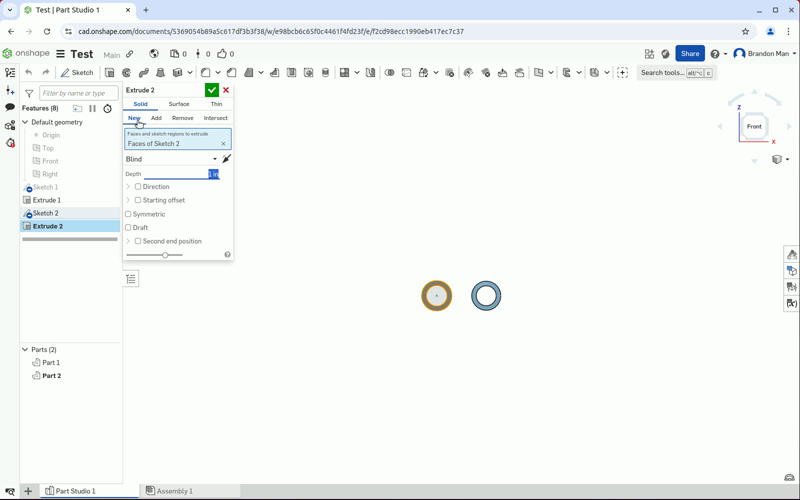
text(17.331)
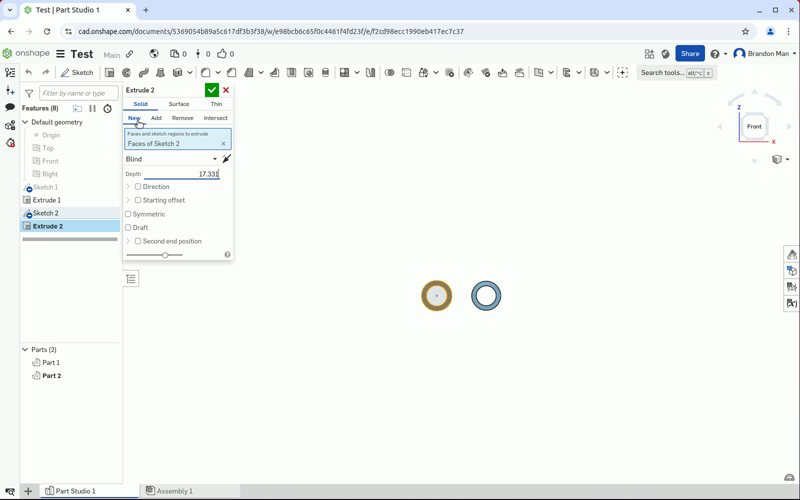
key(enter)
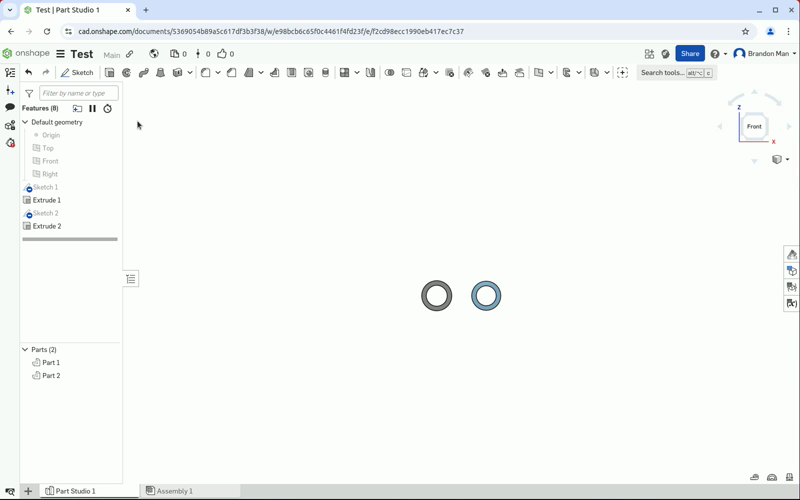
key(shift+h)
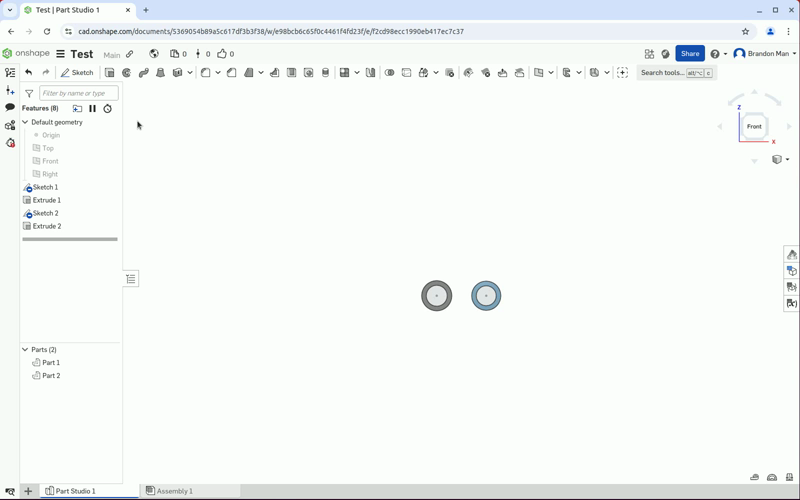
key(shift+h)
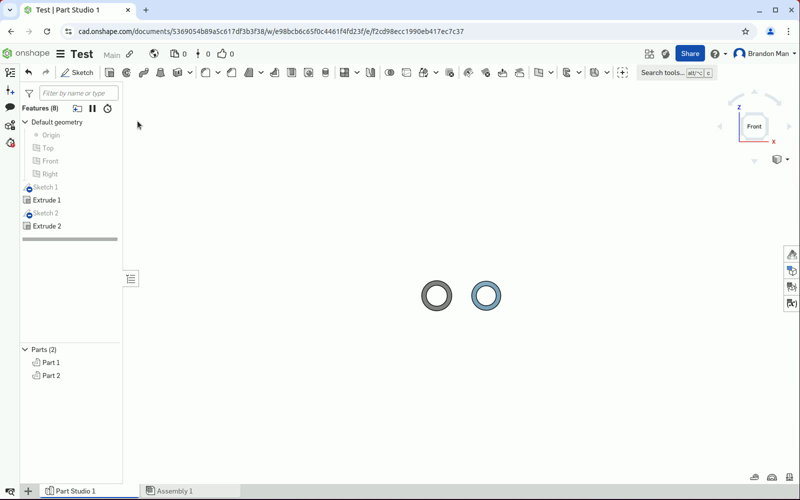
mouse_move(73, 189)
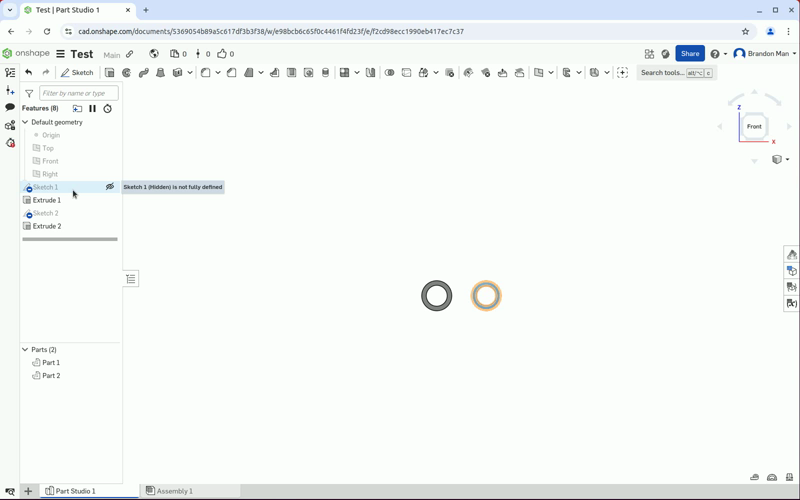
click(73, 189)
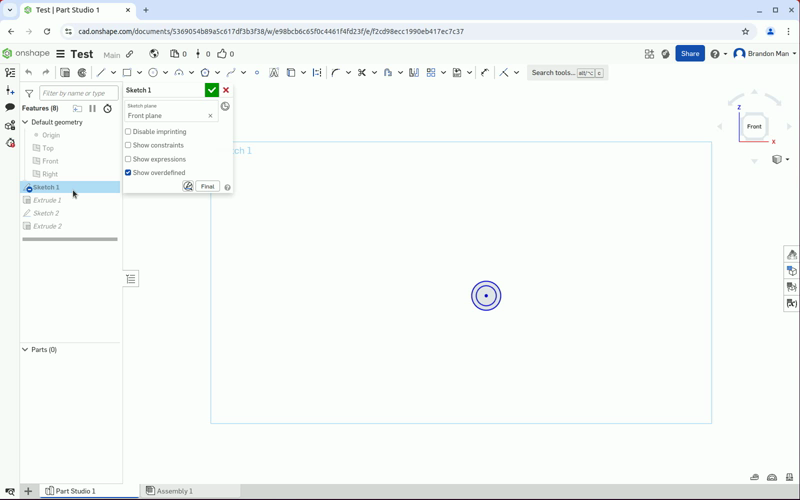
mouse_move(229, 92)
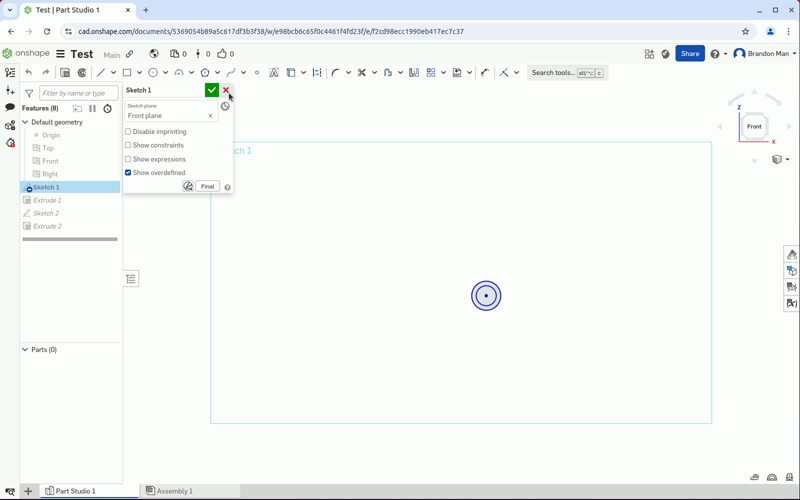
click(229, 92)
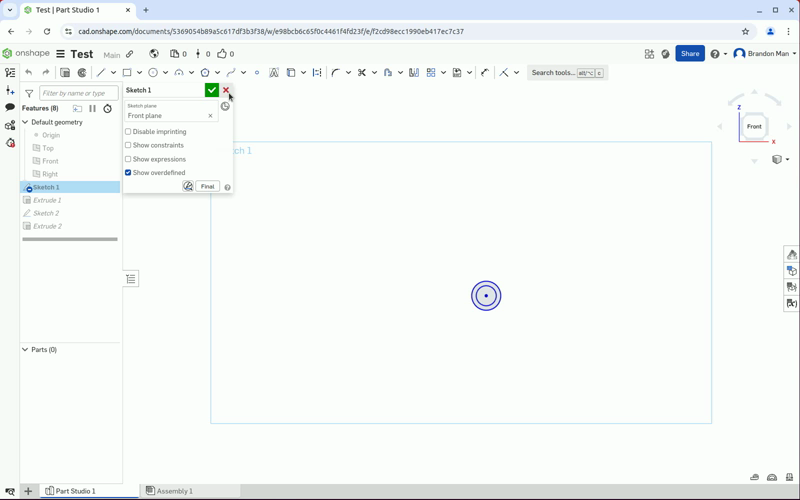
key(shift+s)
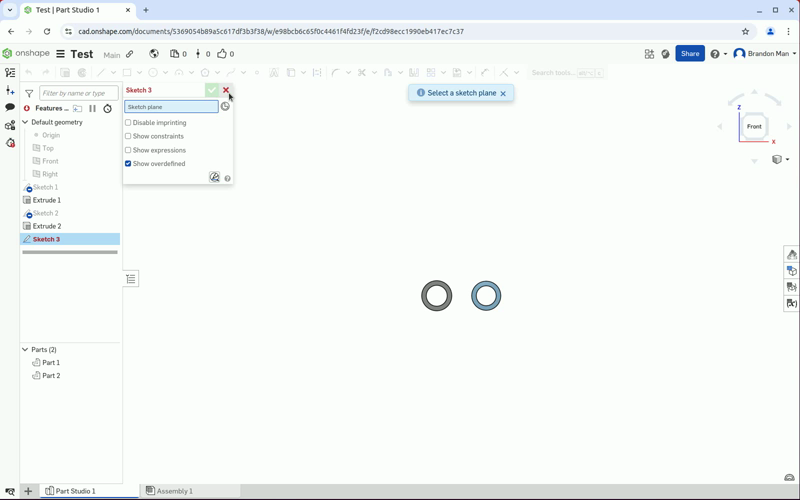
mouse_move(73, 163)
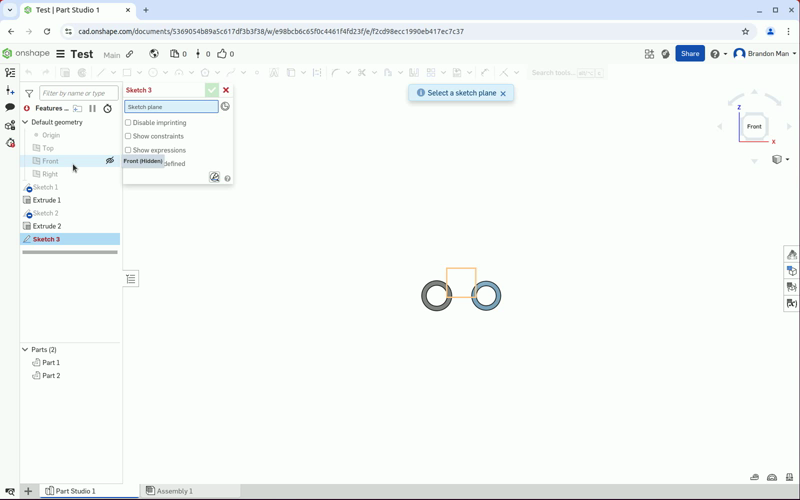
click(73, 163)
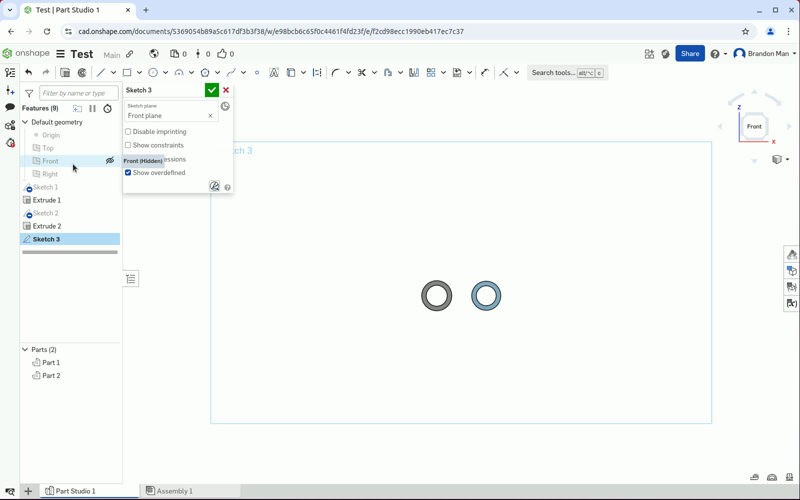
mouse_move(73, 352)
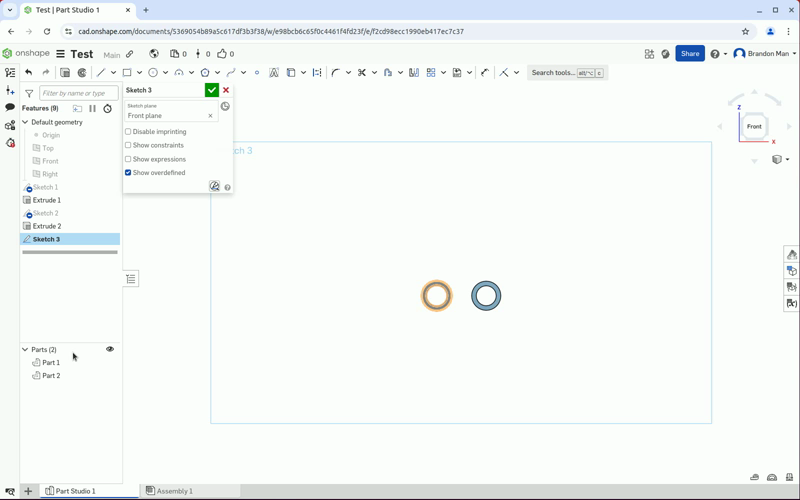
key(y)
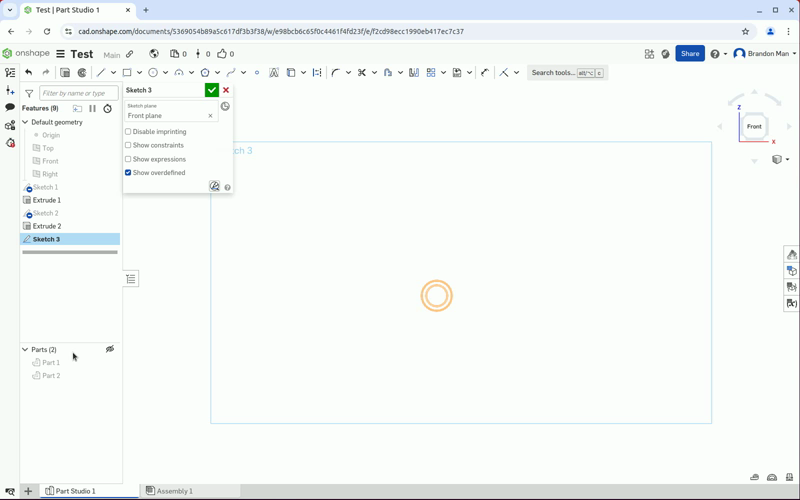
key(c)
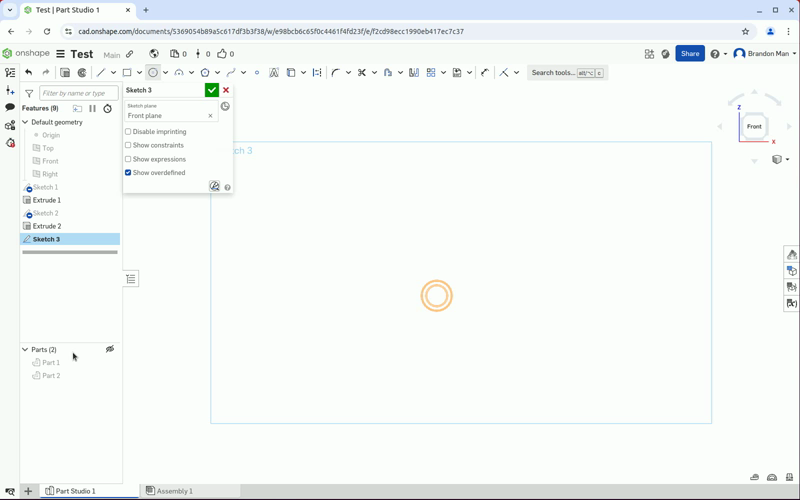
key_down(shift)
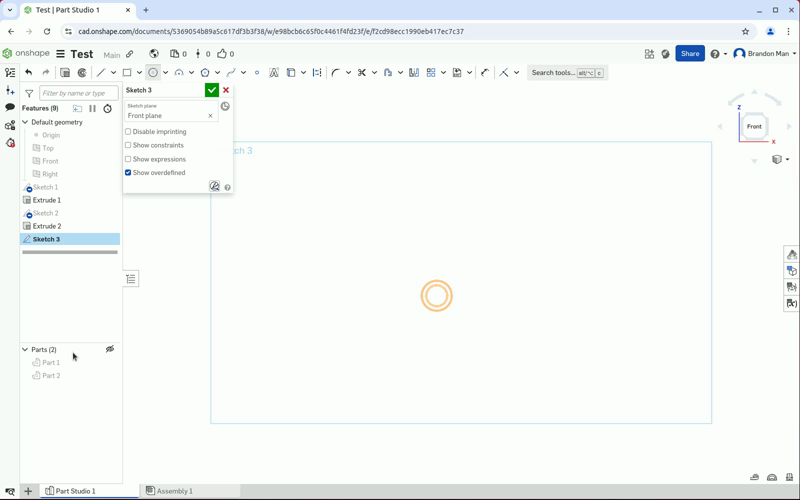
mouse_move(461, 253)
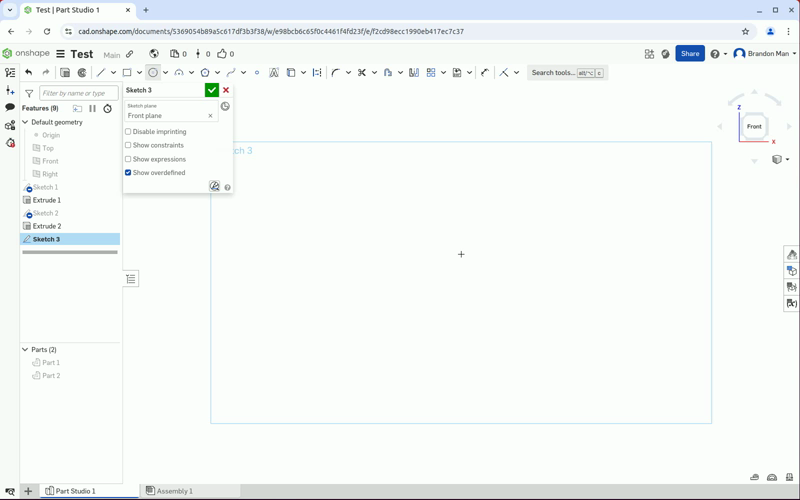
click(461, 253)
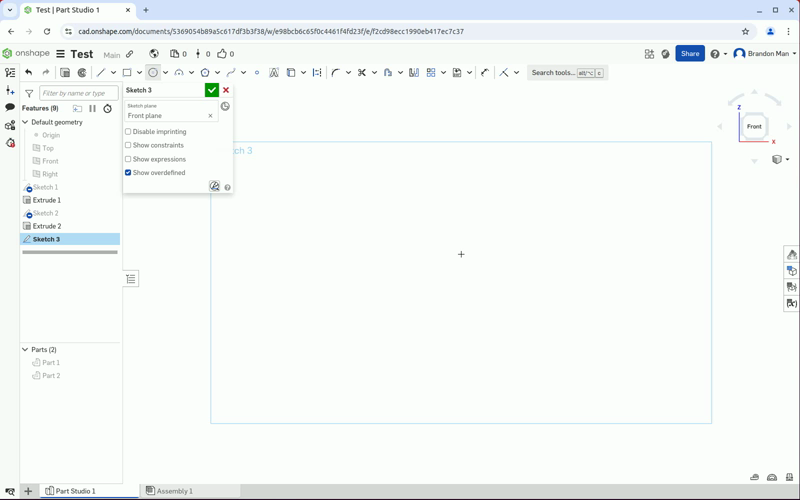
key_up(shift)
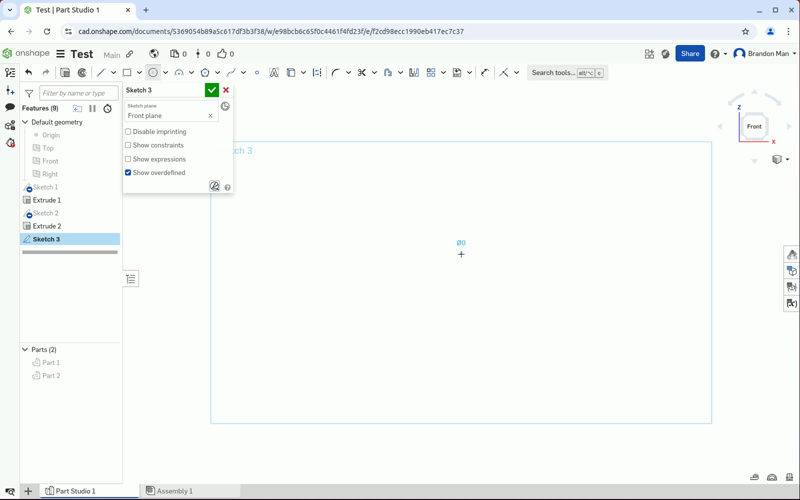
mouse_move(476, 253)
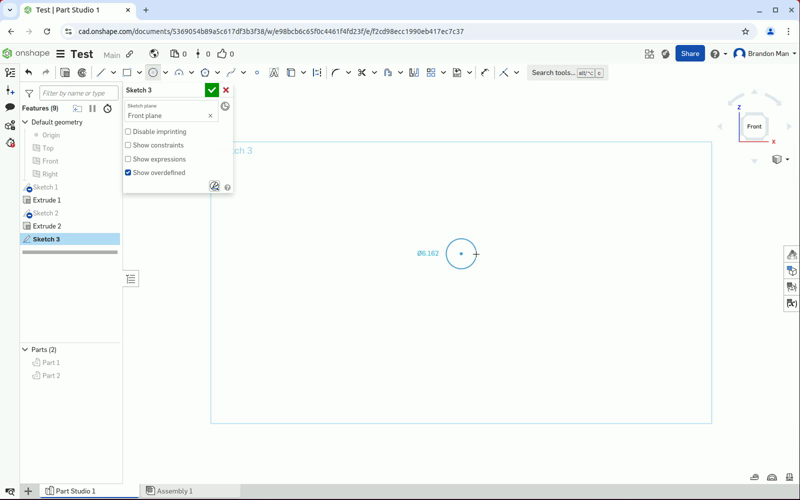
click(476, 253)
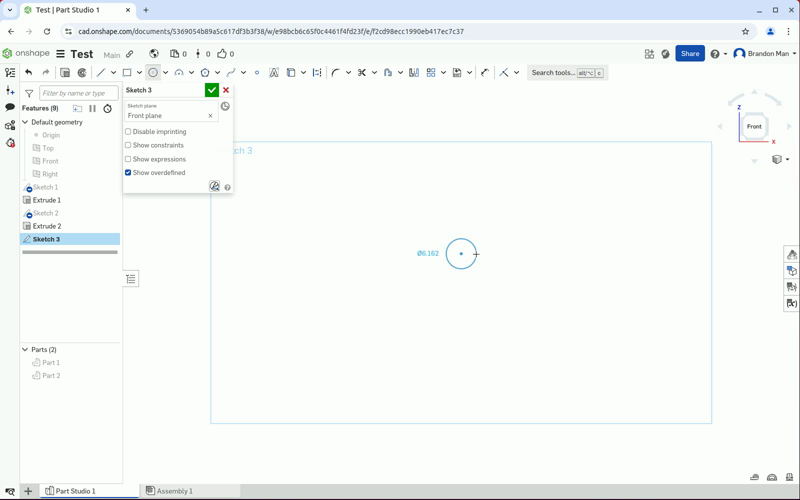
key(esc)
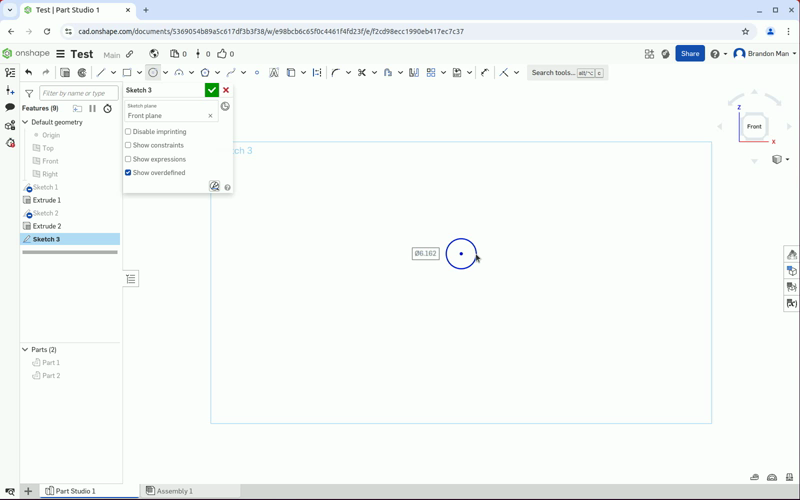
key(c)
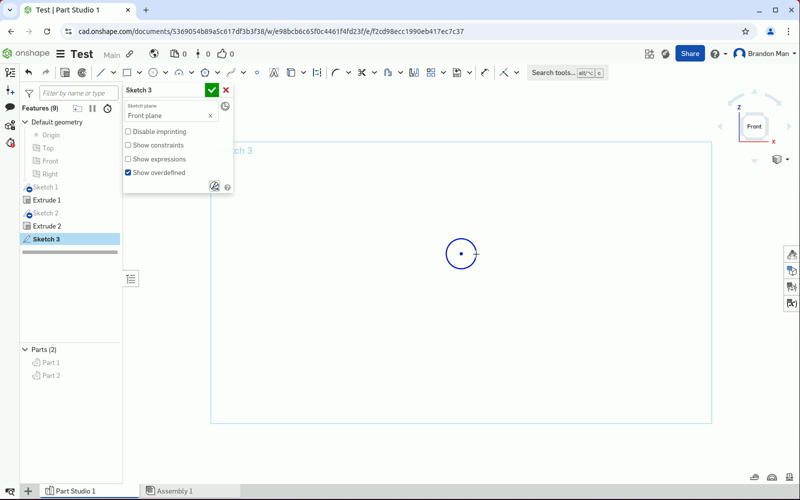
key_down(shift)
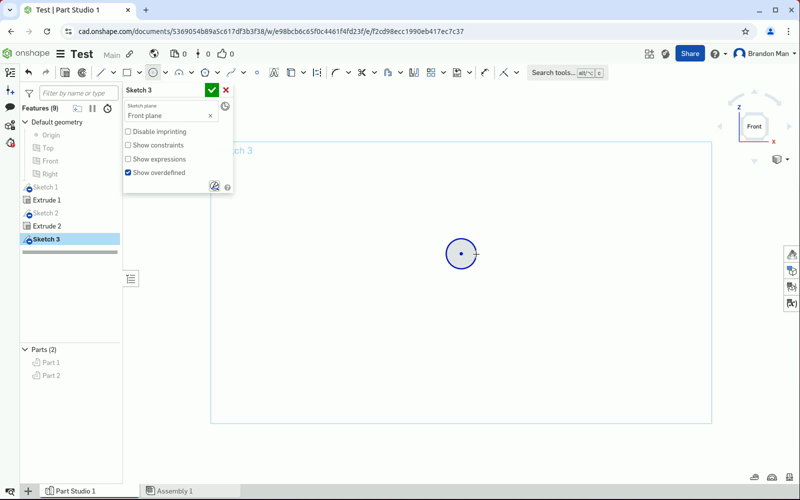
mouse_move(461, 253)
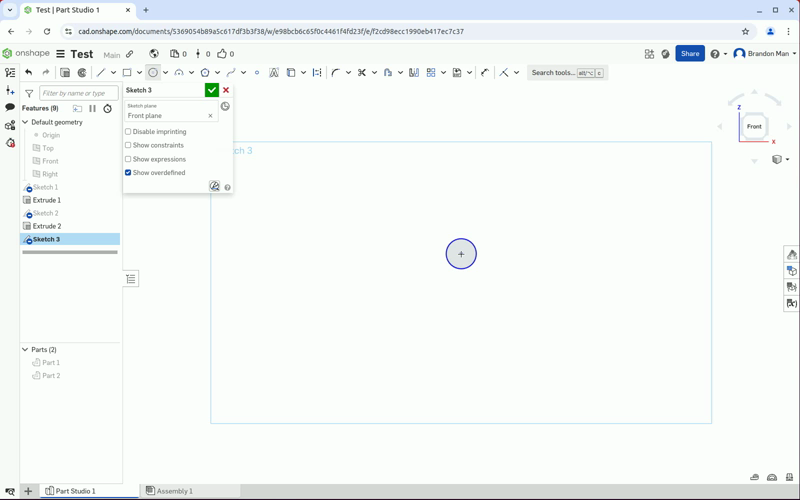
click(461, 253)
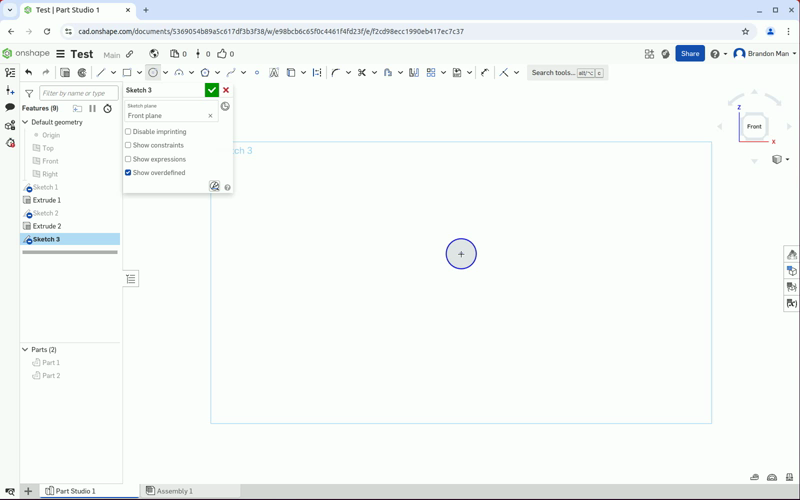
key_up(shift)
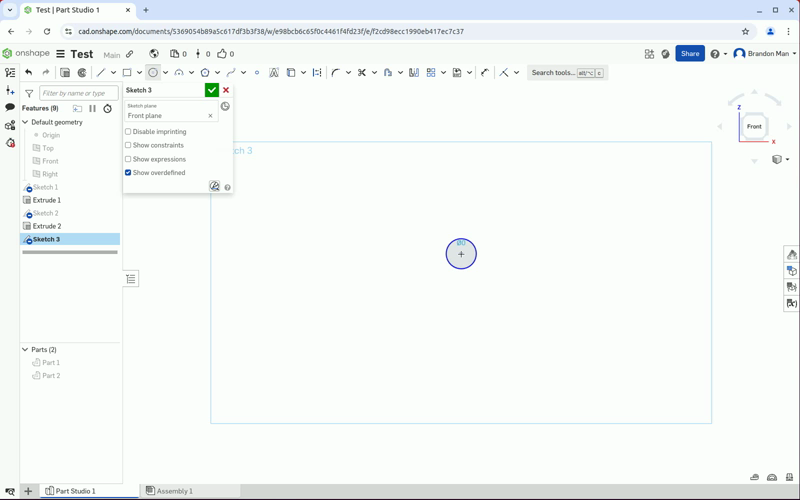
mouse_move(471, 253)
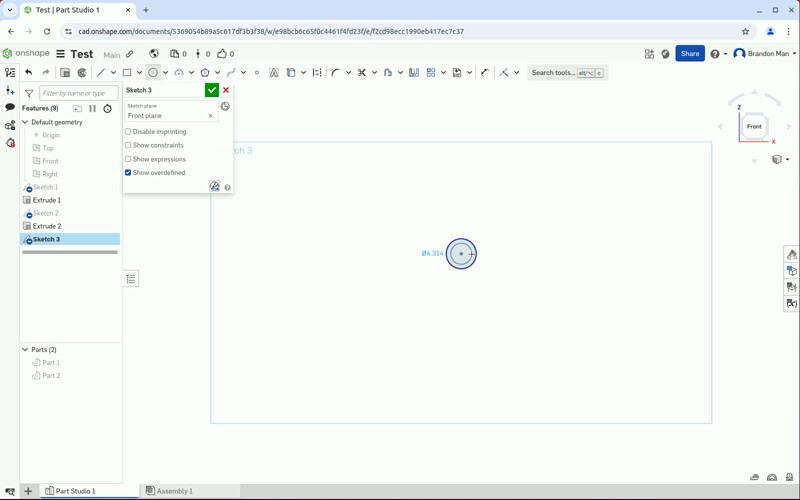
click(471, 253)
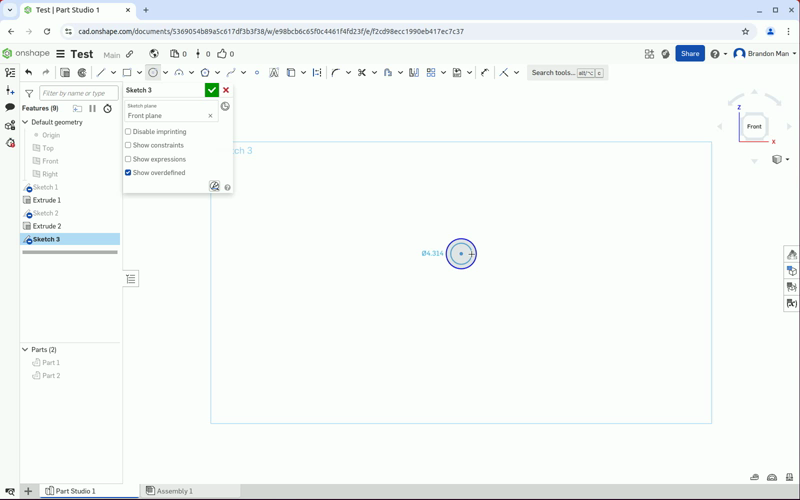
key(esc)
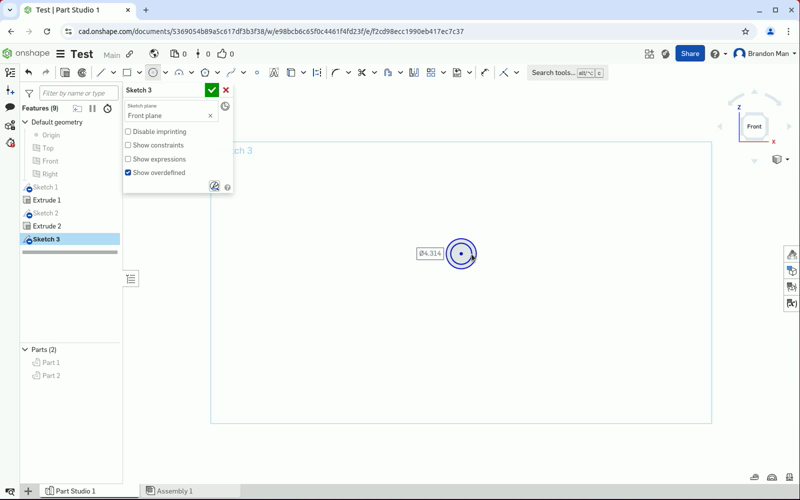
mouse_move(459, 240)
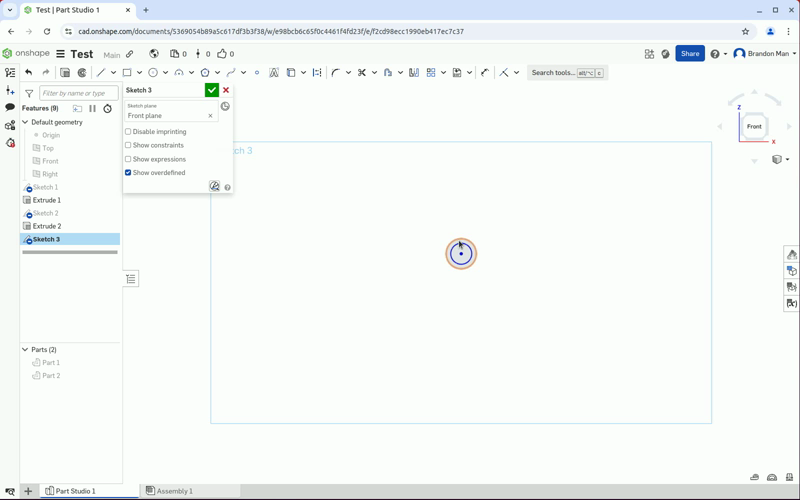
scroll(6)
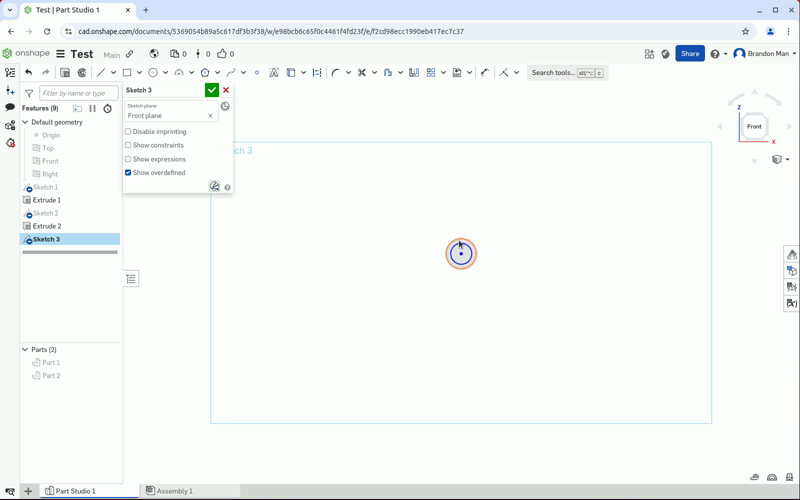
scroll(6)
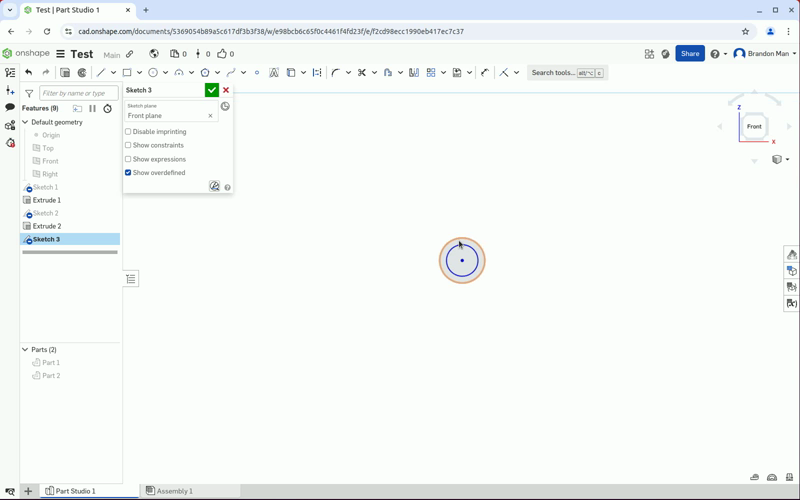
scroll(6)
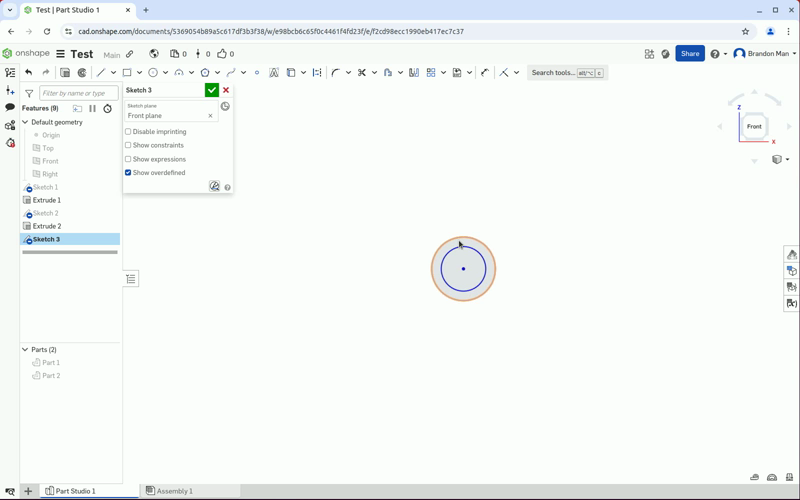
scroll(6)
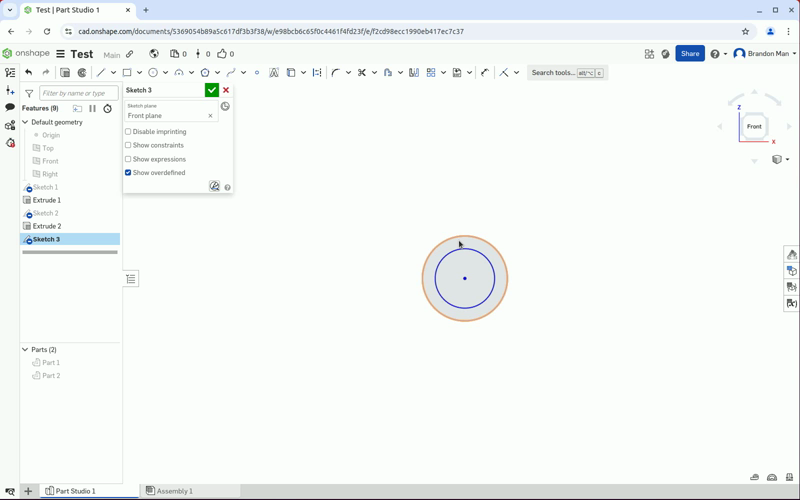
scroll(6)
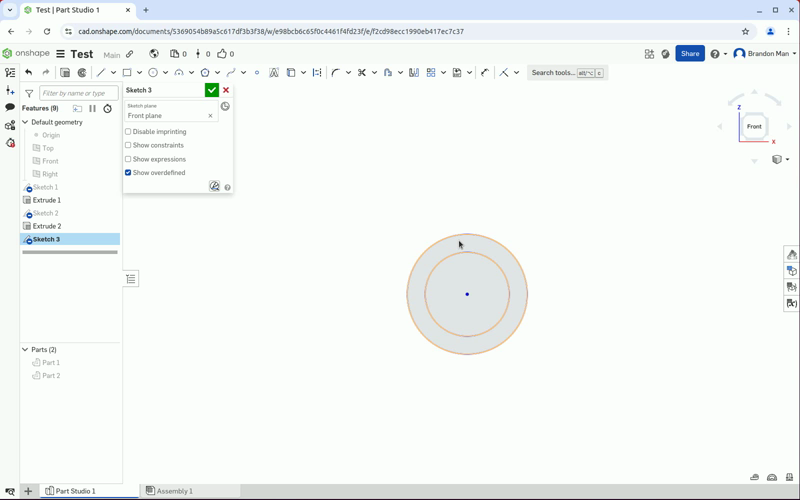
scroll(6)
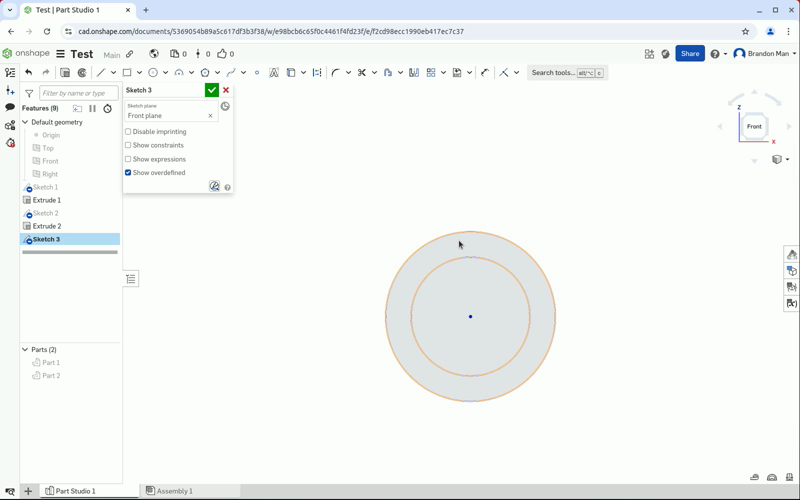
scroll(6)
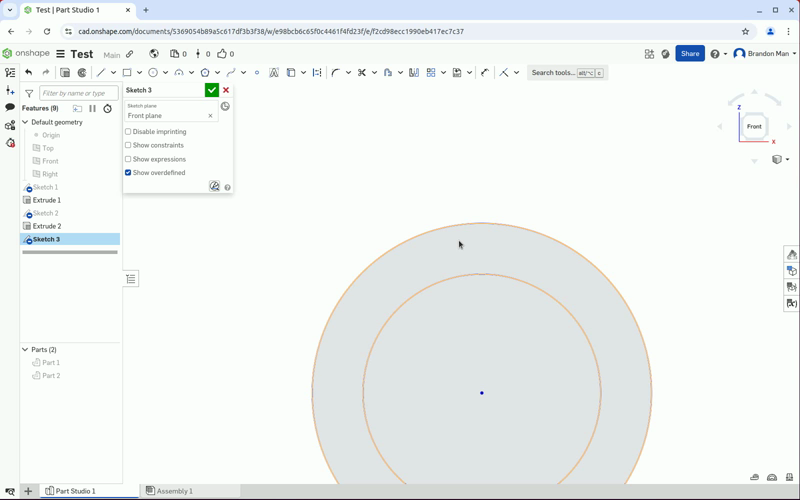
click(459, 240)
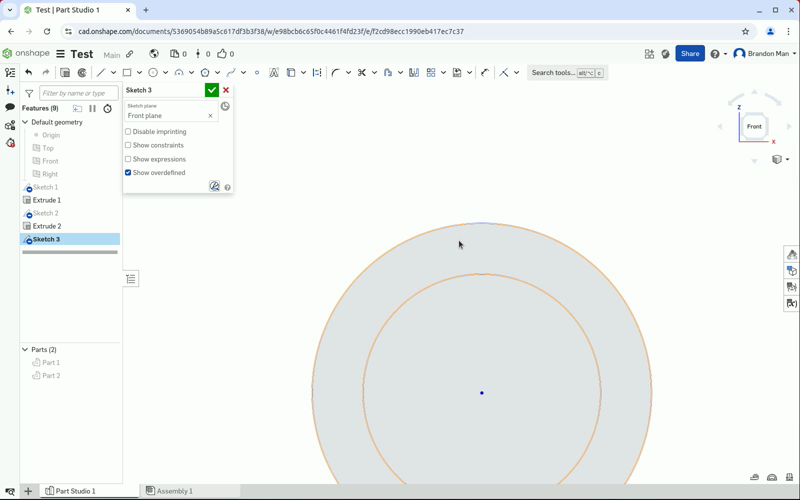
scroll(-6)
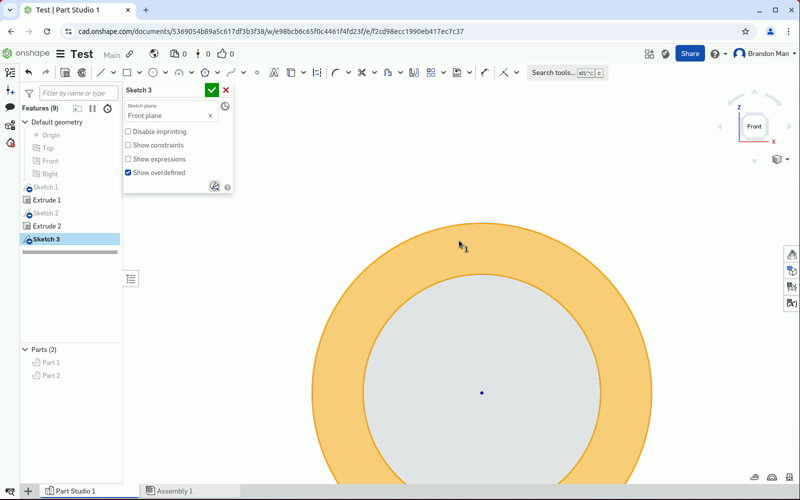
scroll(-6)
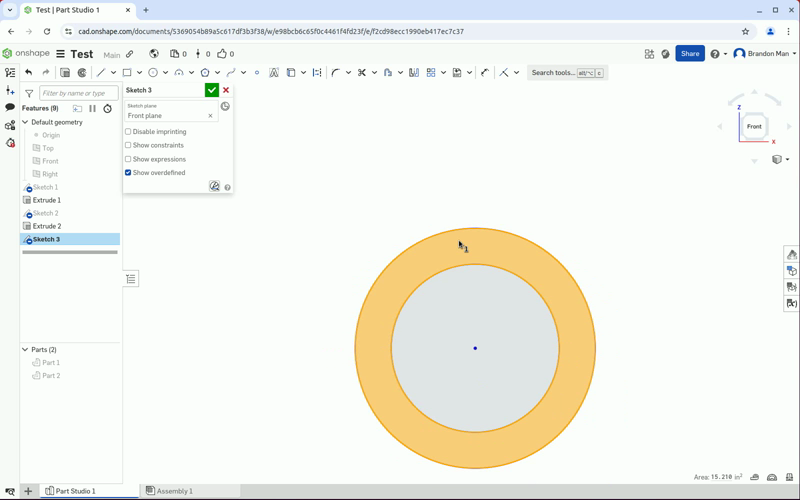
scroll(-6)
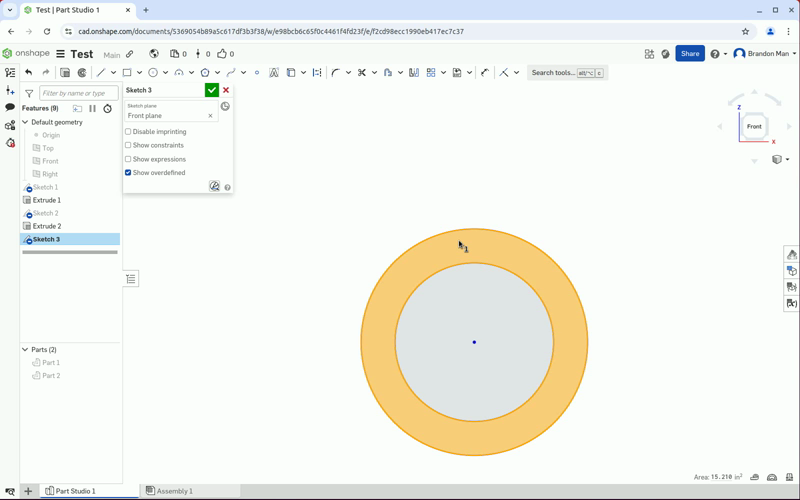
scroll(-6)
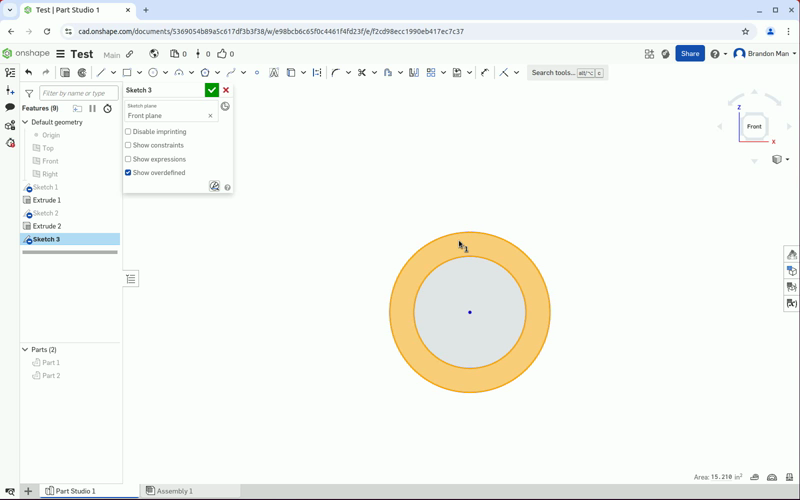
scroll(-6)
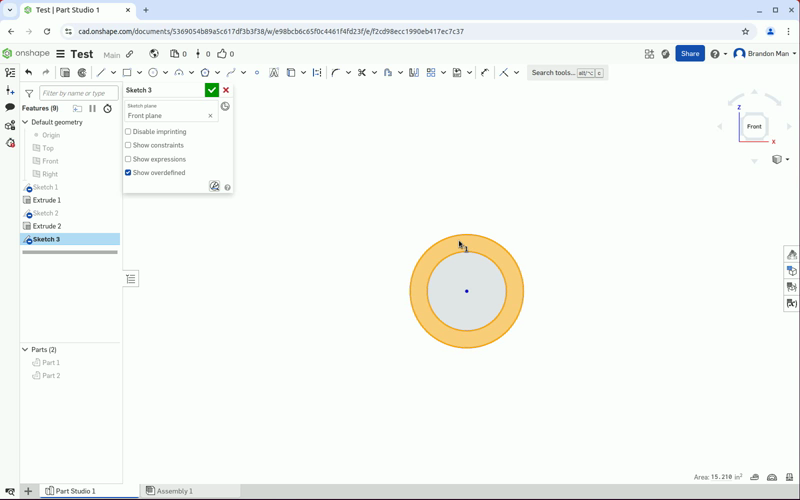
scroll(-6)
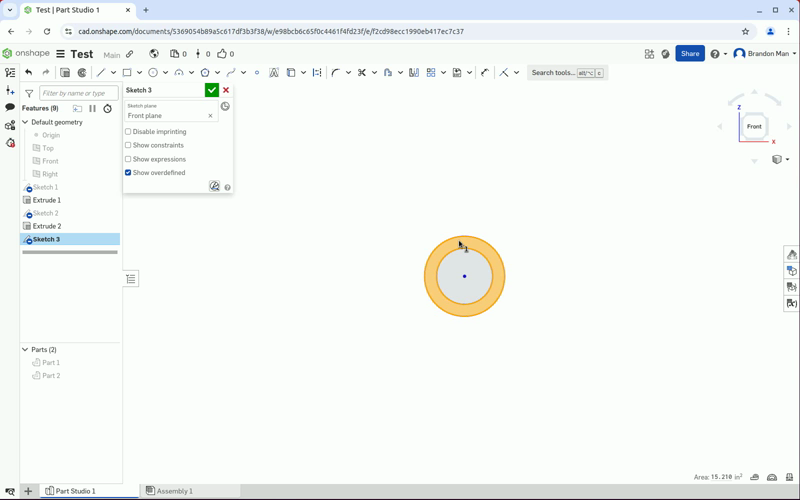
scroll(-6)
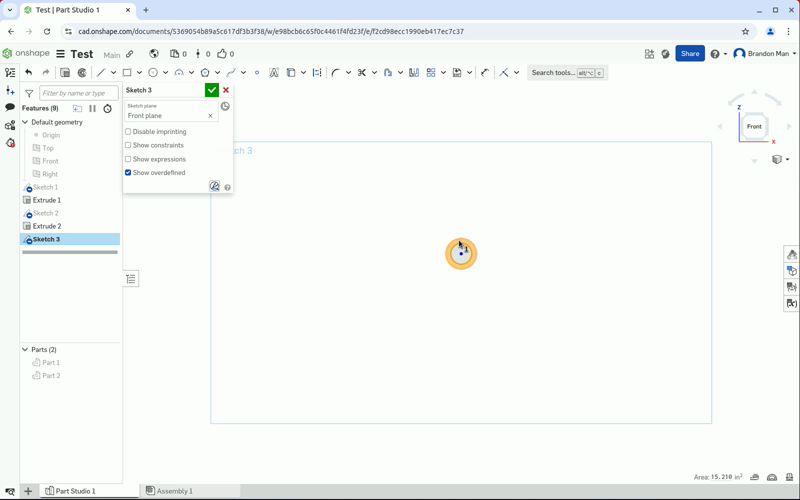
mouse_move(73, 352)
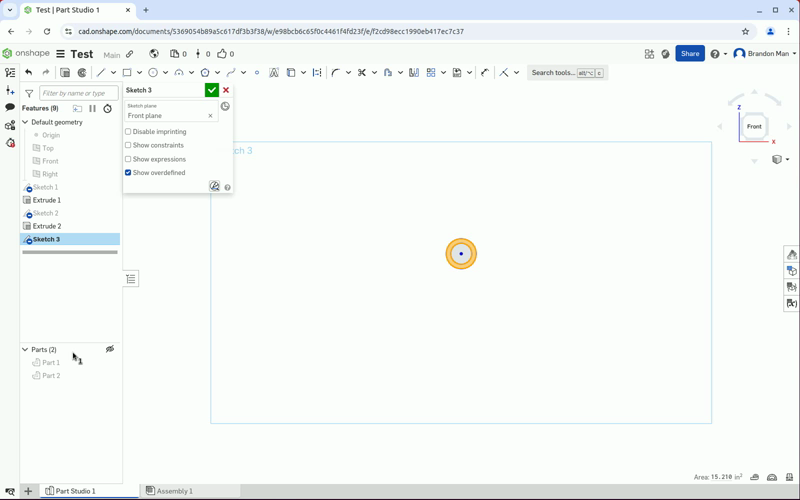
key(shift+y)
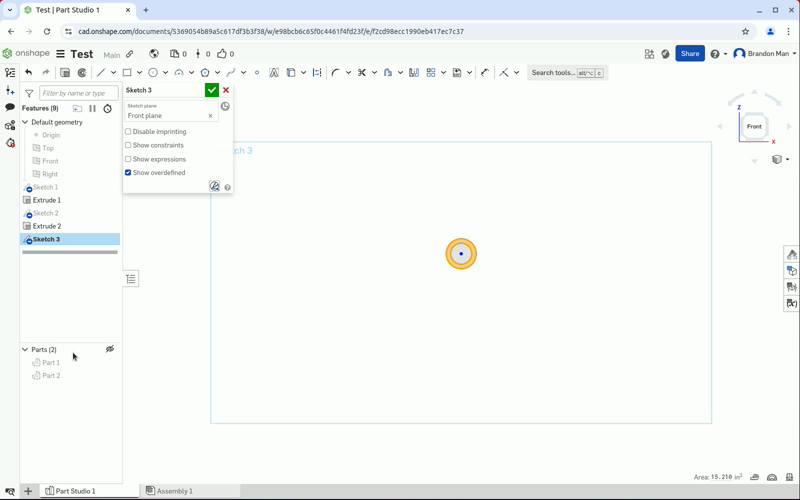
key(shift+e)
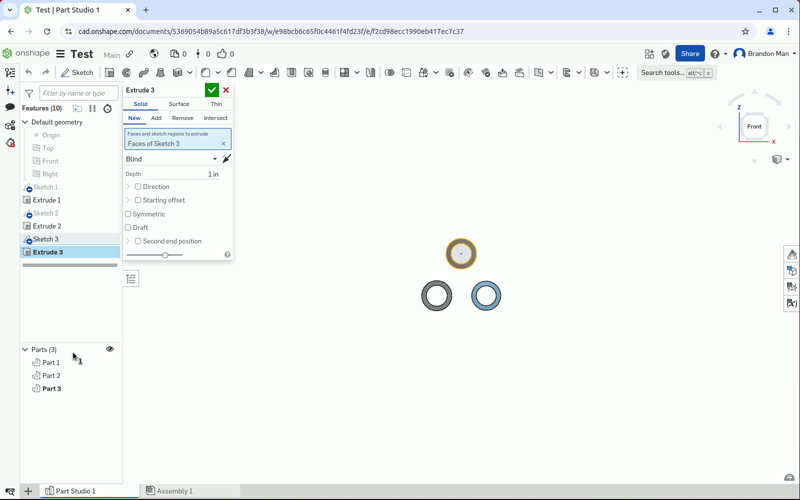
mouse_move(143, 106)
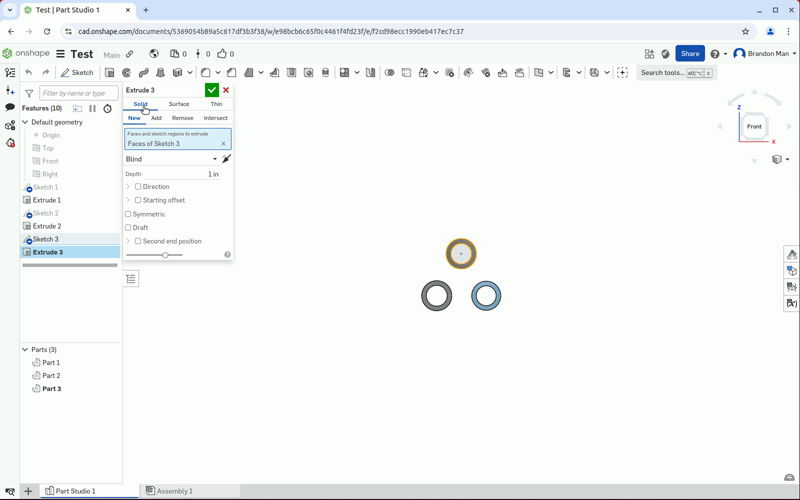
click(143, 106)
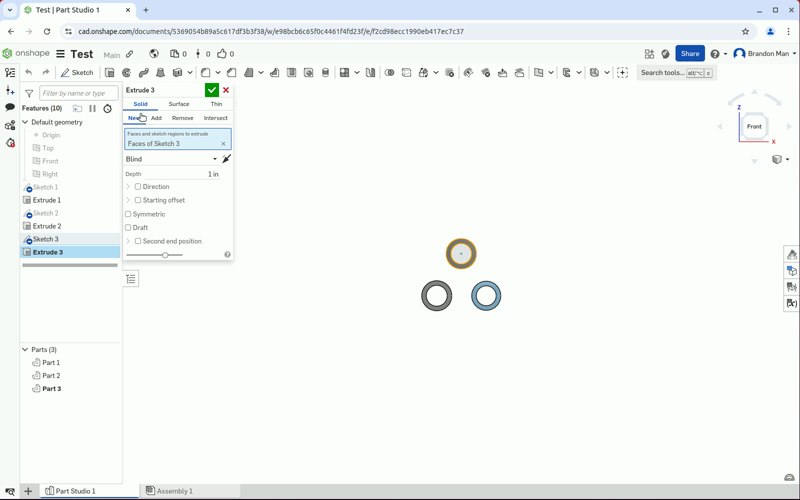
mouse_move(137, 120)
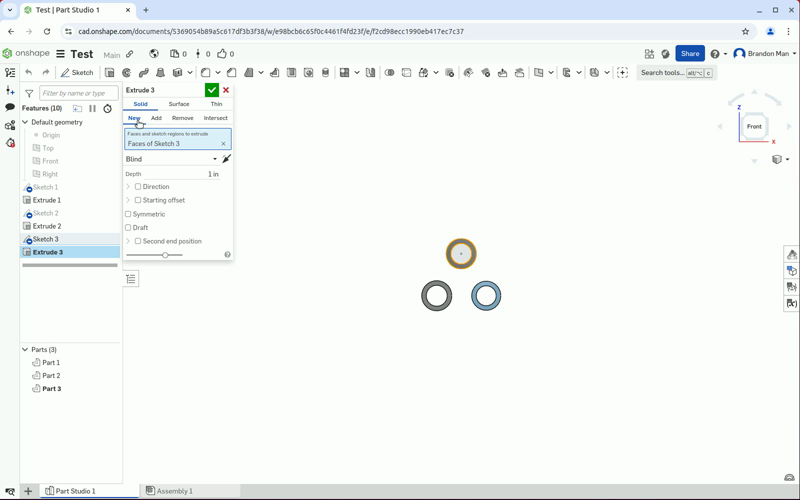
click(137, 120)
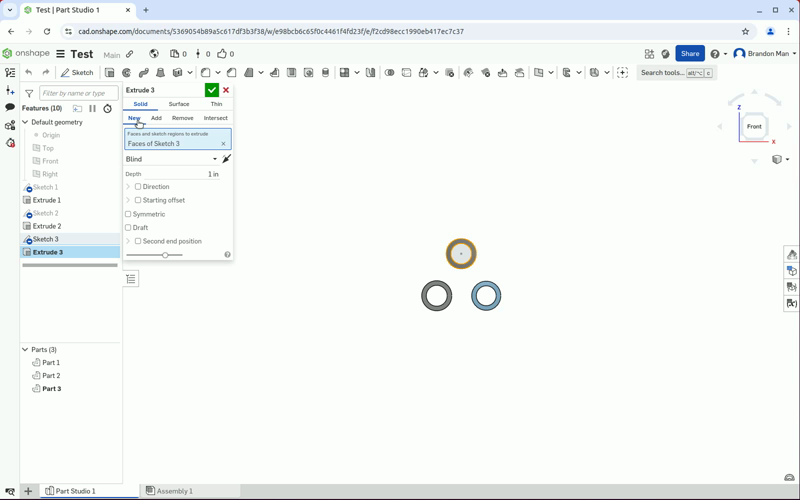
key(tab, 4)
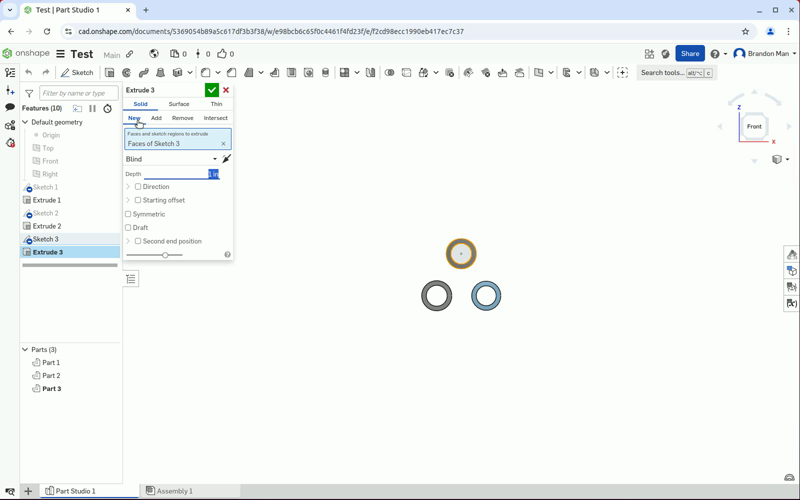
text(17.331)
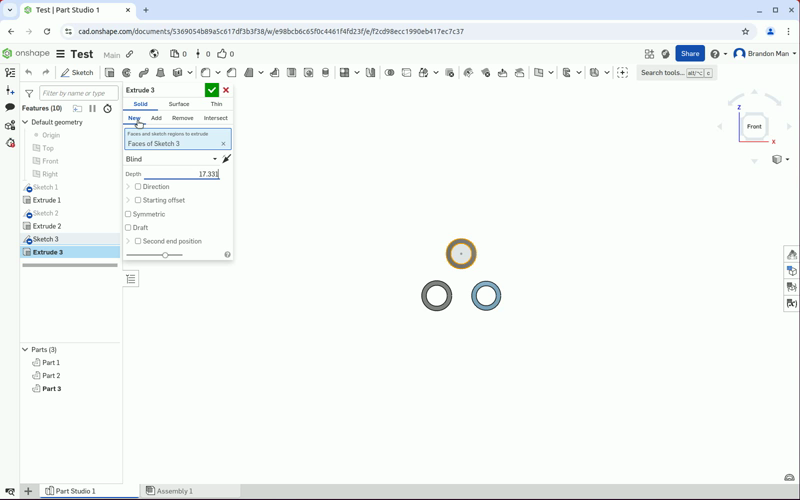
key(enter)
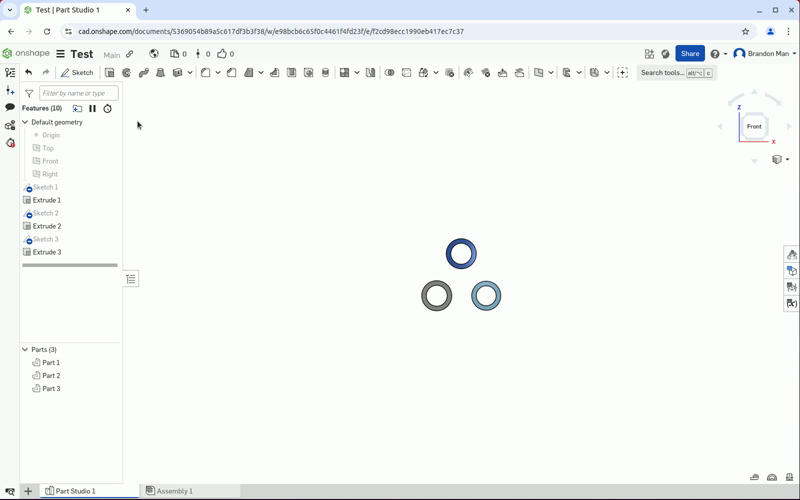
key(shift+h)
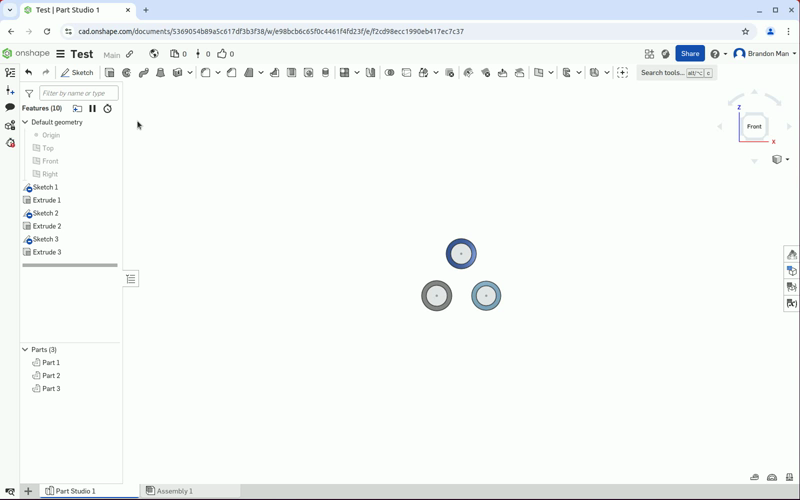
key(shift+h)
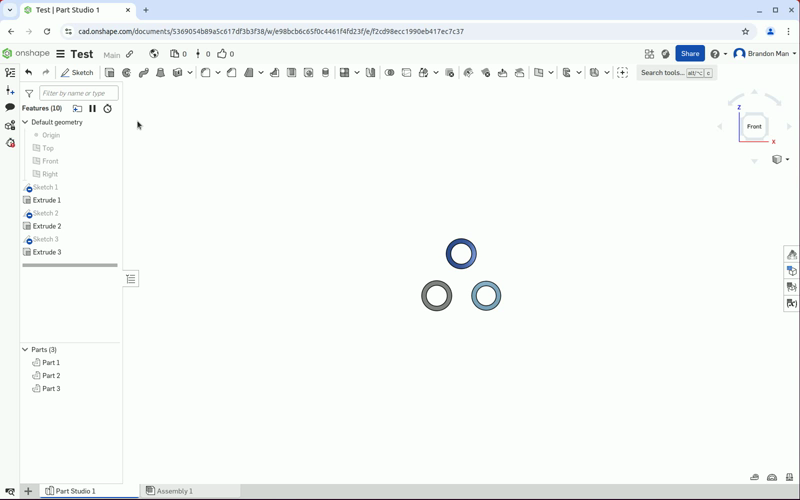
mouse_move(73, 189)
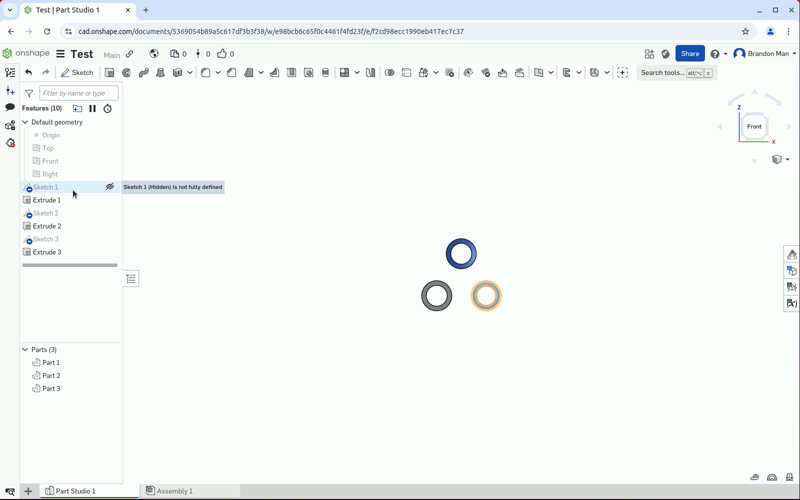
click(73, 189)
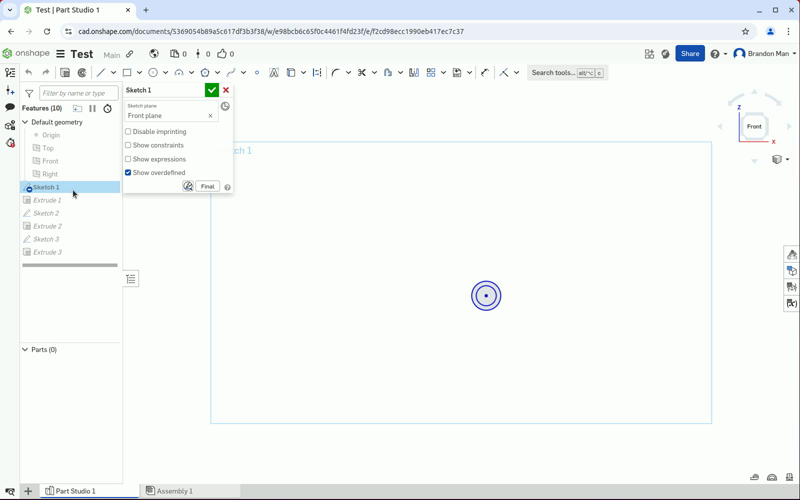
mouse_move(229, 92)
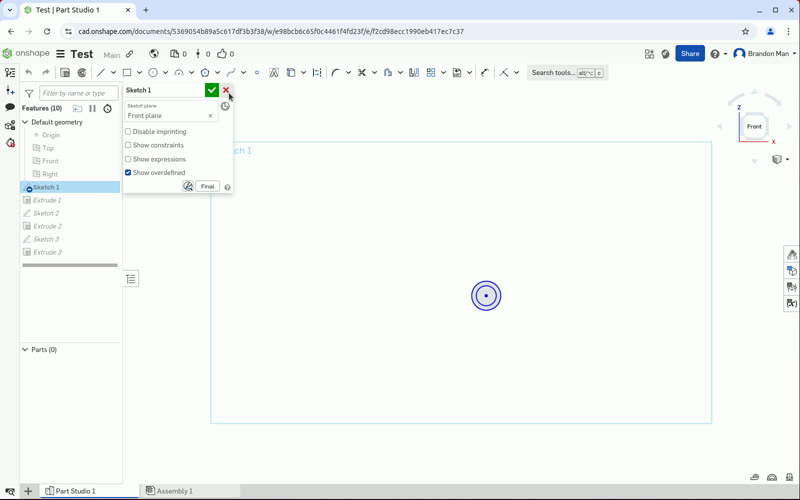
click(229, 92)
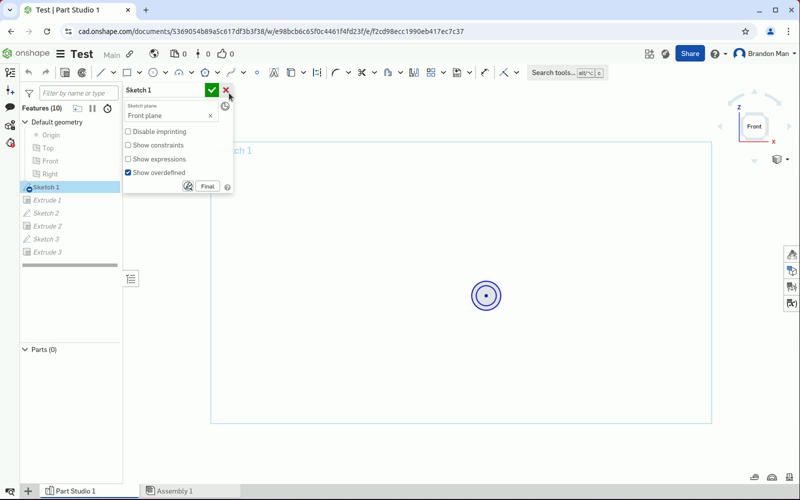
key(shift+s)
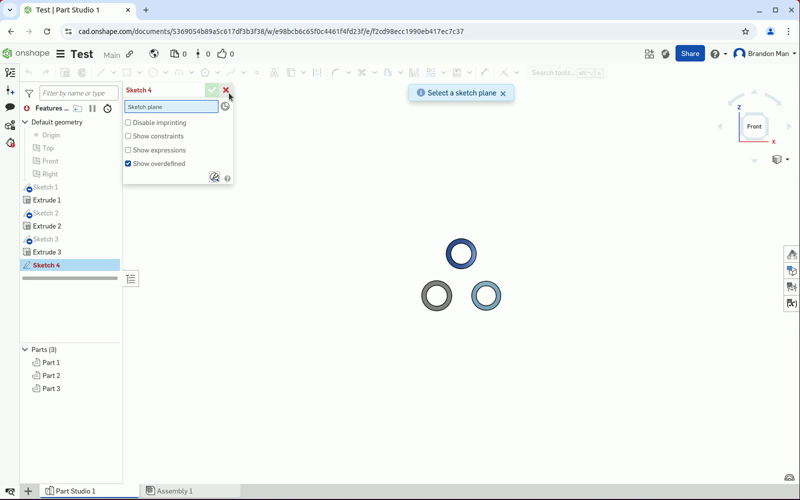
mouse_move(73, 163)
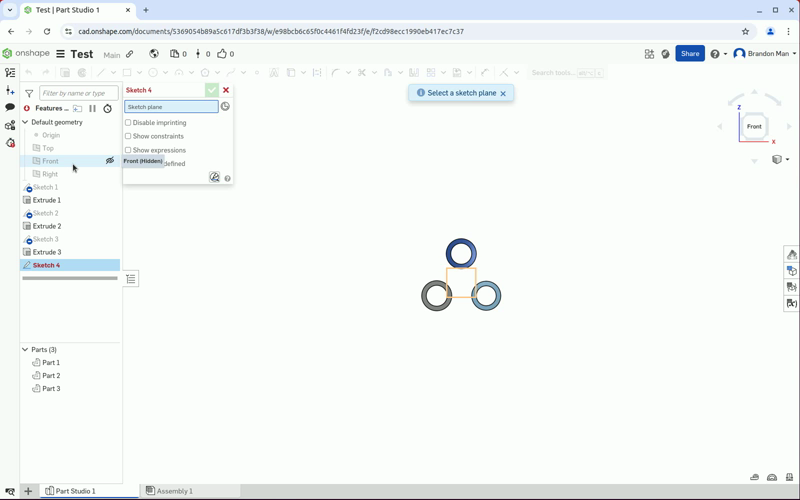
click(73, 163)
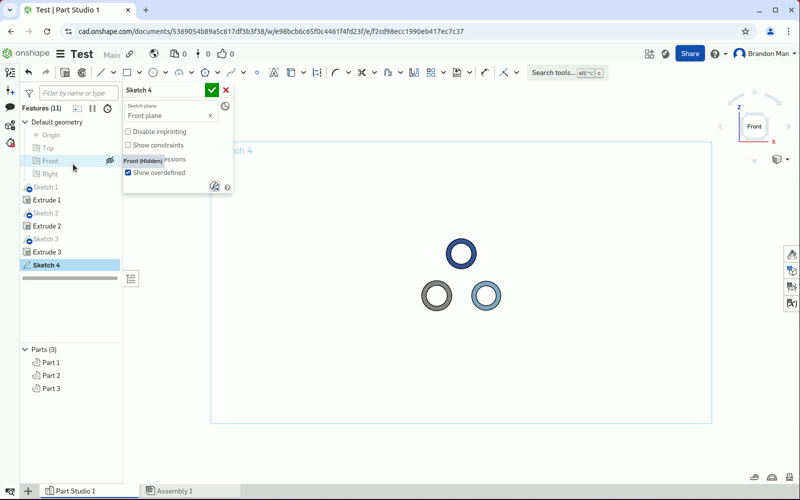
mouse_move(73, 352)
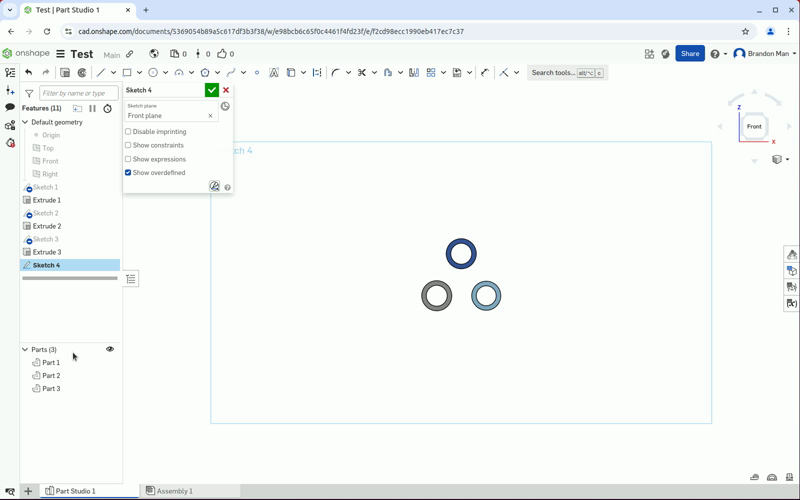
key(y)
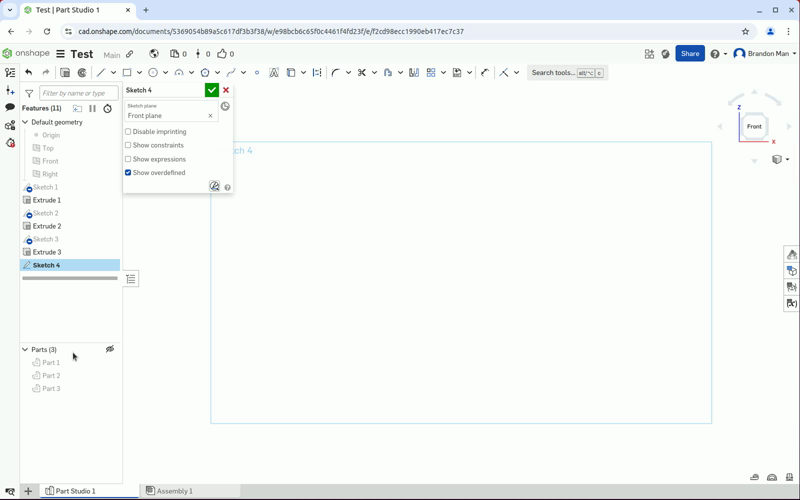
key(a)
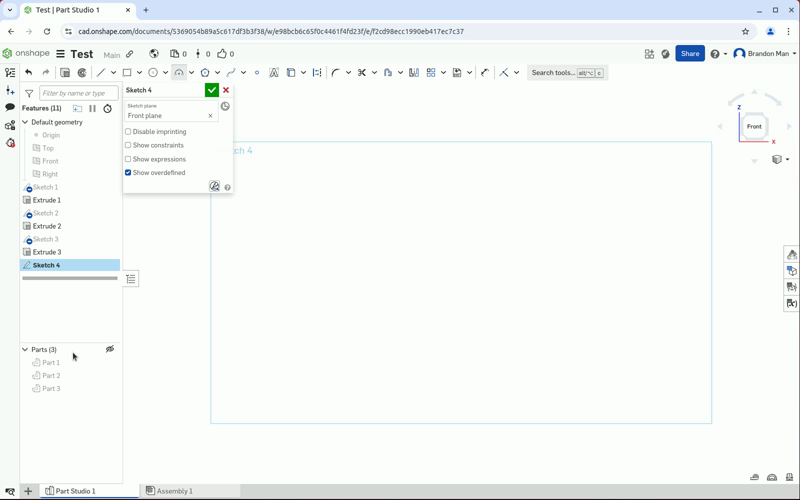
key_down(shift)
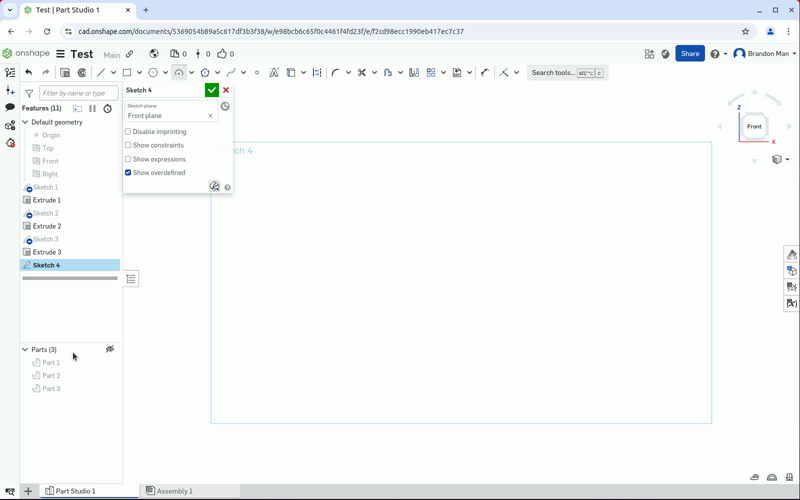
mouse_move(436, 281)
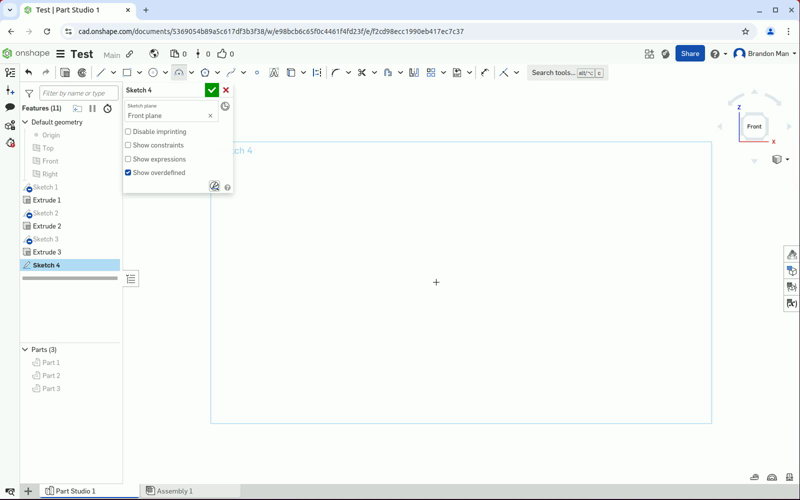
click(436, 281)
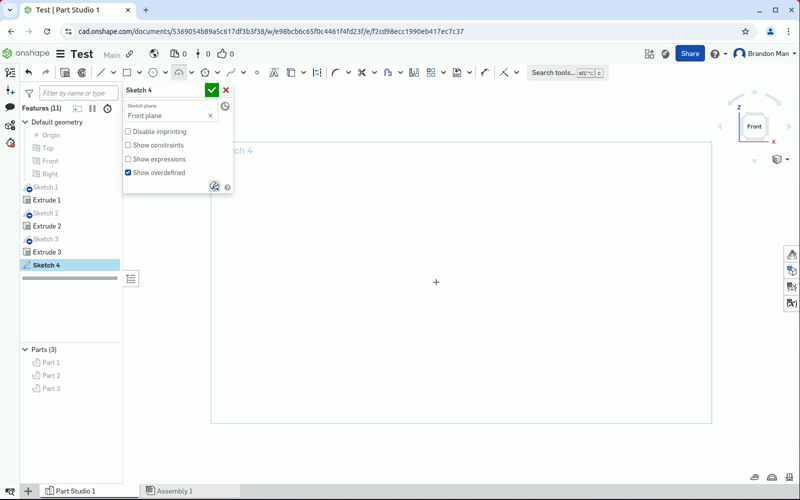
key_up(shift)
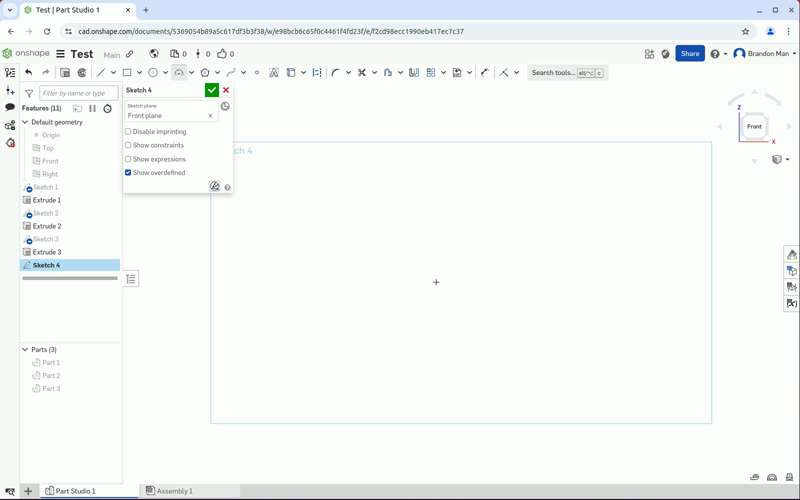
key_down(shift)
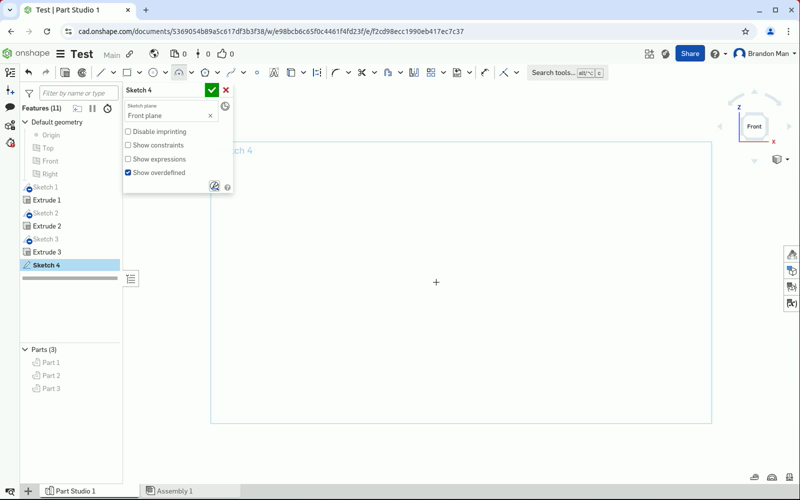
mouse_move(448, 303)
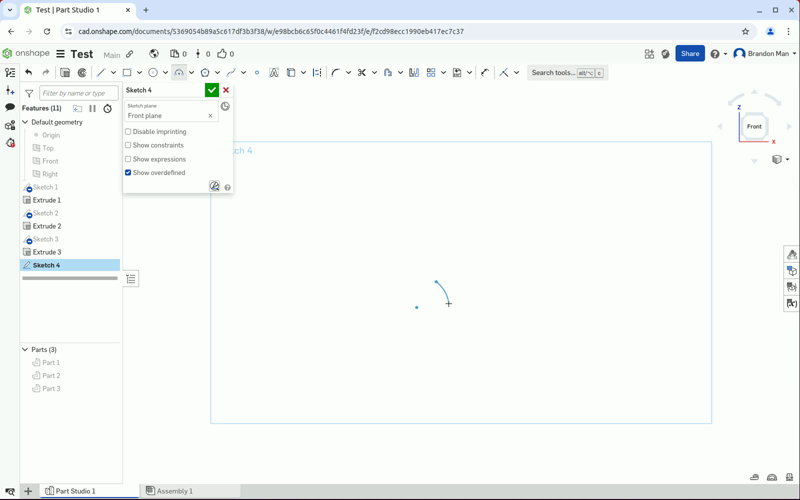
click(448, 303)
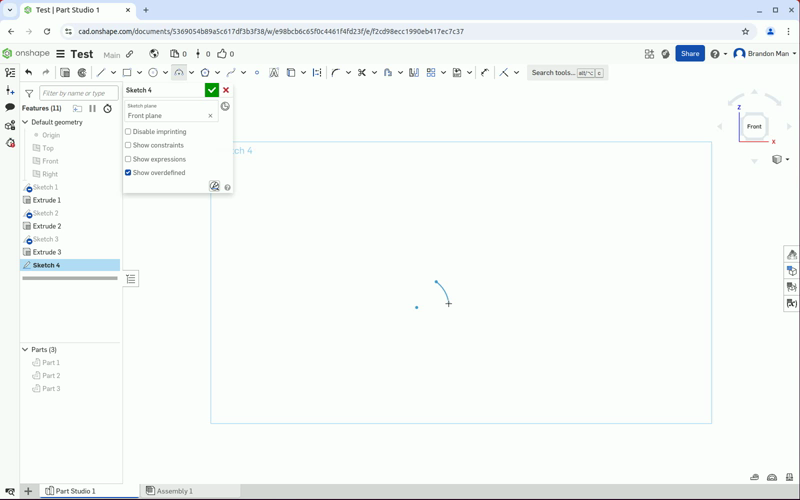
mouse_move(449, 288)
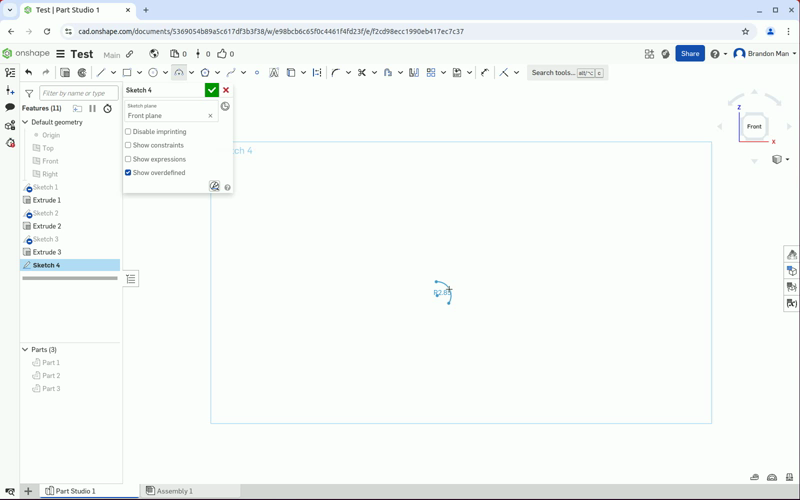
click(449, 288)
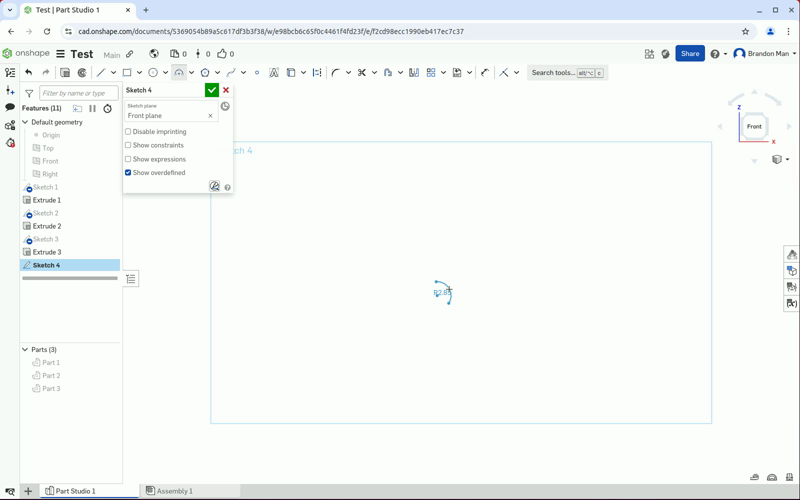
key_up(shift)
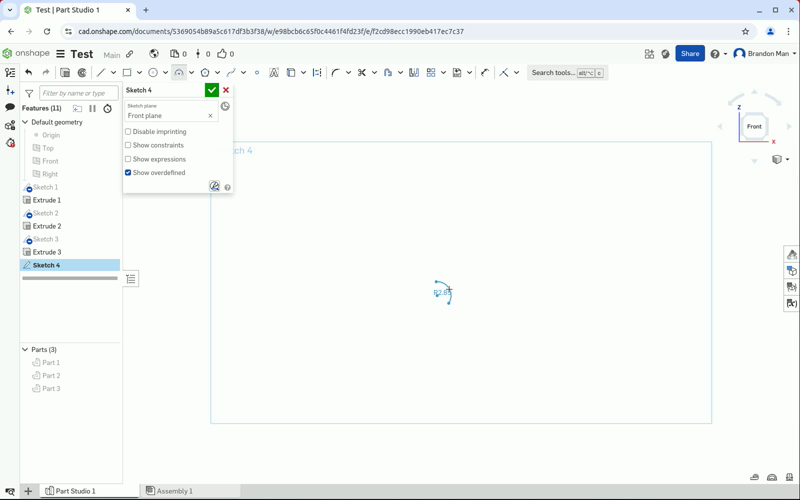
mouse_move(448, 303)
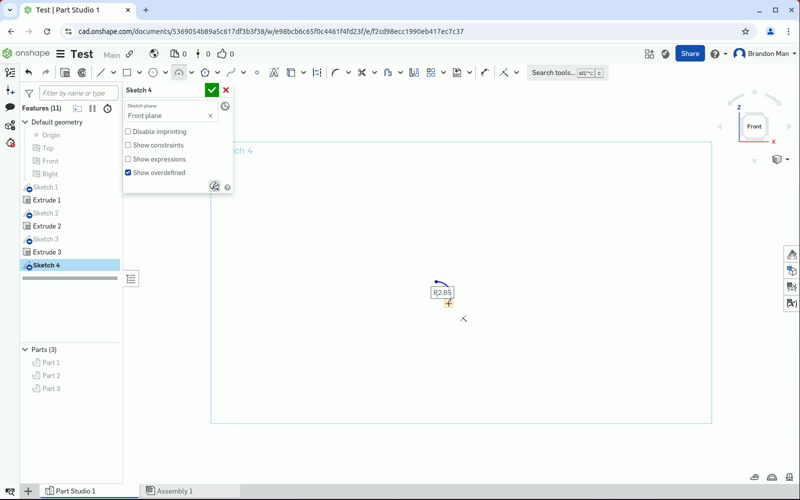
click(448, 303)
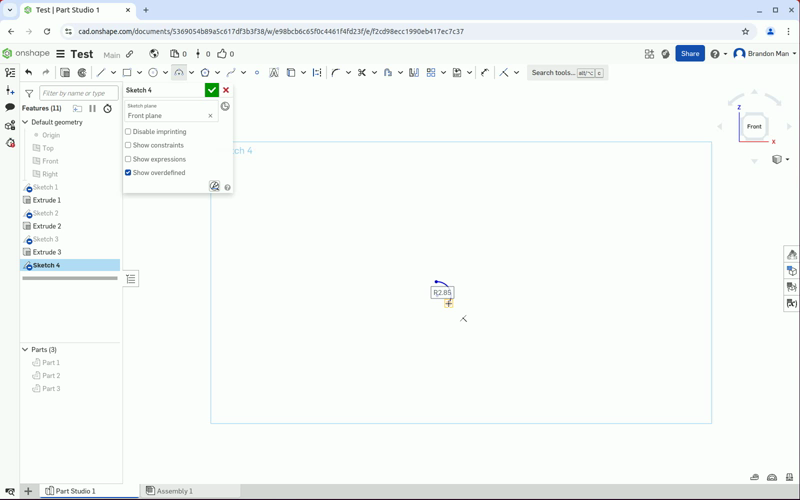
key_down(shift)
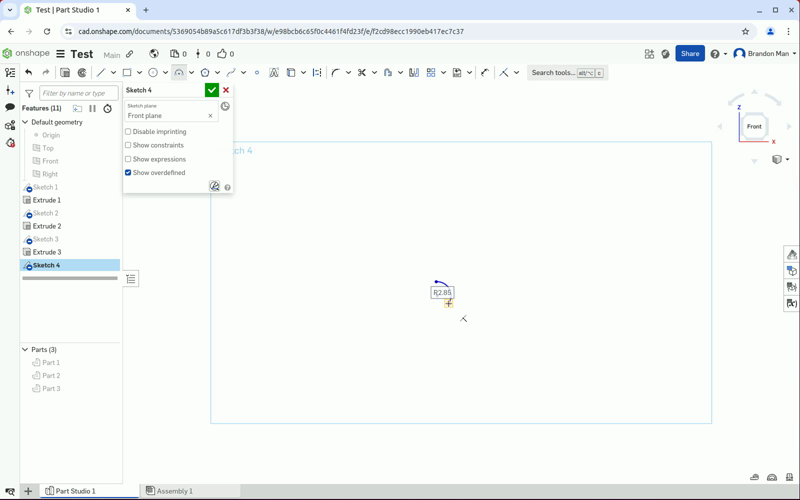
mouse_move(473, 303)
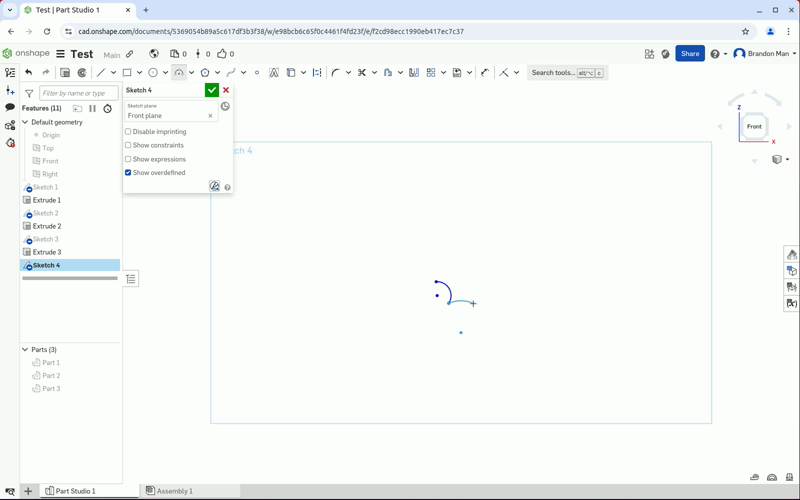
click(473, 303)
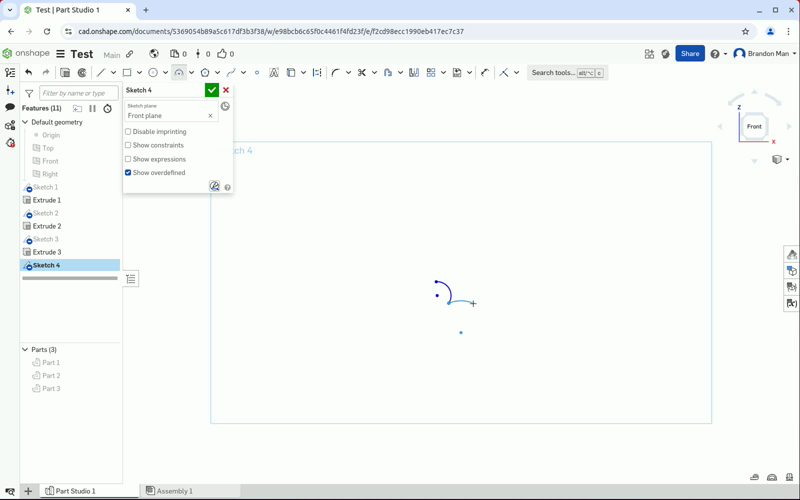
mouse_move(461, 296)
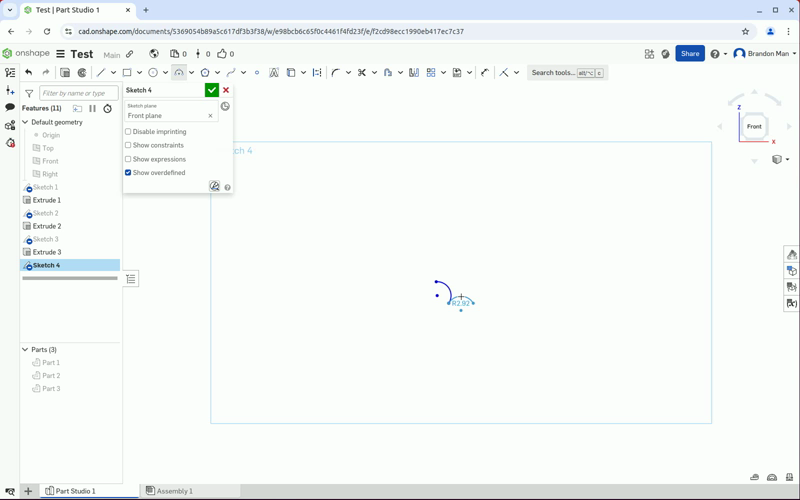
click(461, 296)
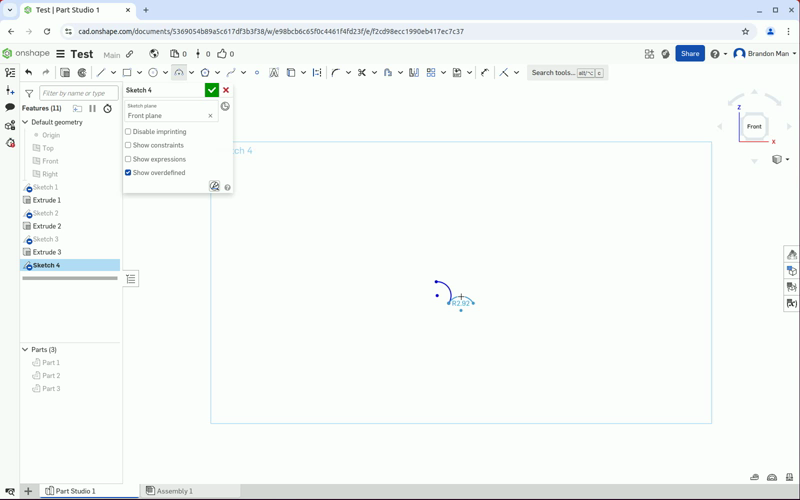
key_up(shift)
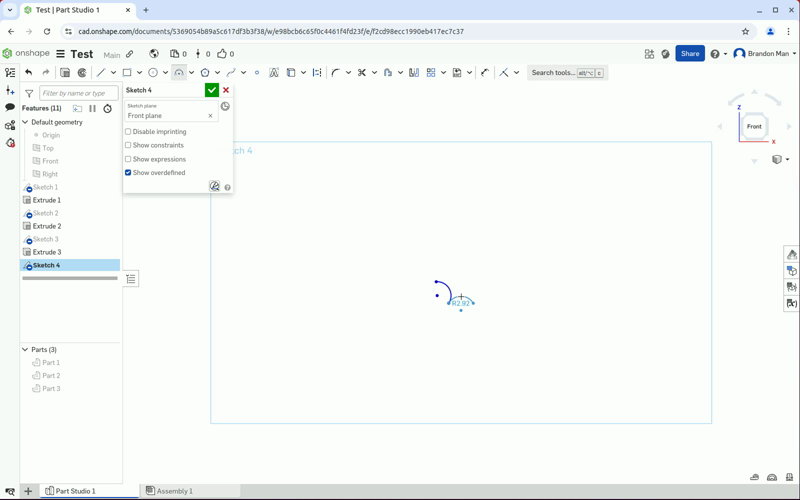
mouse_move(473, 303)
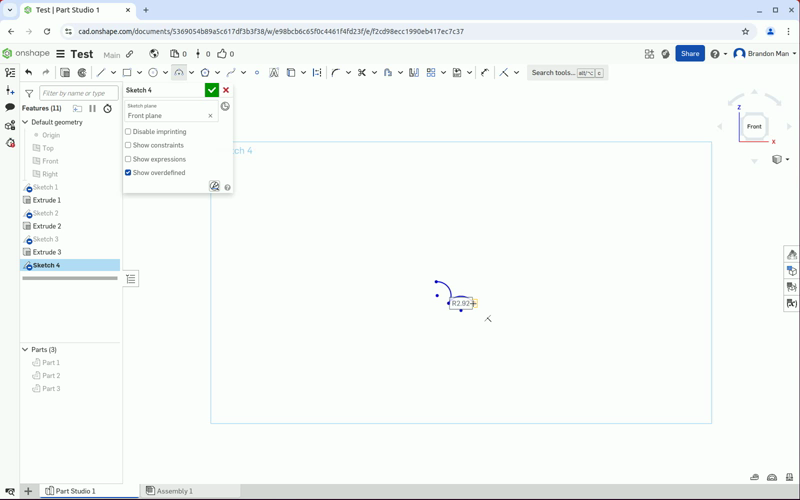
click(473, 303)
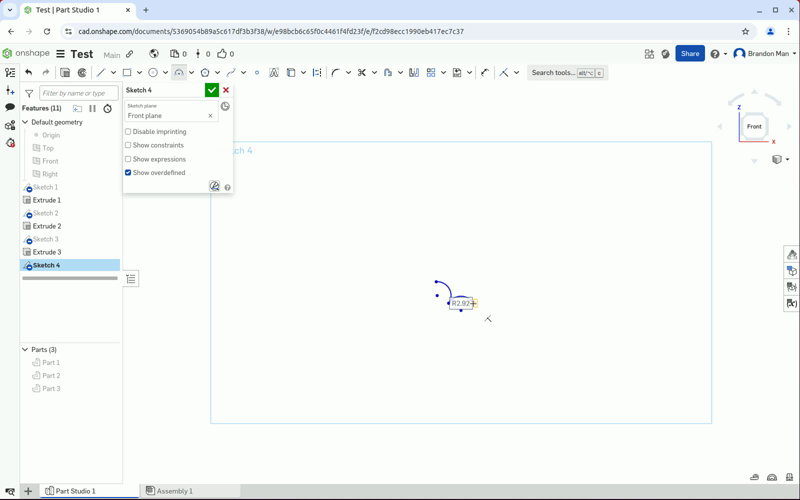
key_down(shift)
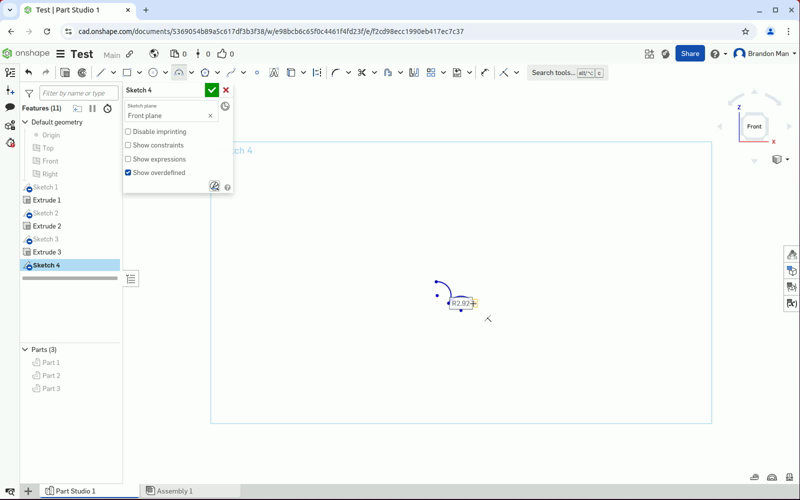
mouse_move(486, 281)
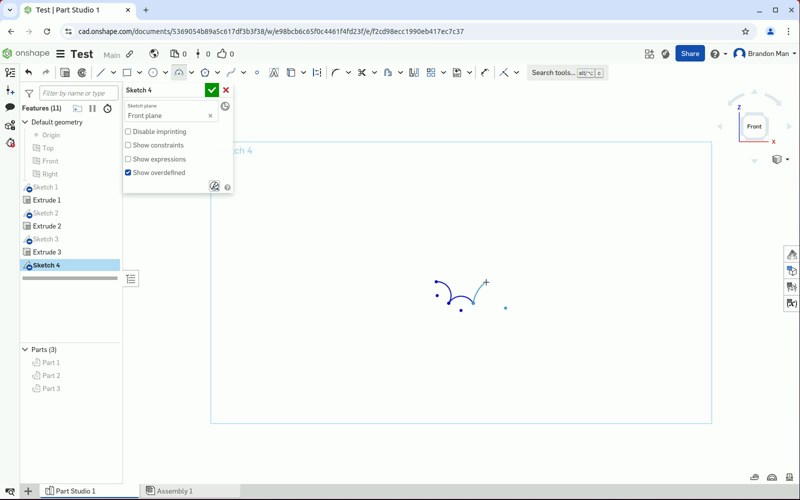
click(486, 281)
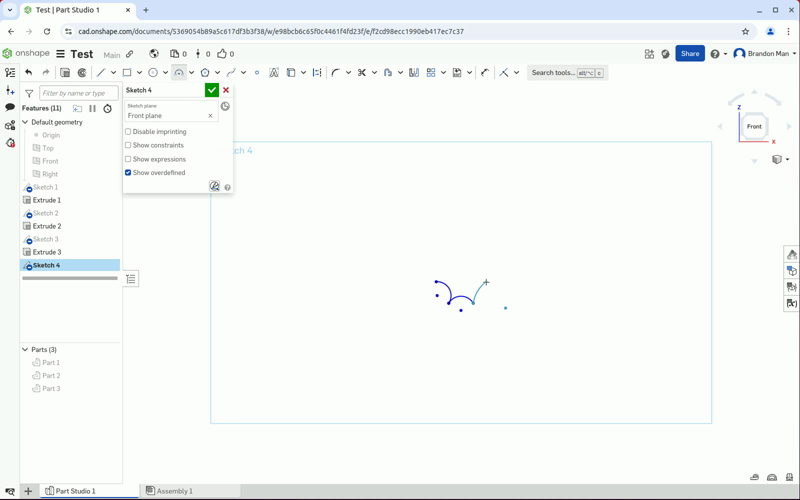
mouse_move(473, 288)
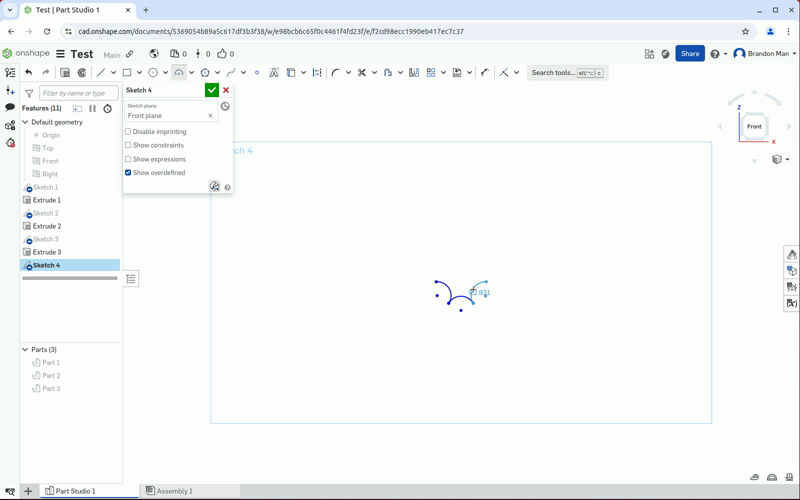
click(473, 288)
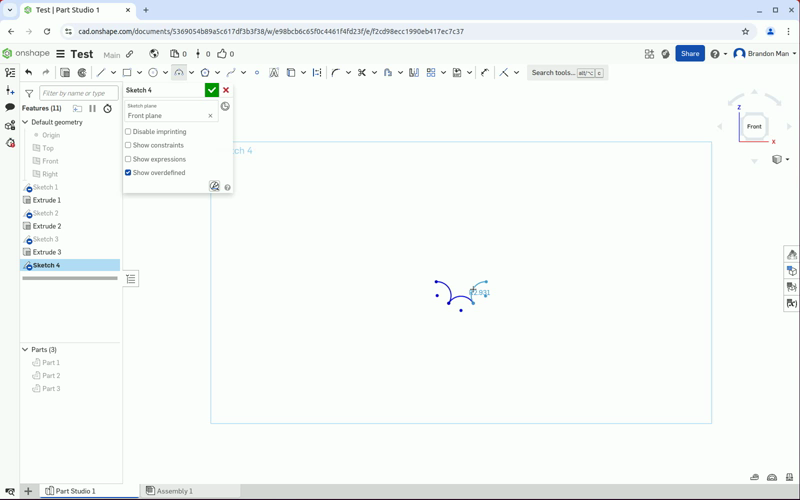
key_up(shift)
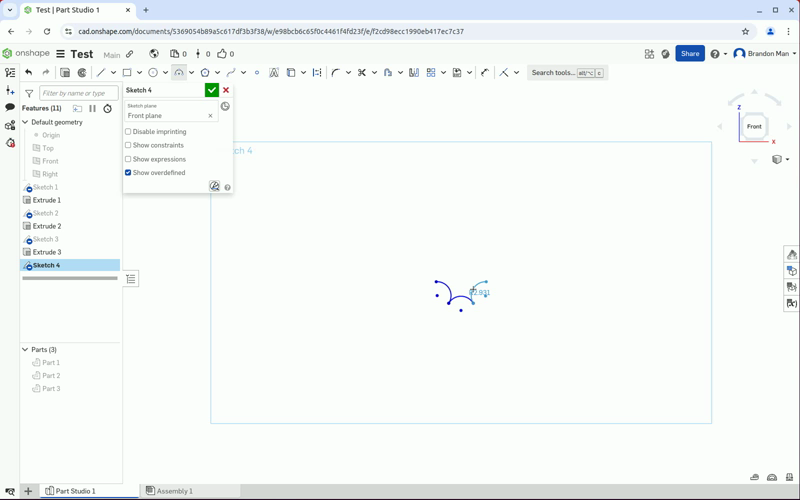
mouse_move(486, 281)
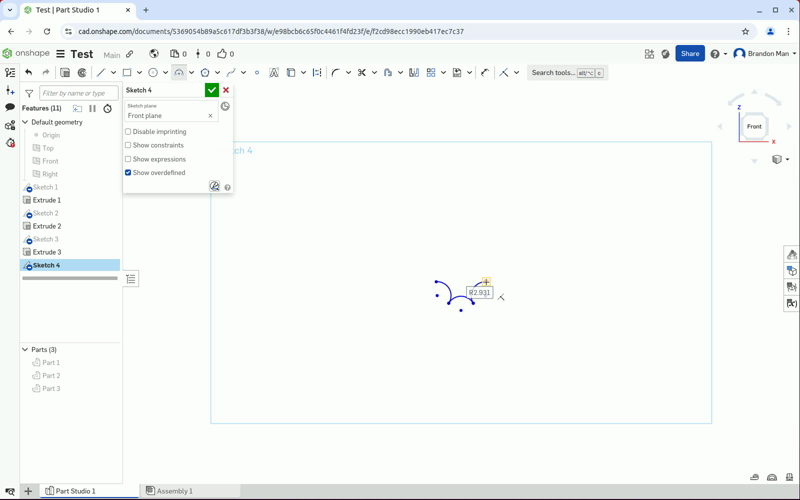
click(486, 281)
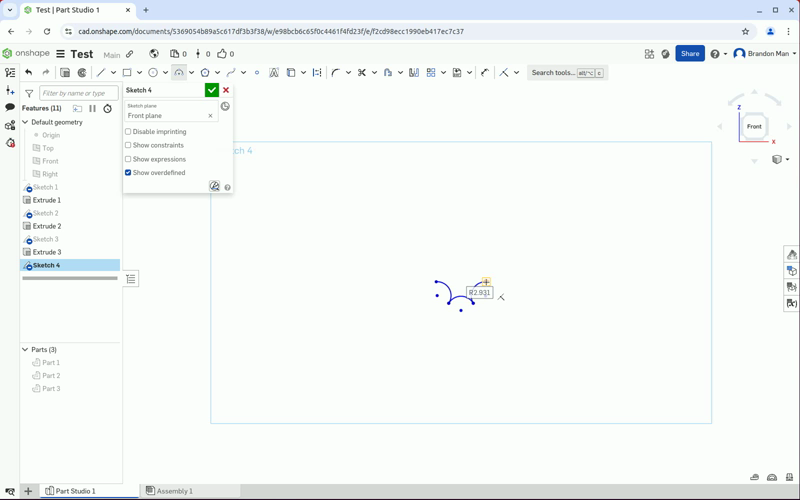
key_down(shift)
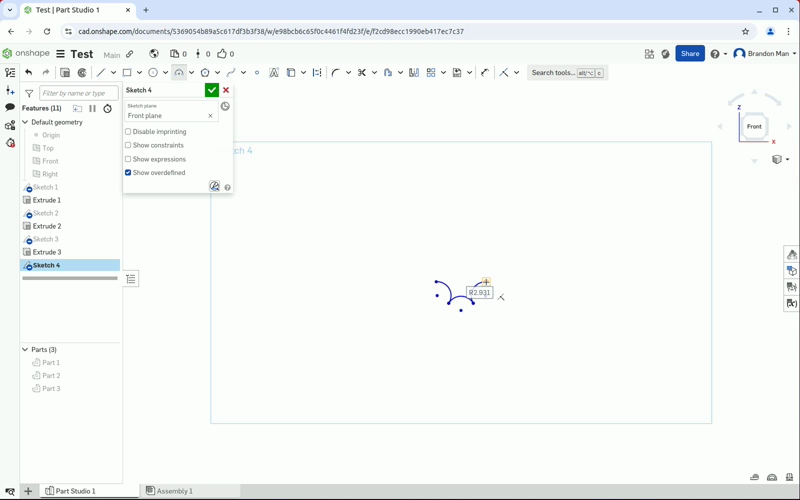
mouse_move(473, 260)
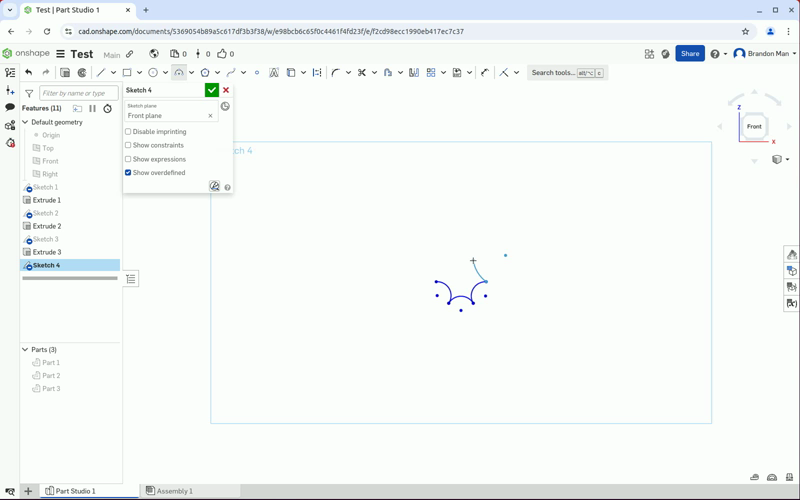
click(473, 260)
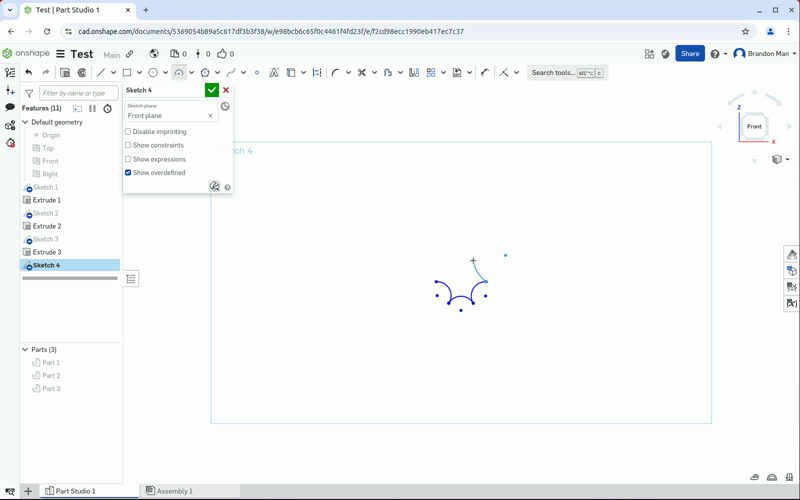
mouse_move(473, 274)
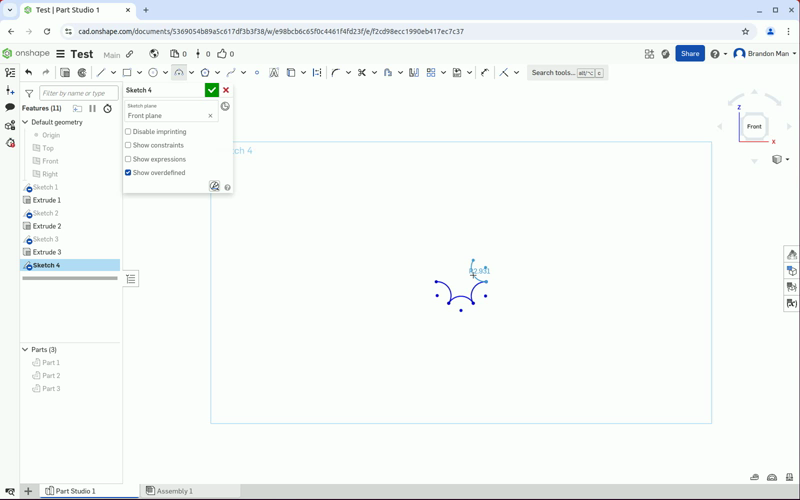
click(473, 274)
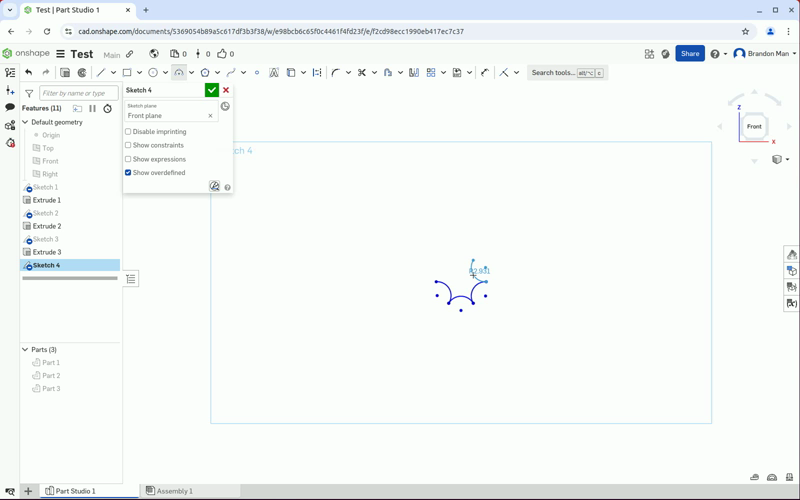
key_up(shift)
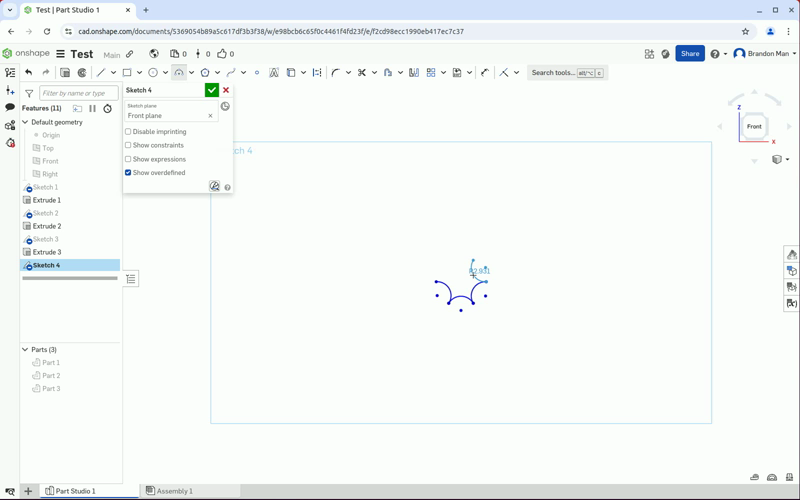
mouse_move(473, 260)
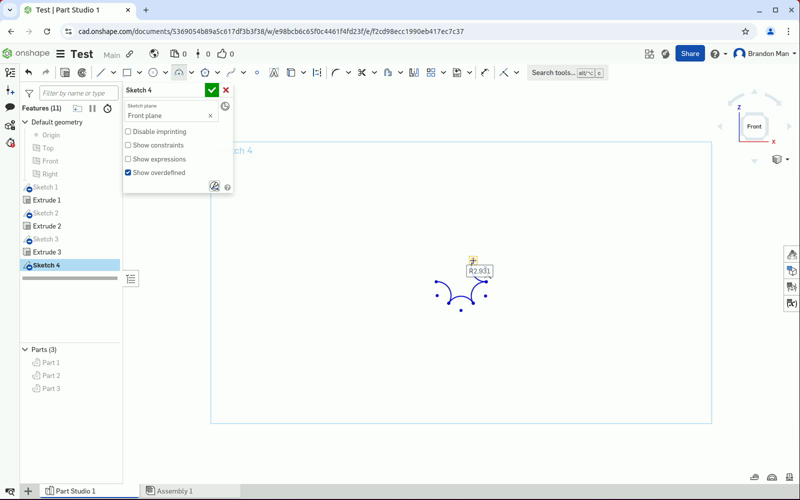
click(473, 260)
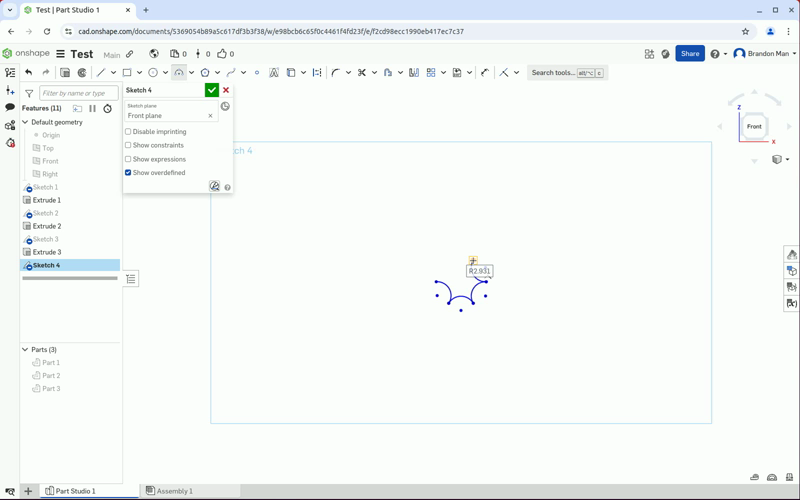
key_down(shift)
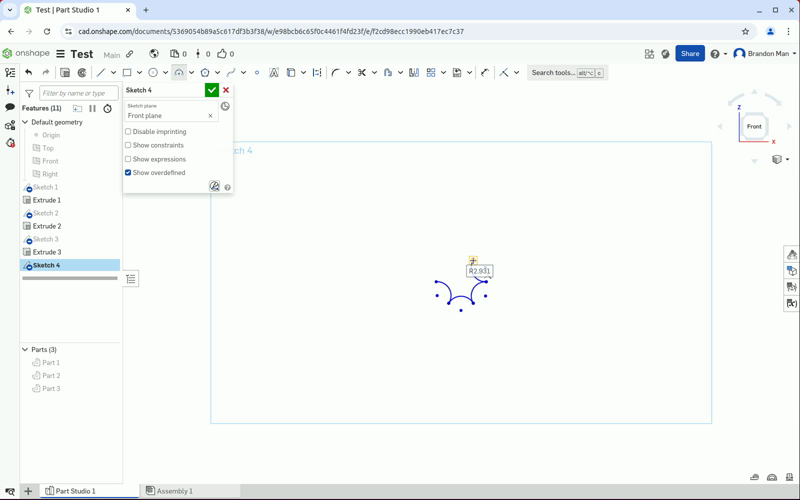
mouse_move(448, 260)
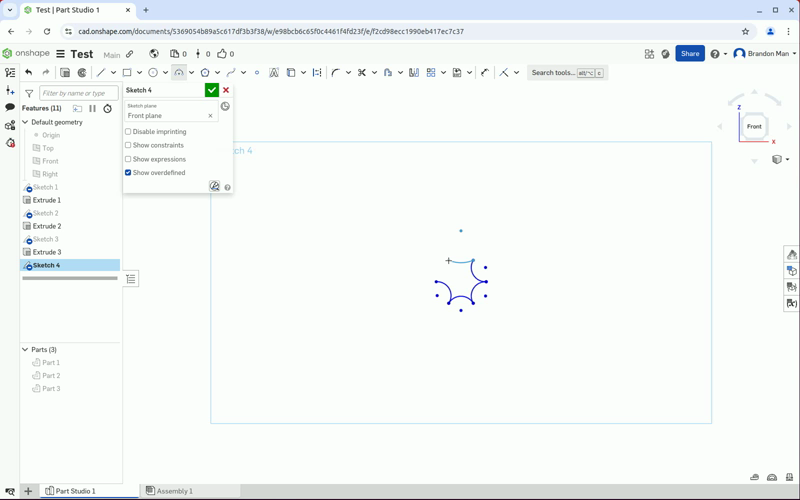
click(448, 260)
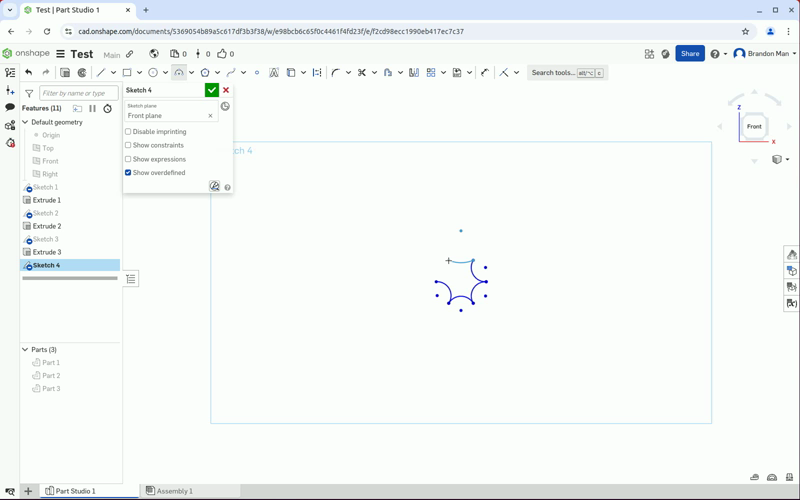
mouse_move(461, 267)
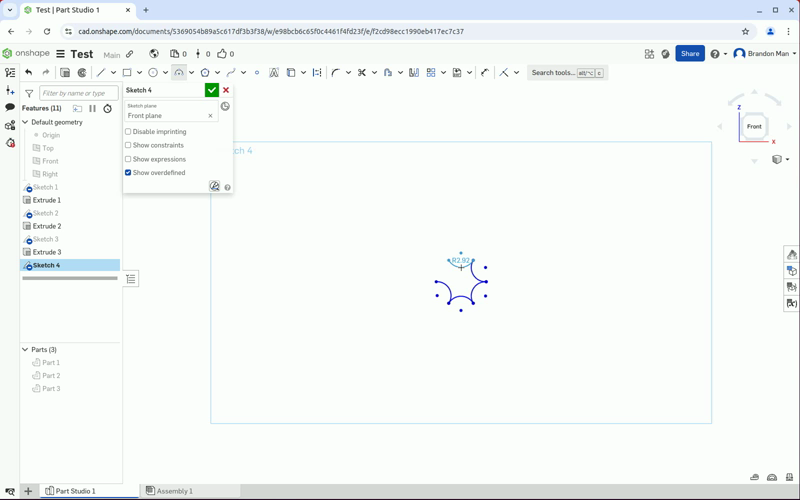
click(461, 267)
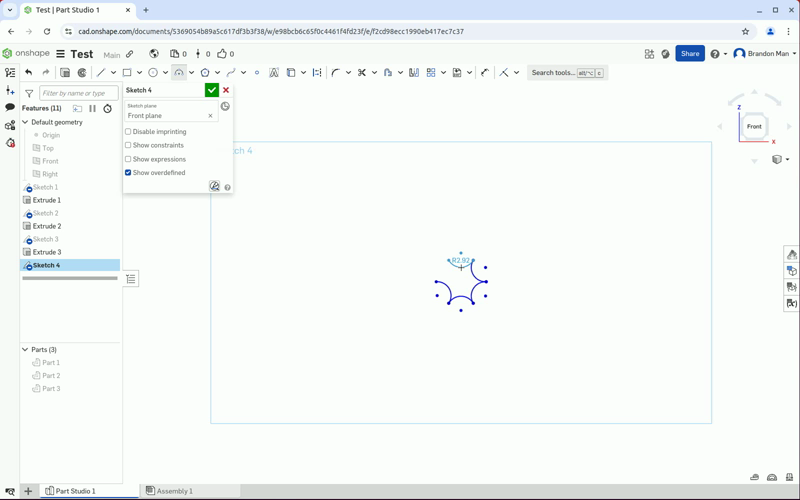
key_up(shift)
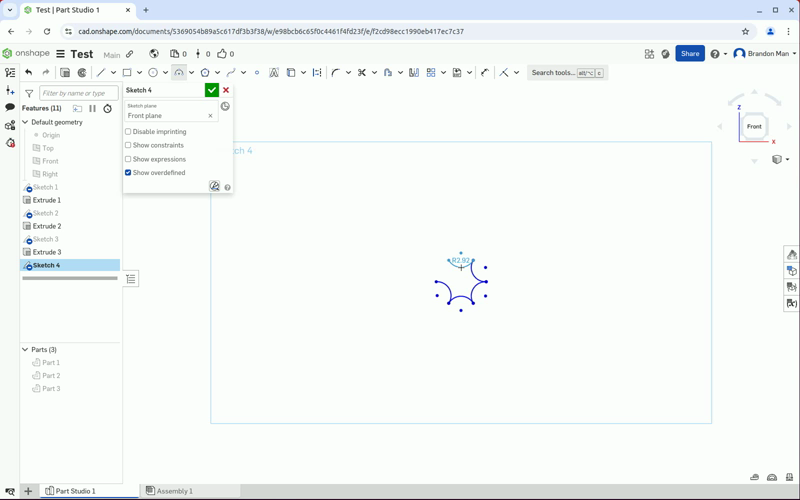
mouse_move(448, 260)
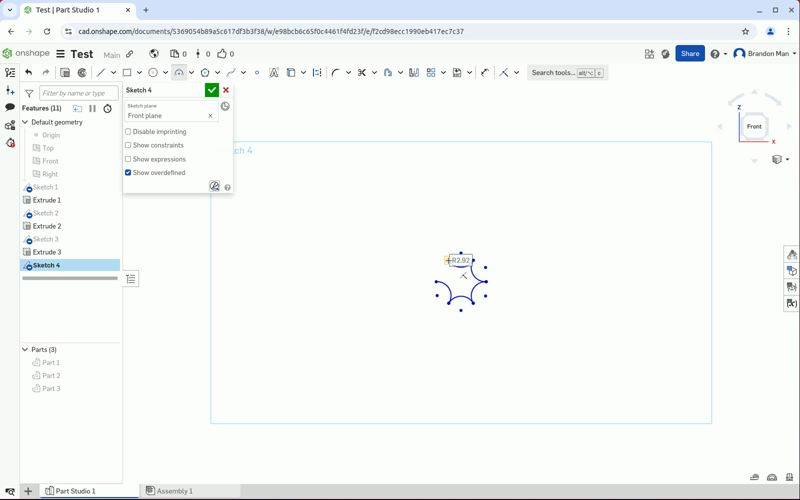
click(448, 260)
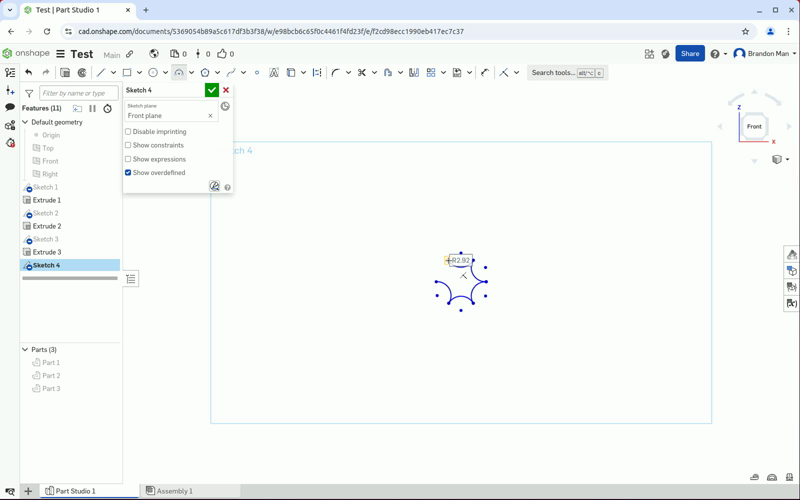
mouse_move(436, 281)
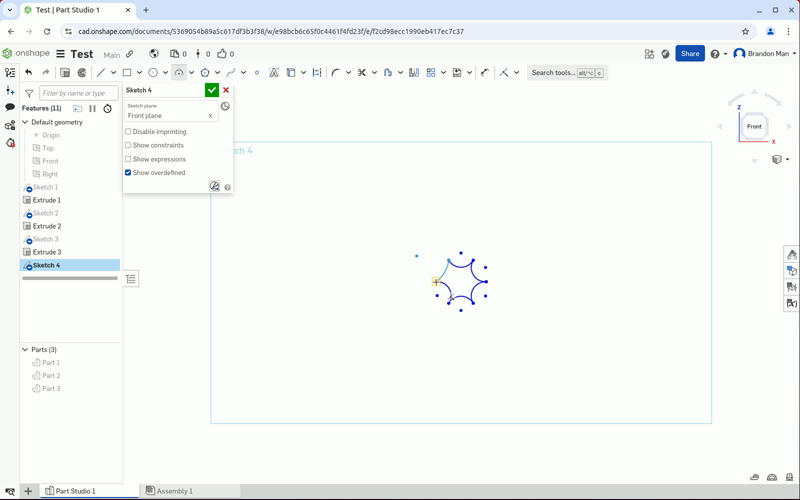
click(436, 281)
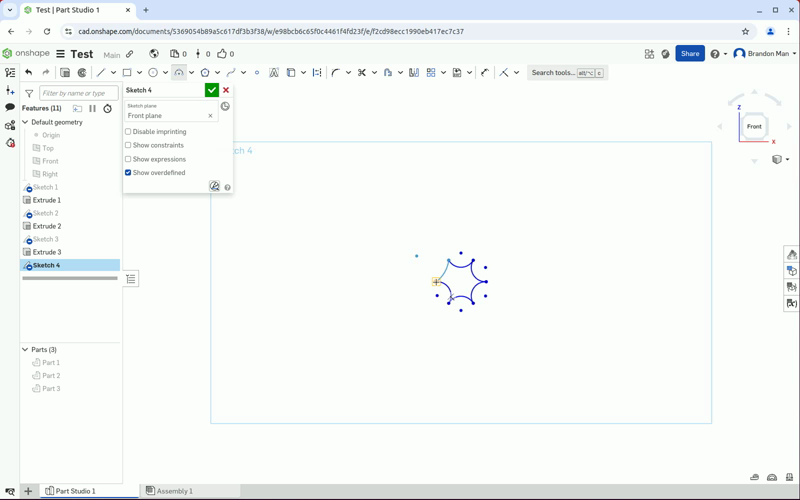
key_down(shift)
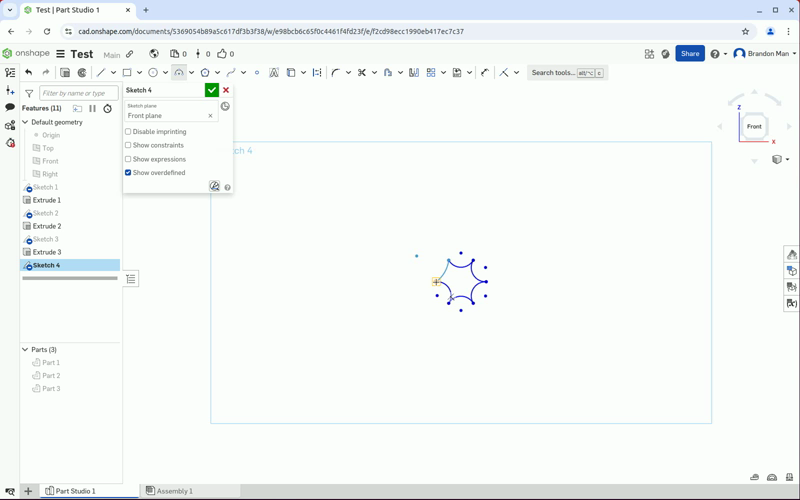
mouse_move(449, 274)
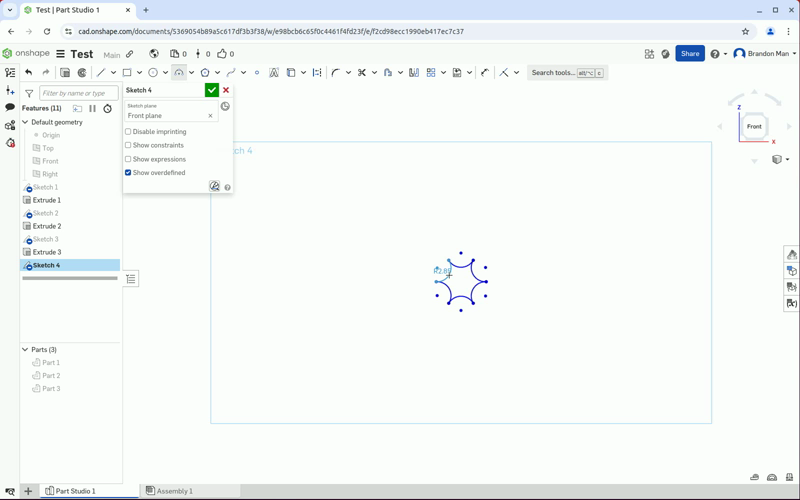
click(449, 274)
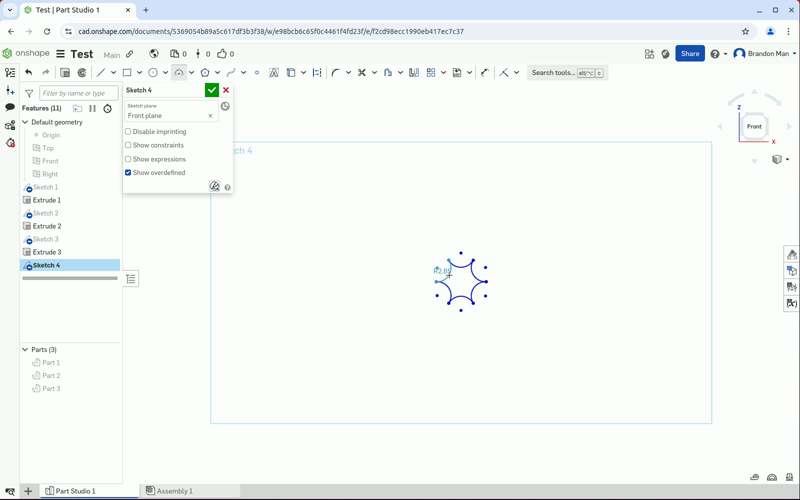
key_up(shift)
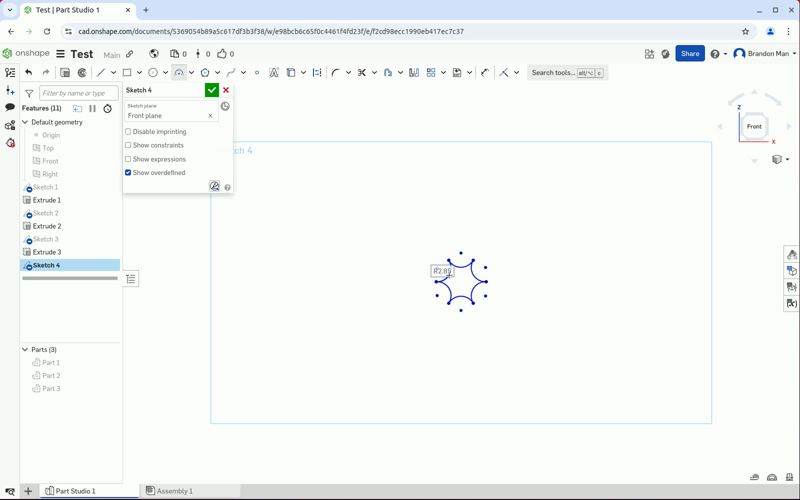
key(esc)
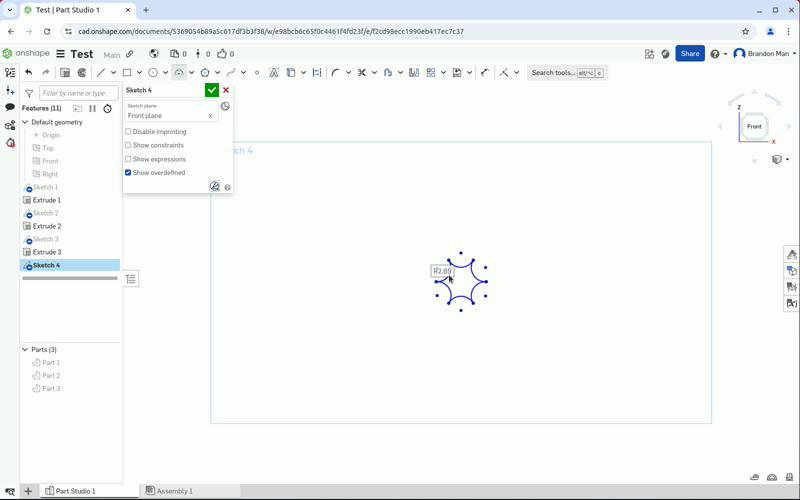
mouse_move(451, 286)
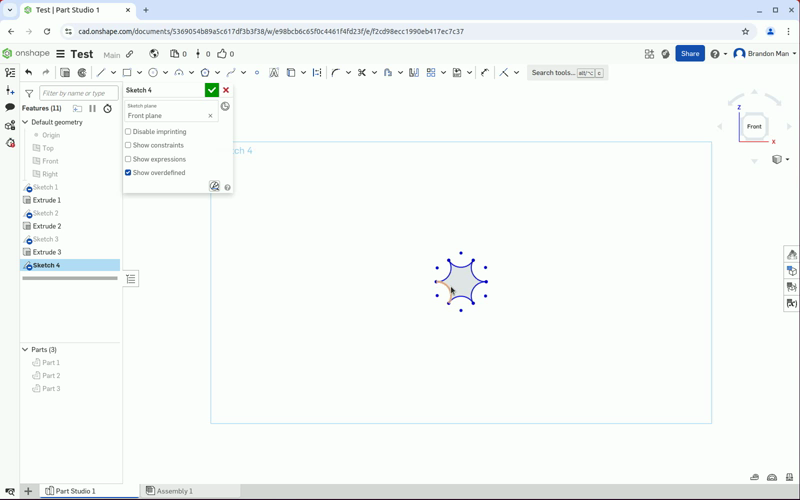
scroll(6)
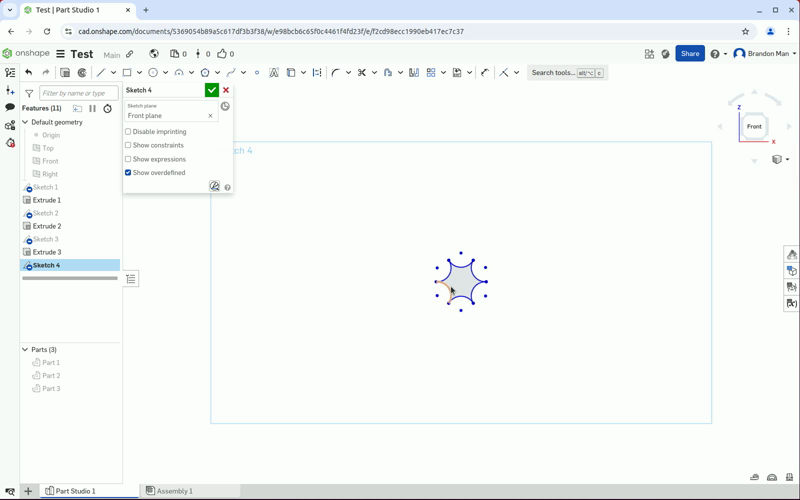
scroll(6)
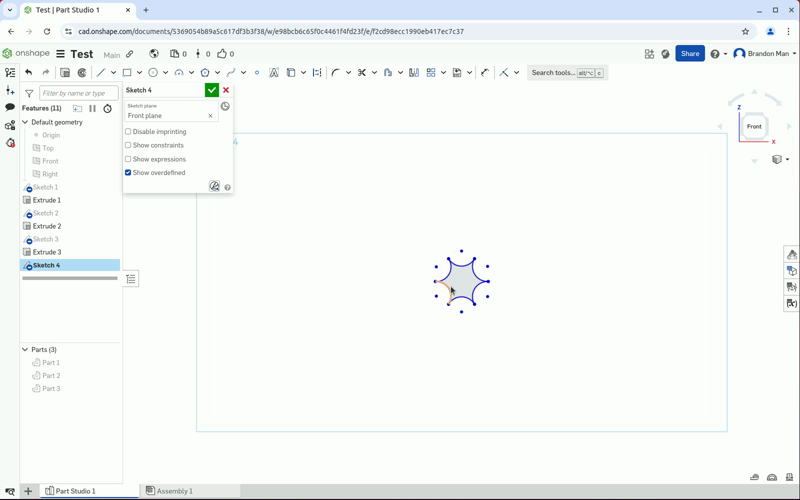
scroll(6)
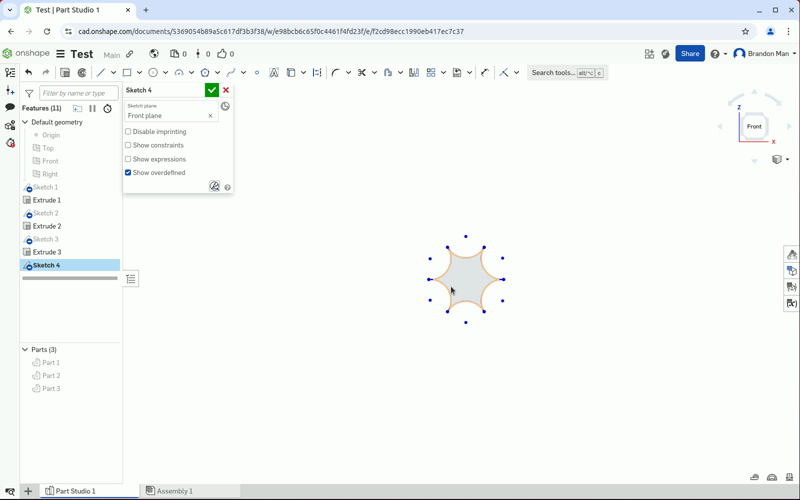
scroll(6)
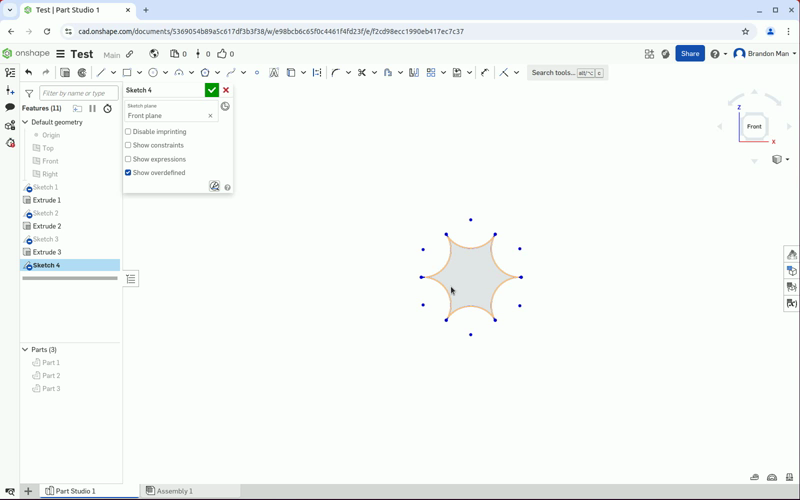
scroll(6)
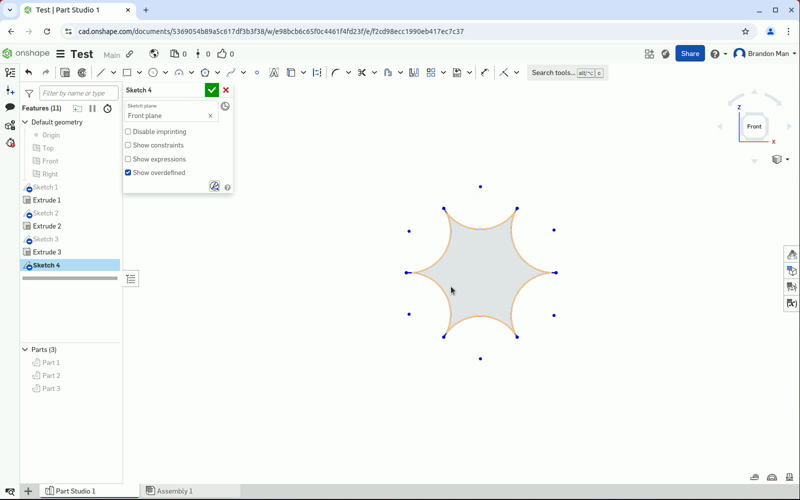
scroll(6)
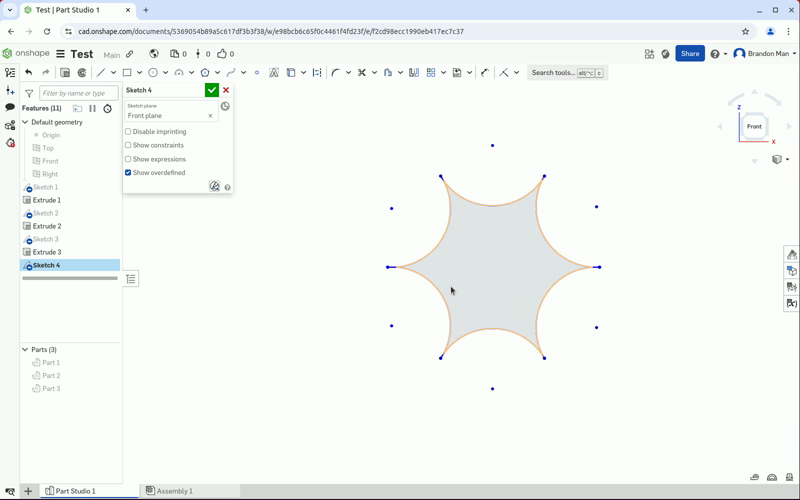
scroll(6)
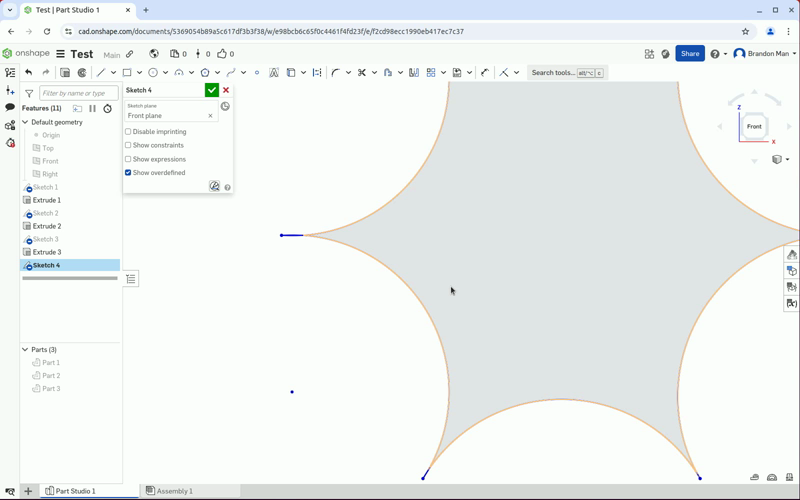
click(451, 286)
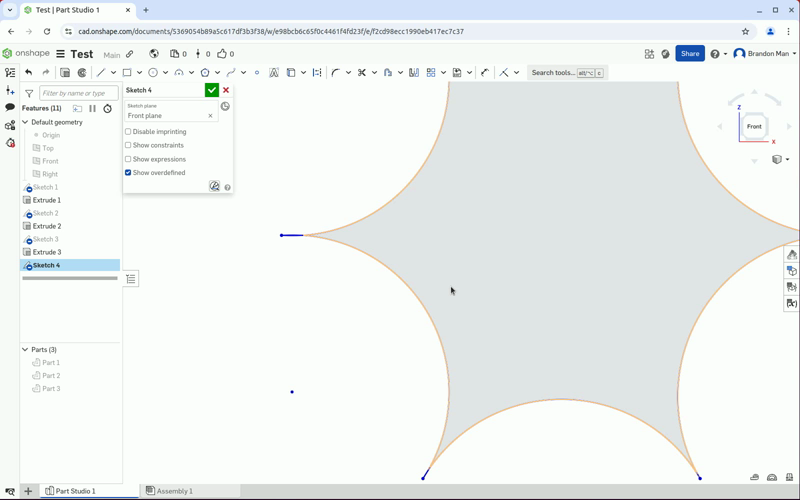
scroll(-6)
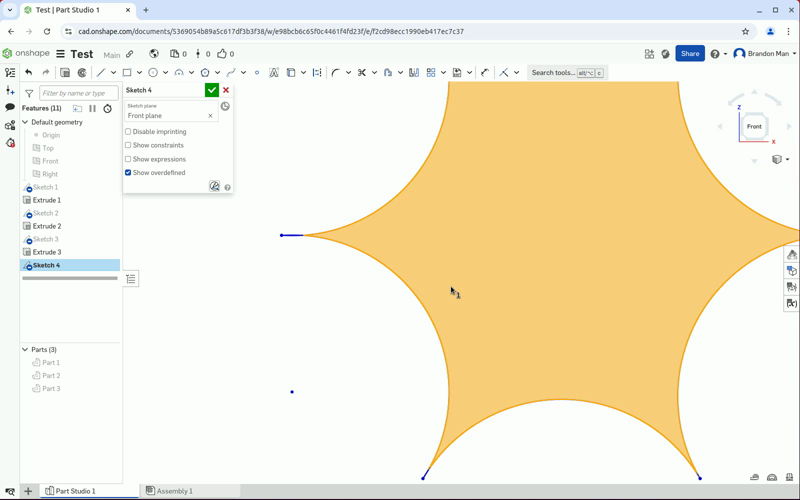
scroll(-6)
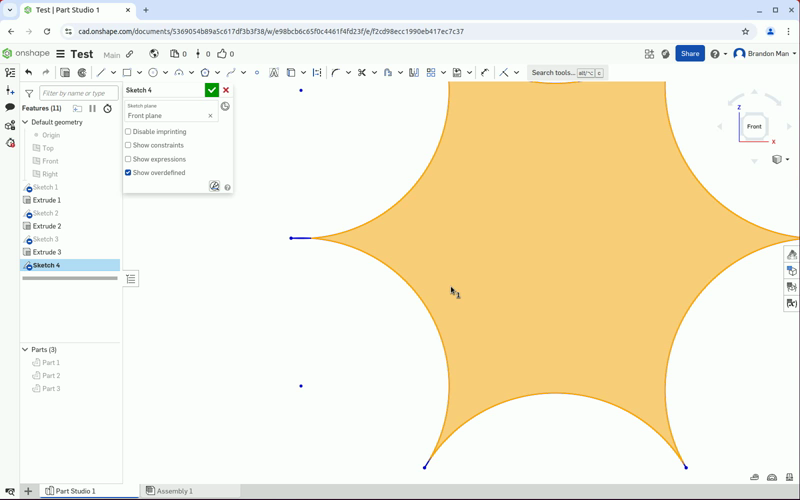
scroll(-6)
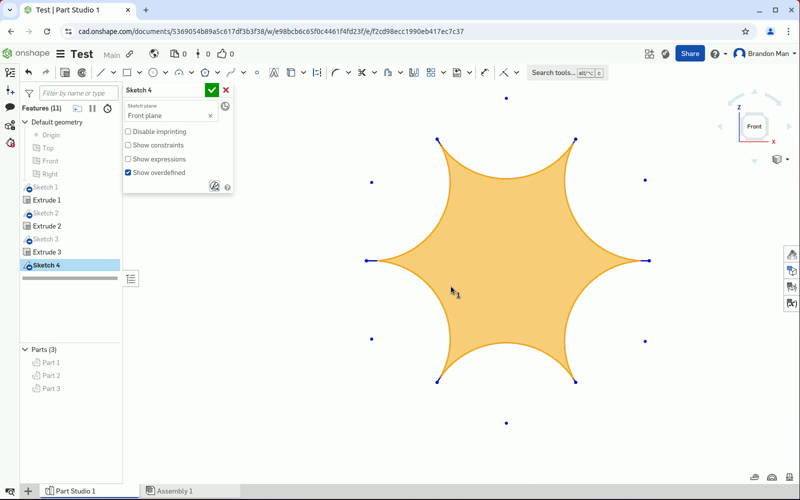
scroll(-6)
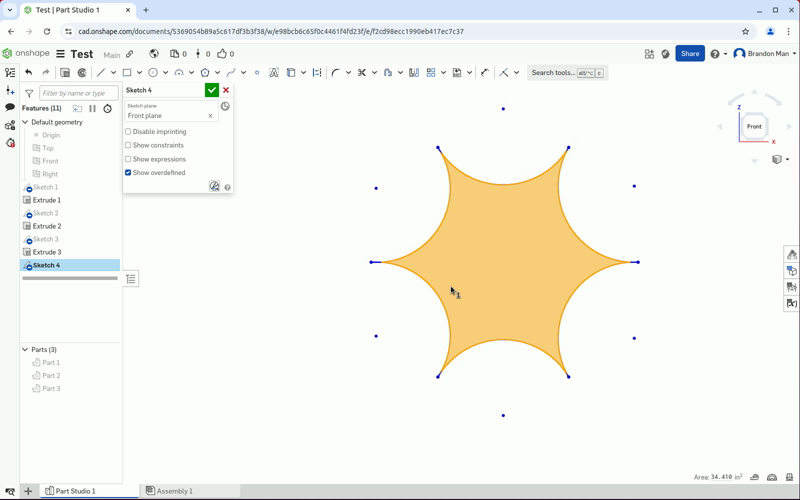
scroll(-6)
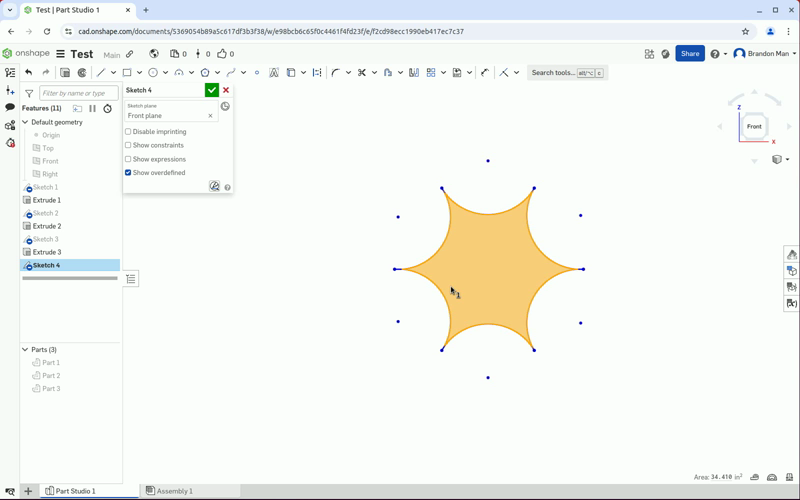
scroll(-6)
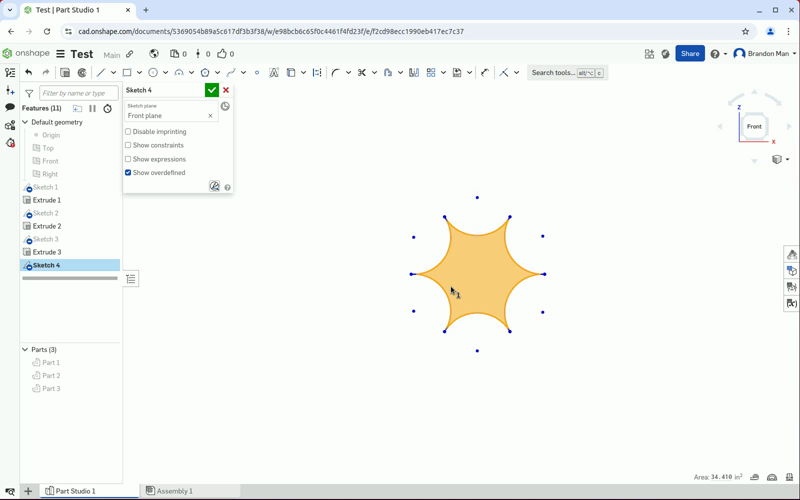
scroll(-6)
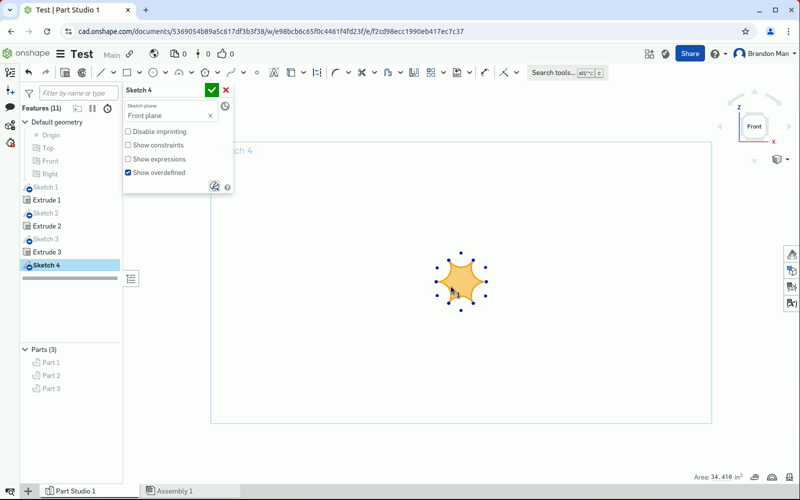
mouse_move(73, 352)
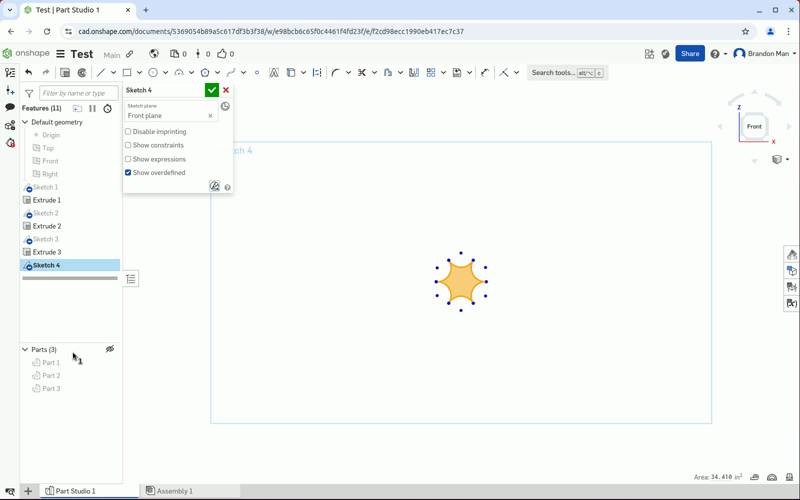
key(shift+y)
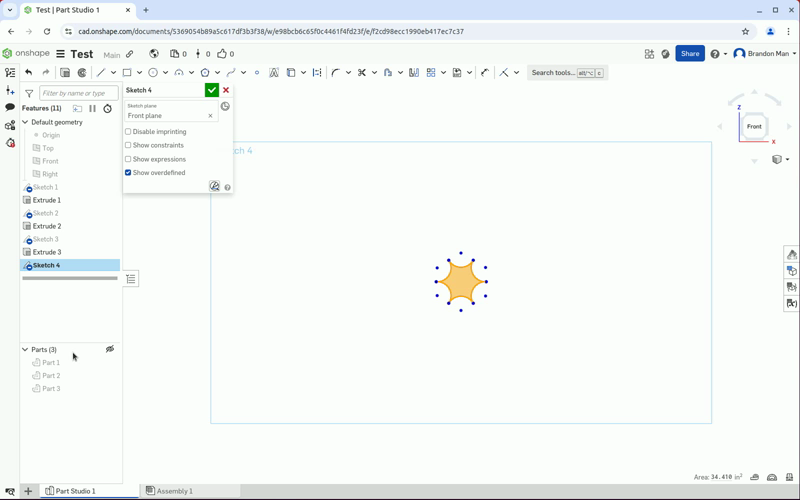
key(shift+e)
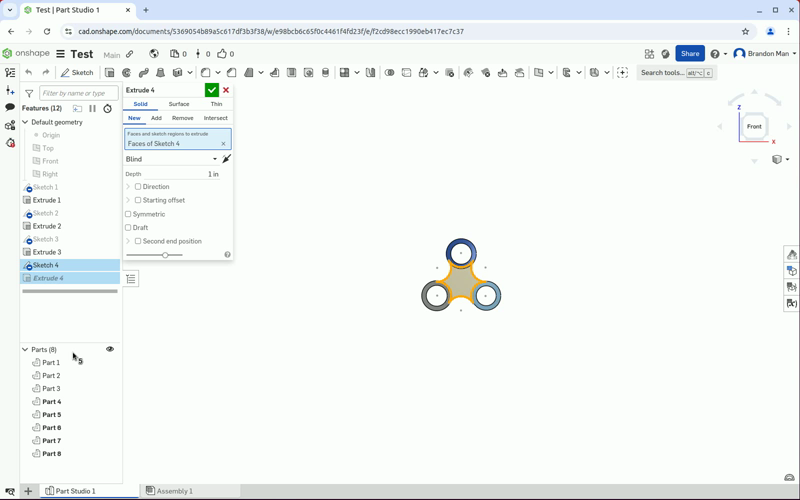
mouse_move(143, 106)
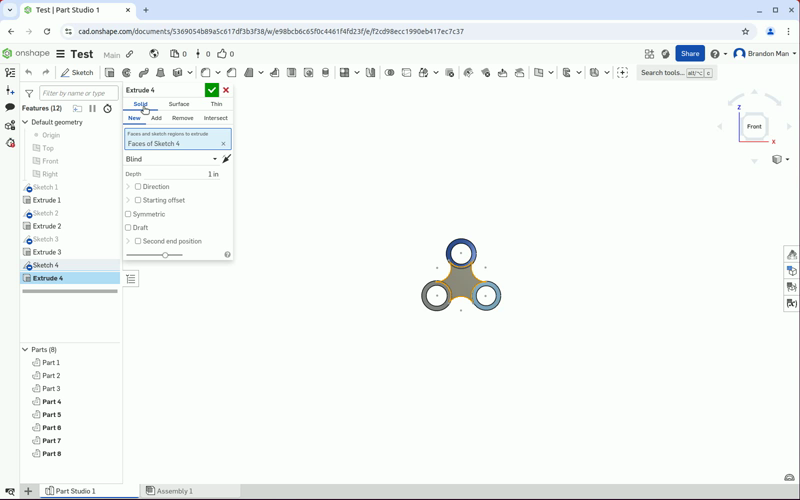
click(143, 106)
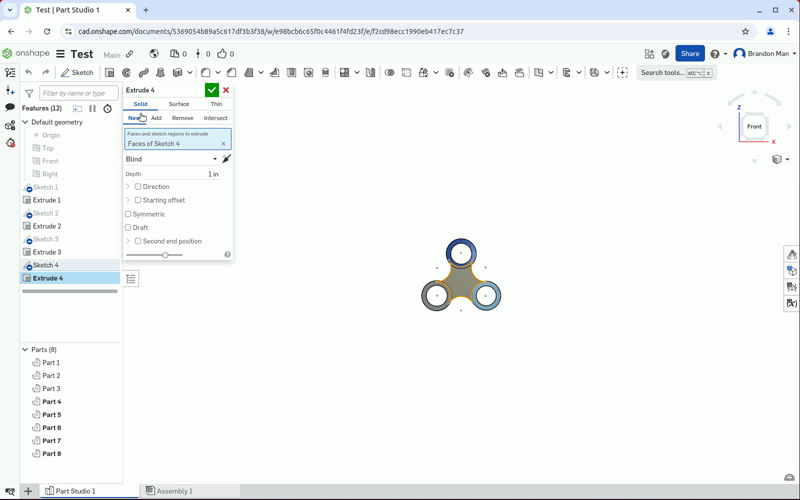
mouse_move(137, 120)
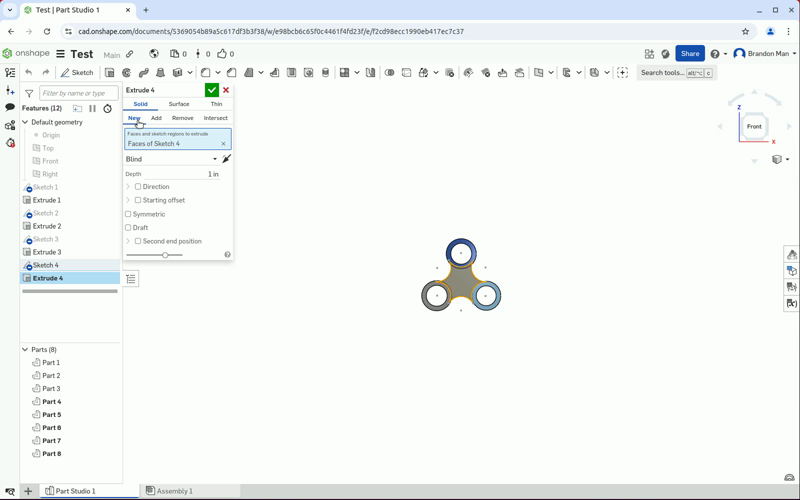
click(137, 120)
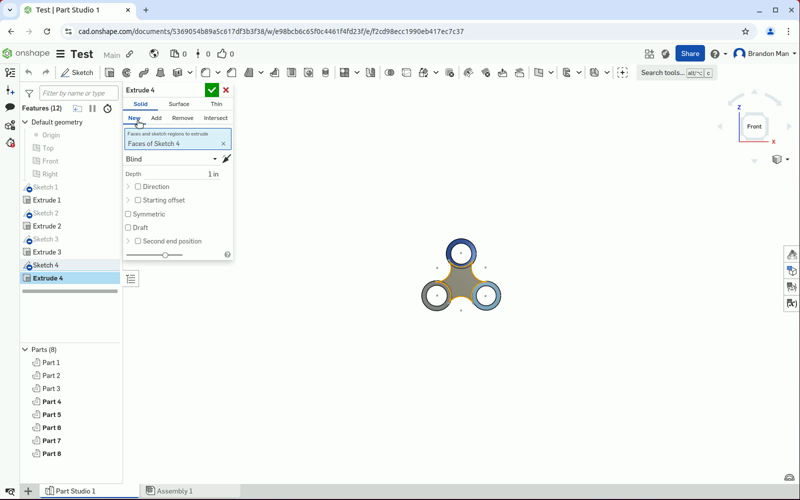
key(tab, 4)
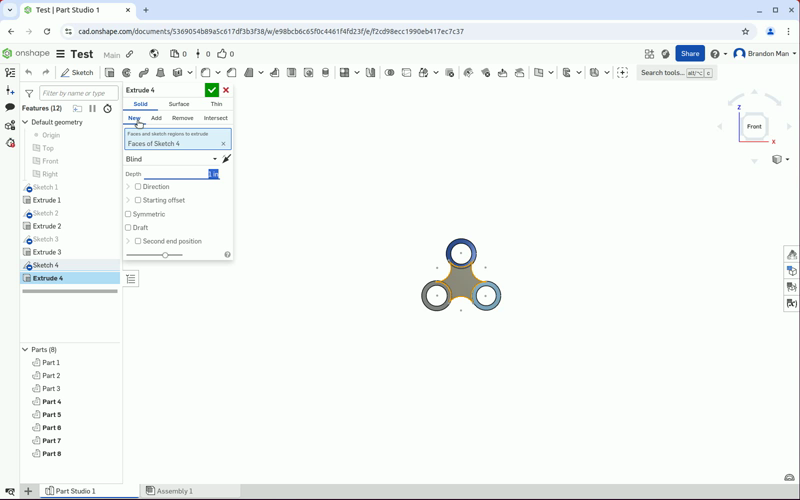
text(17.331)
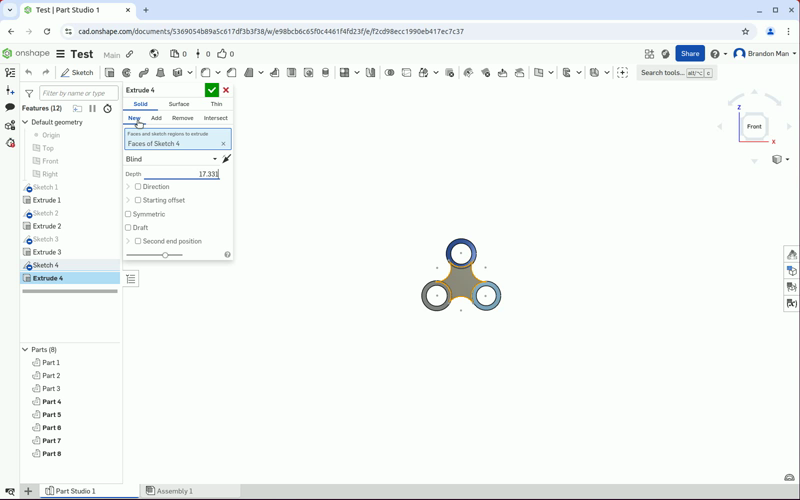
key(enter)
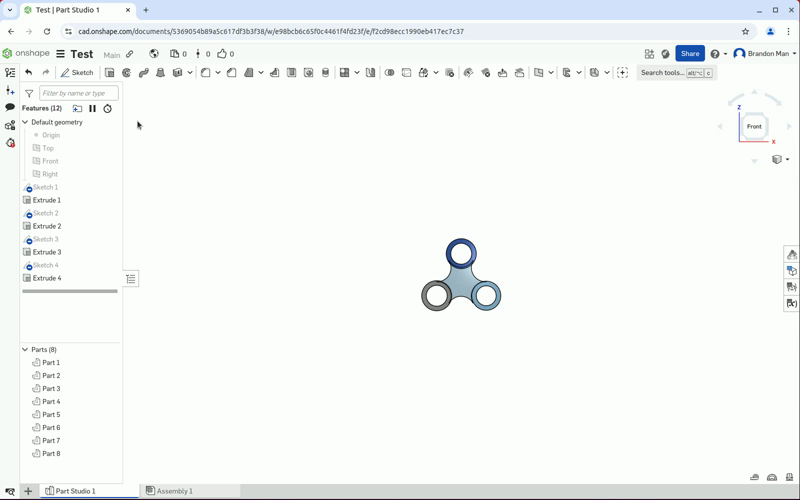
key(shift+h)
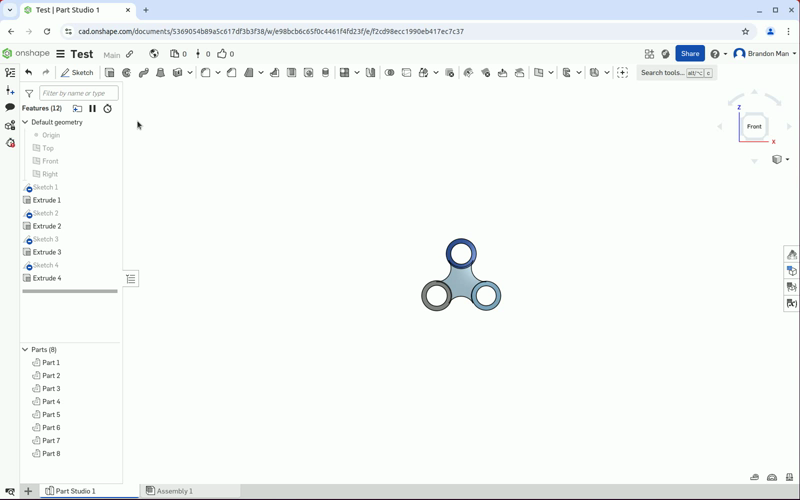
key(shift+h)
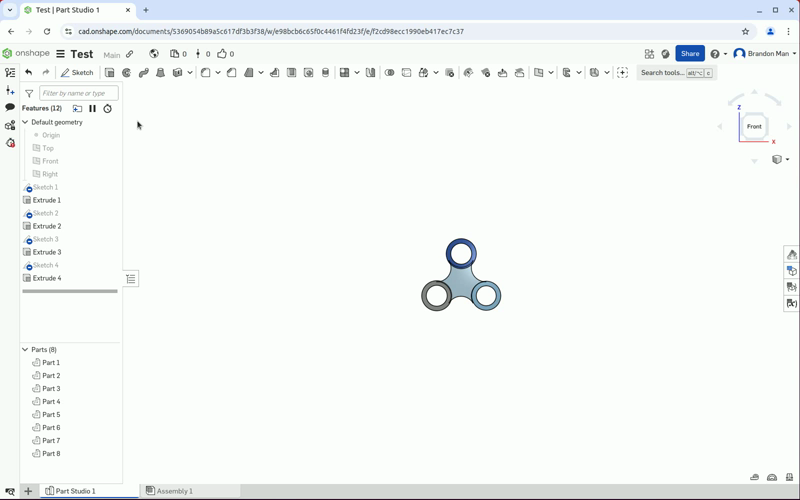
mouse_move(73, 189)
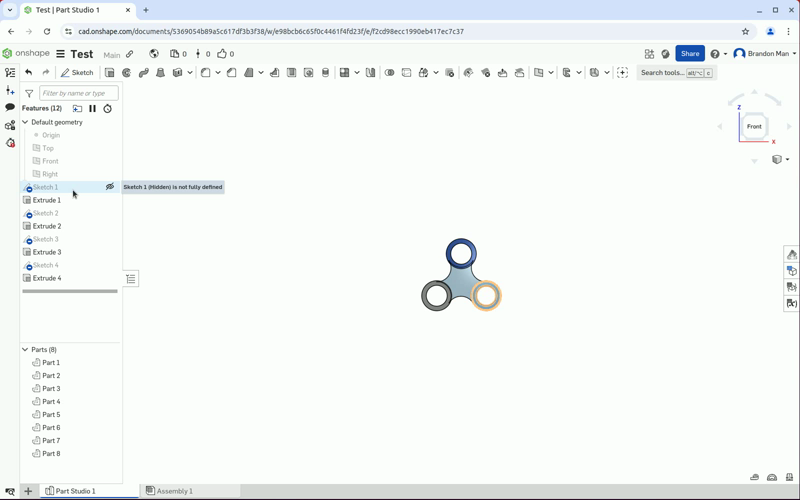
click(73, 189)
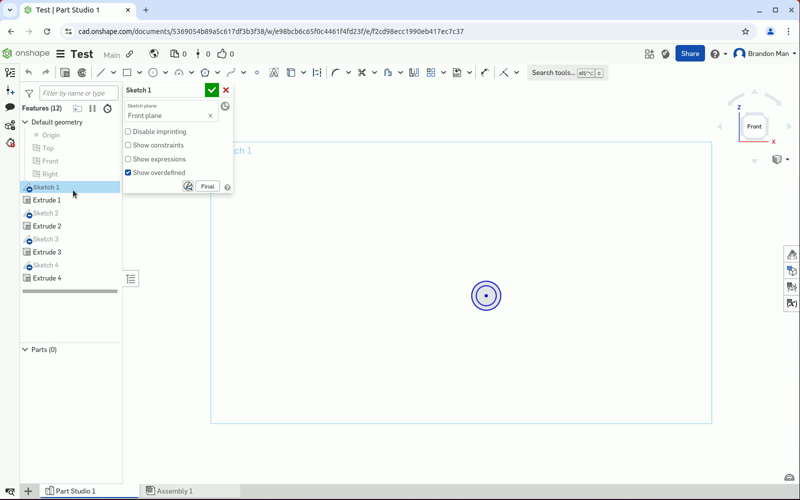
mouse_move(229, 92)
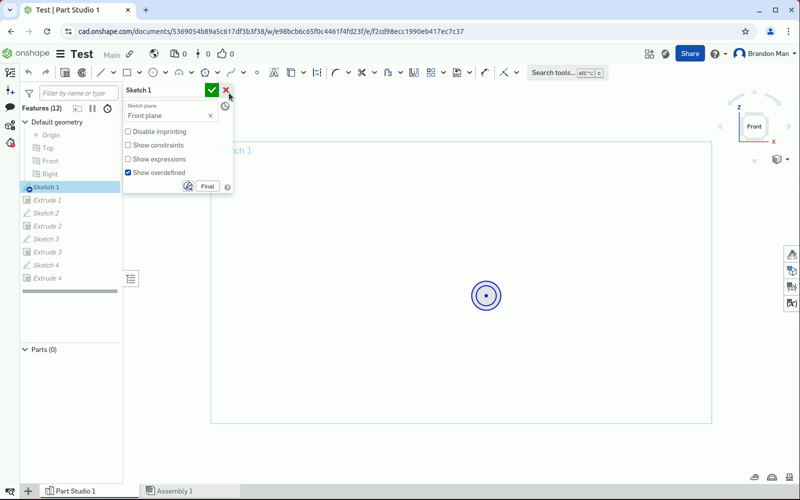
click(229, 92)
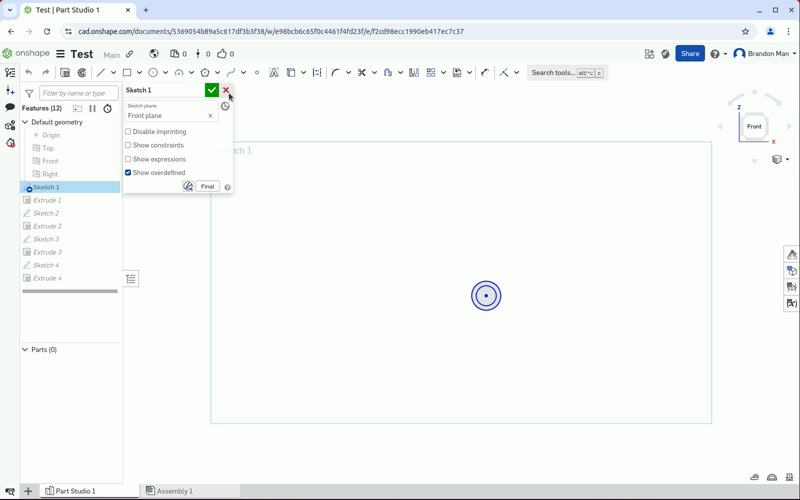
key(shift+s)
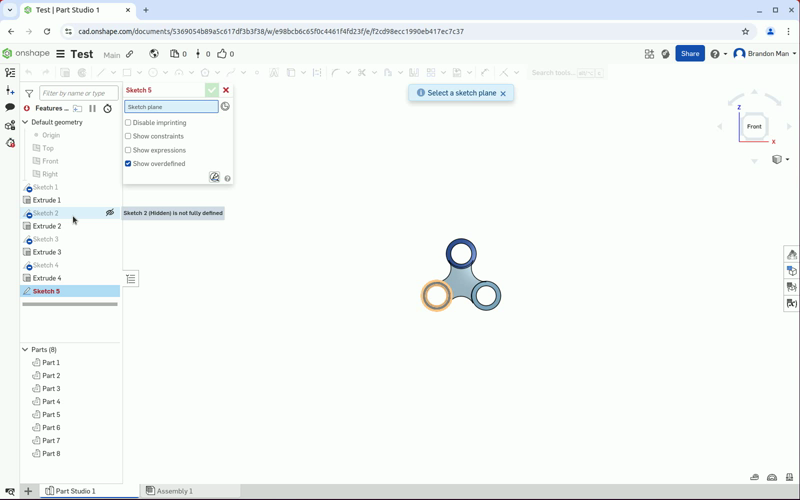
scroll(3)
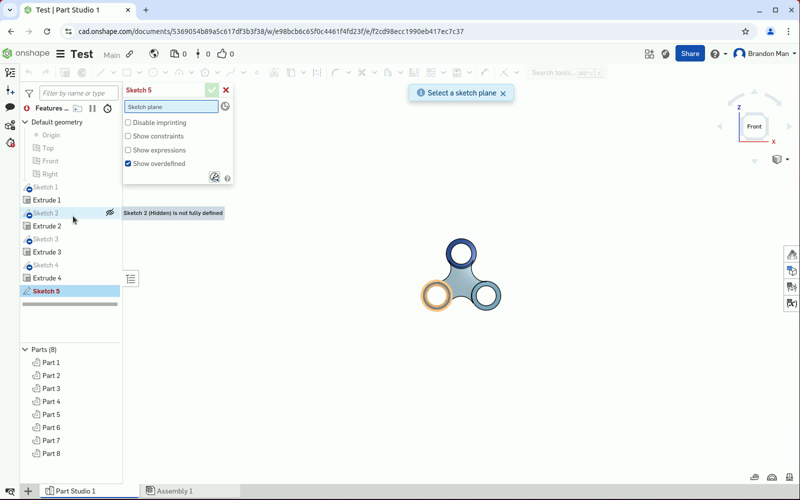
mouse_move(73, 163)
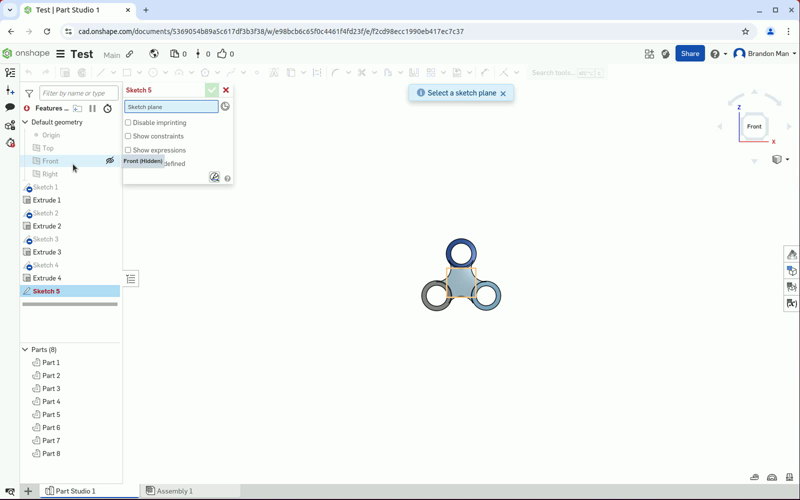
click(73, 163)
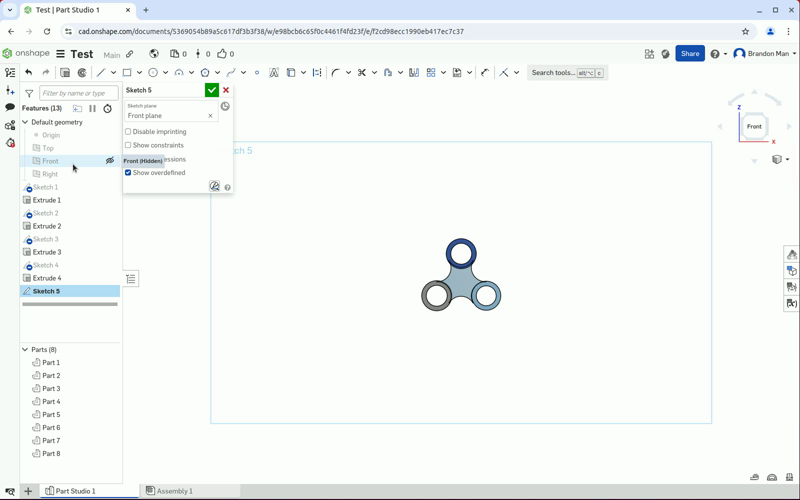
mouse_move(73, 352)
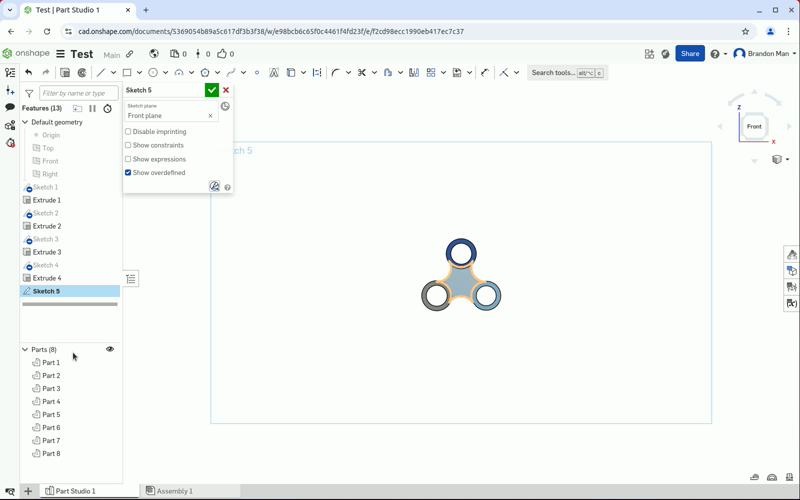
key(y)
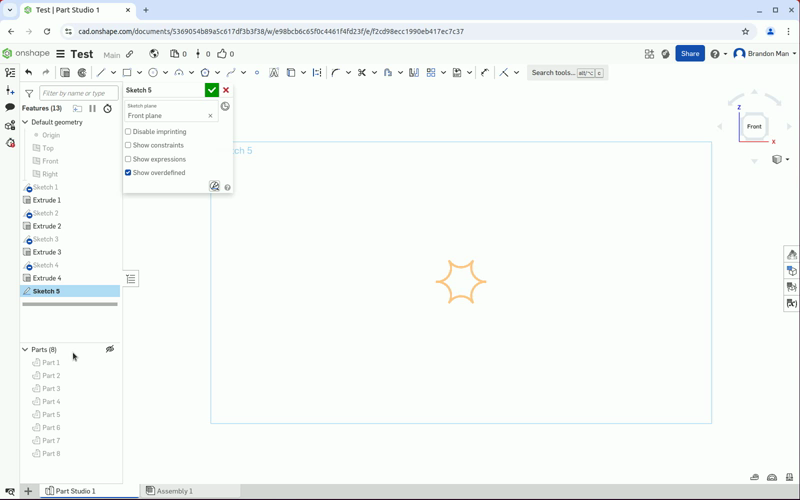
key(c)
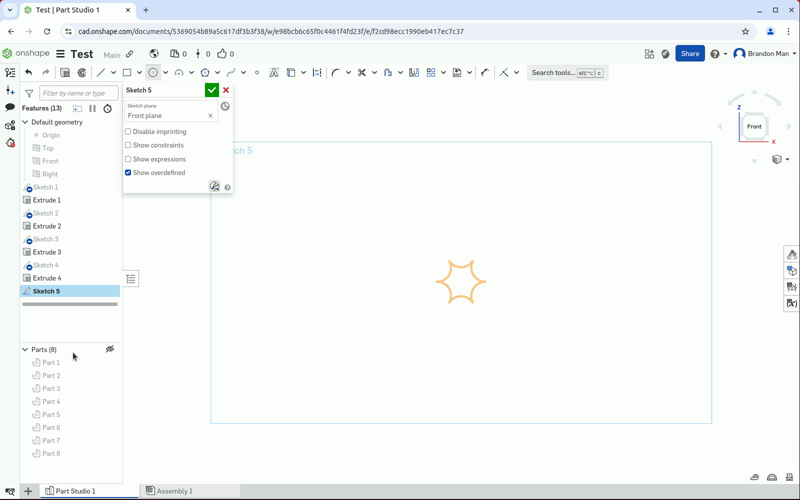
key_down(shift)
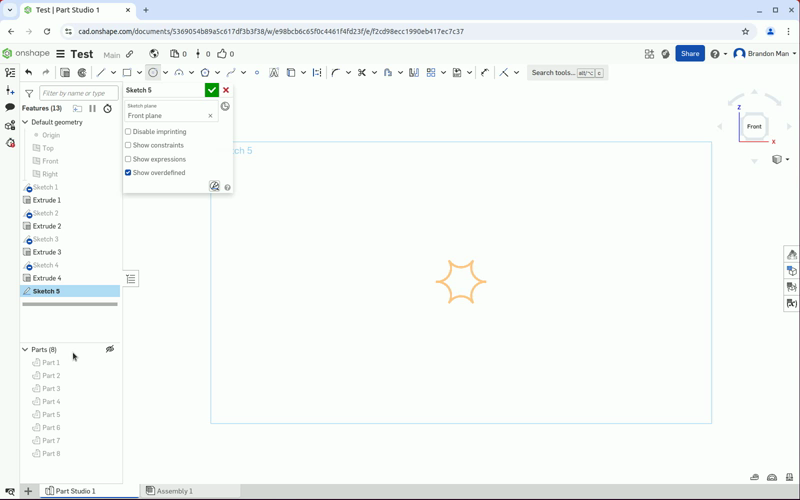
mouse_move(461, 282)
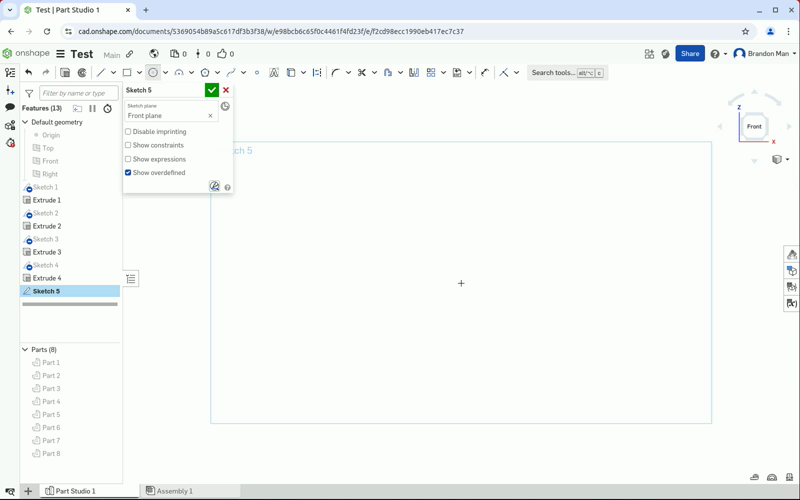
click(461, 282)
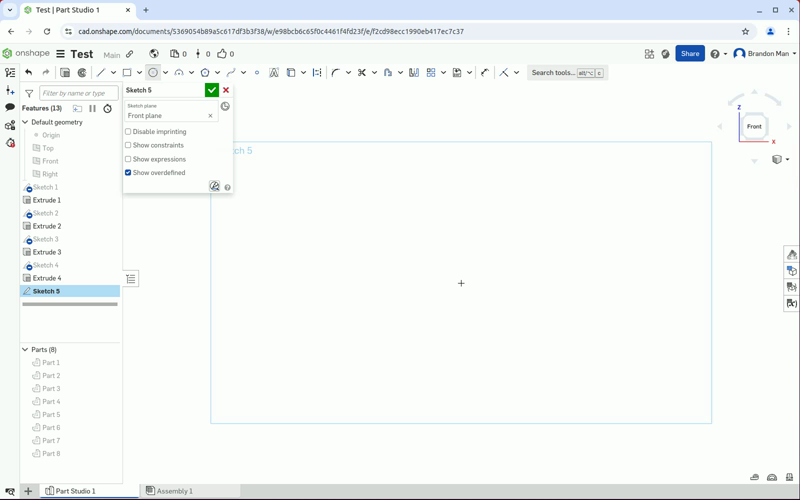
key_up(shift)
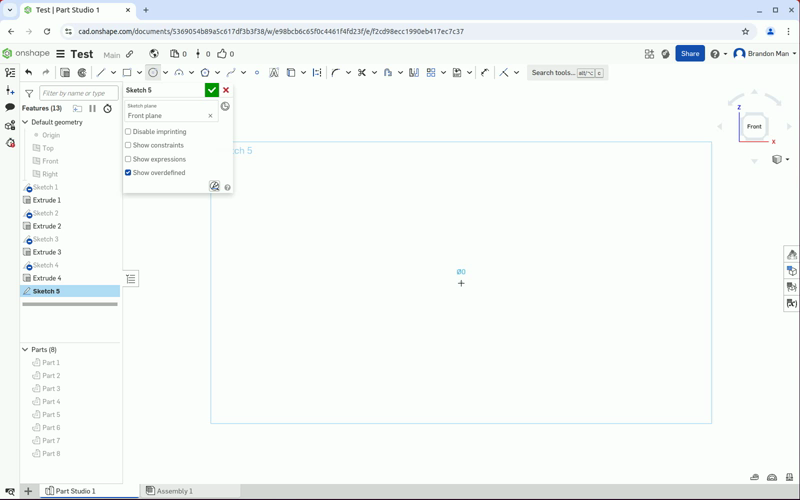
mouse_move(470, 282)
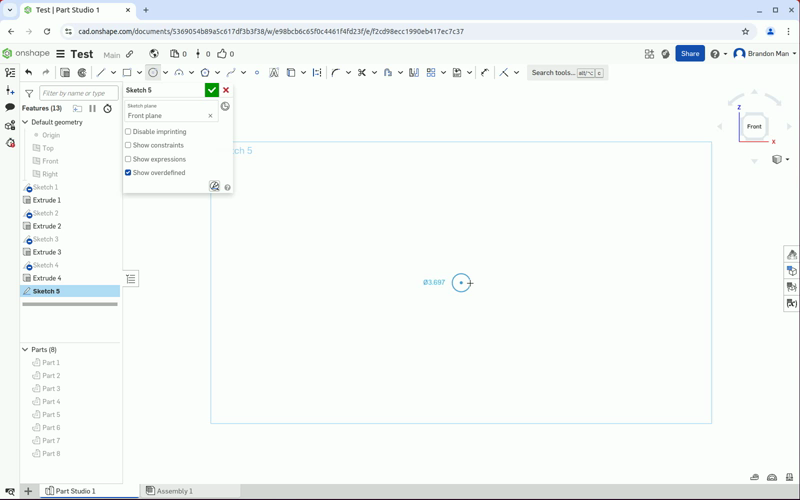
click(470, 282)
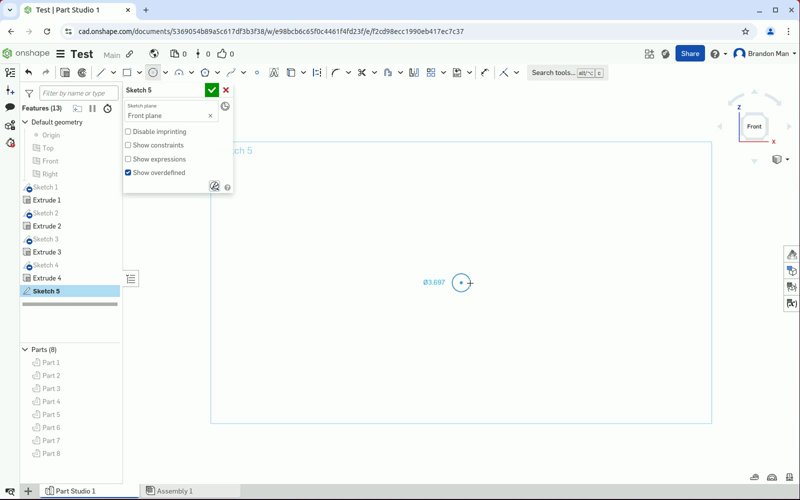
key(esc)
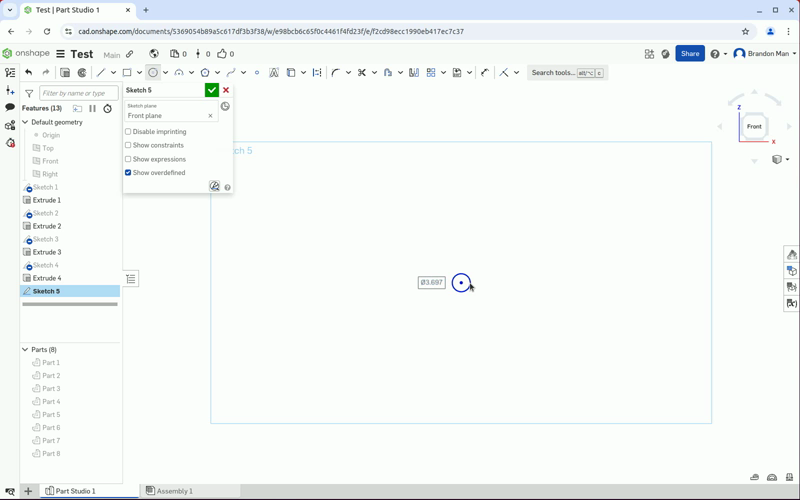
mouse_move(459, 282)
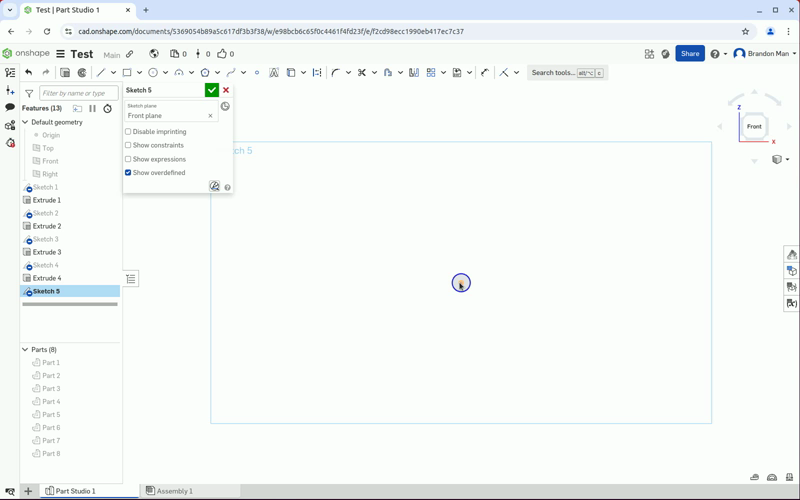
scroll(6)
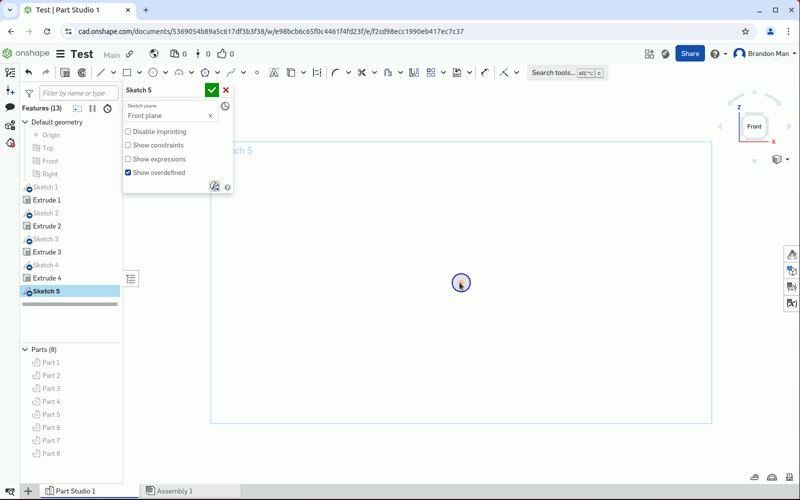
scroll(6)
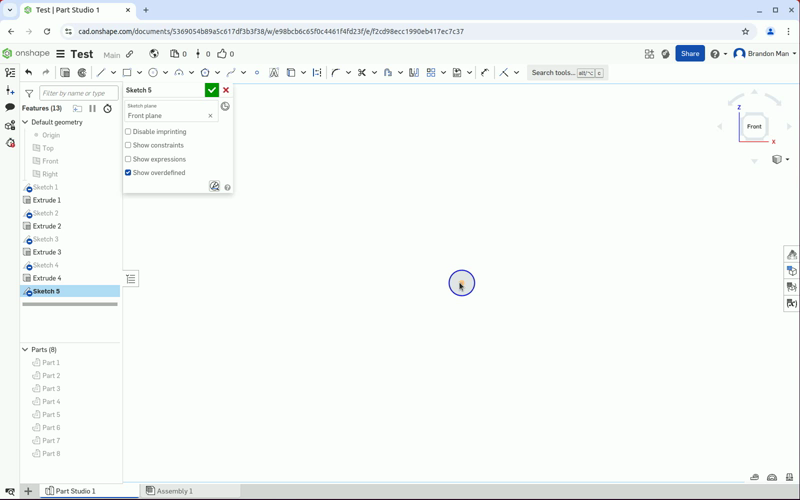
scroll(6)
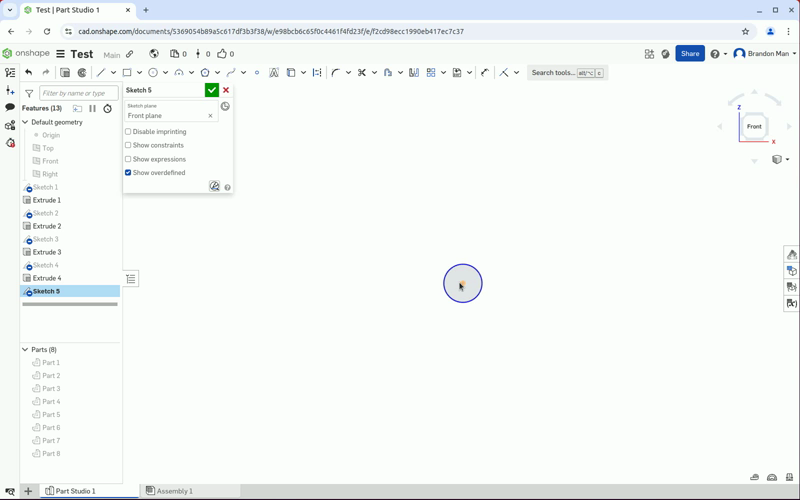
scroll(6)
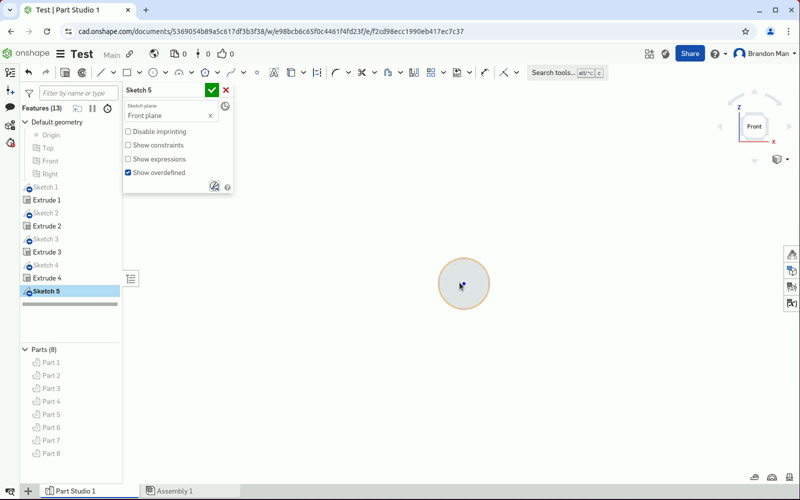
scroll(6)
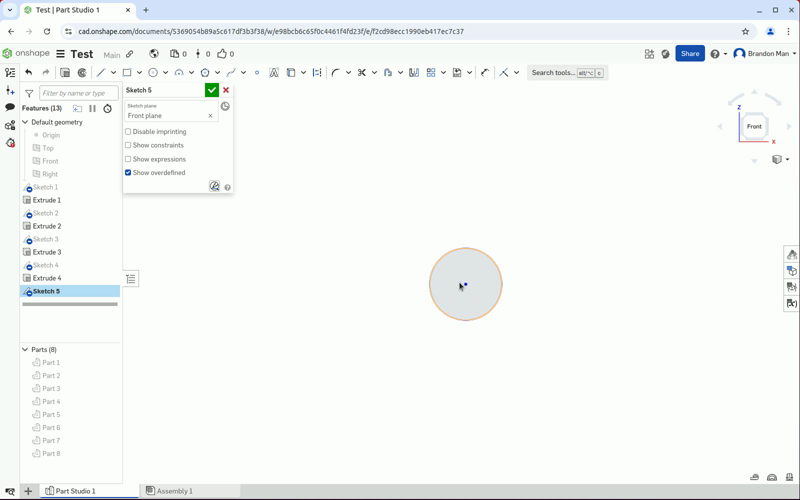
scroll(6)
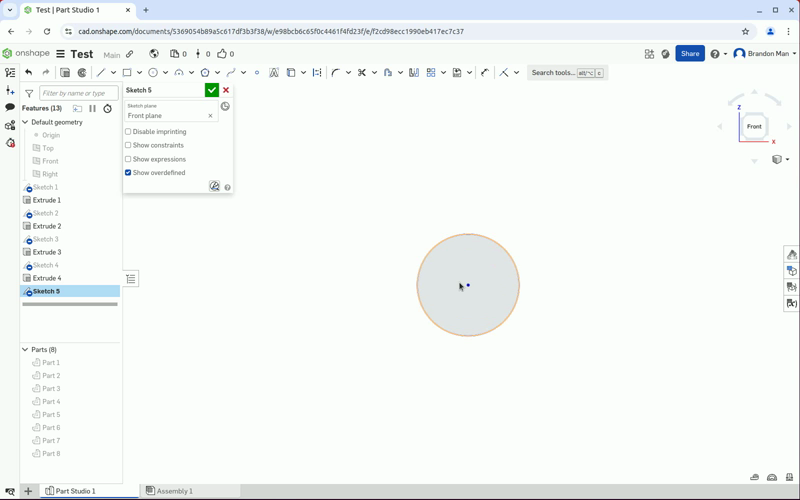
scroll(6)
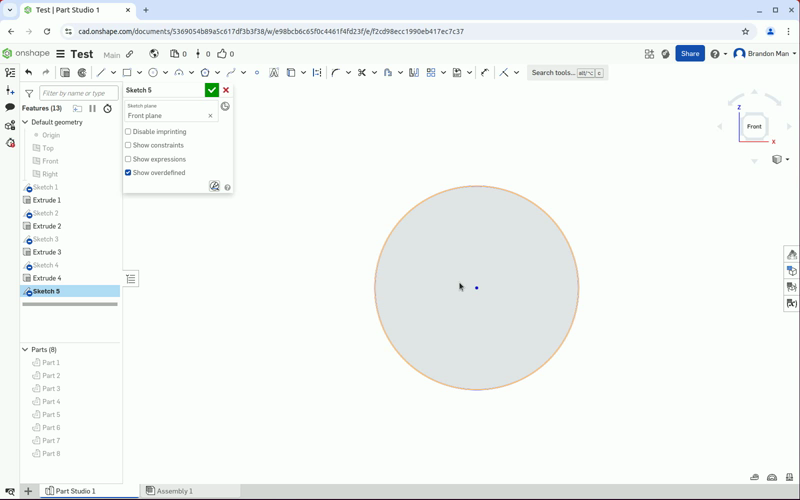
click(459, 282)
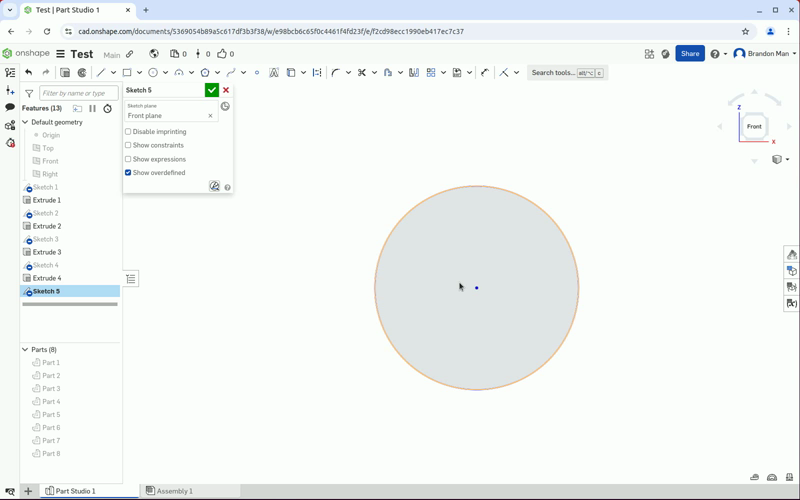
scroll(-6)
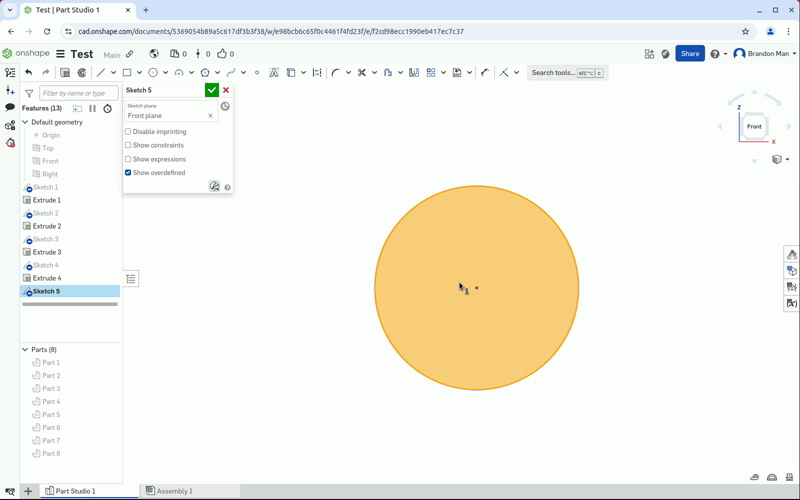
scroll(-6)
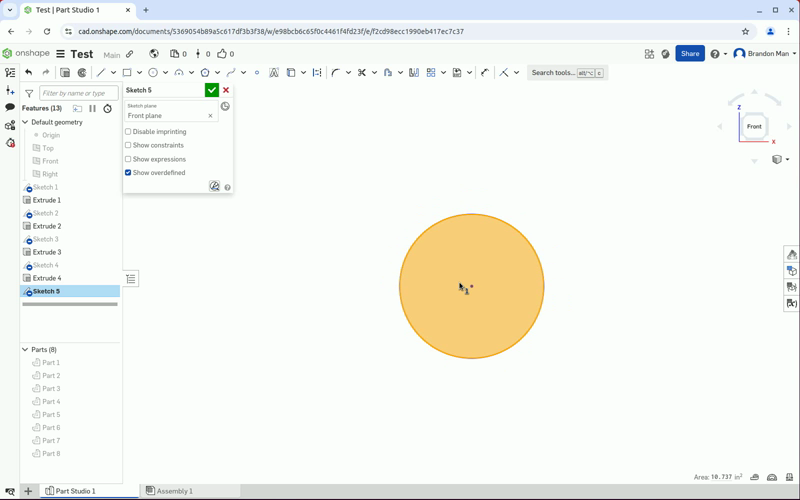
scroll(-6)
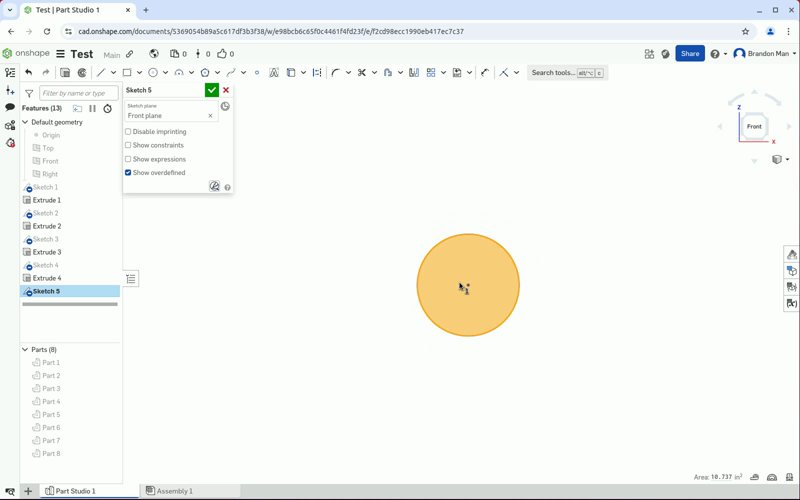
scroll(-6)
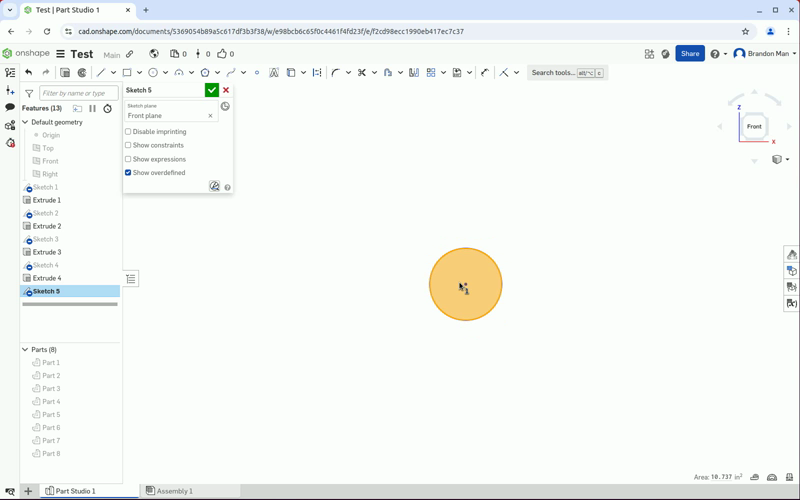
scroll(-6)
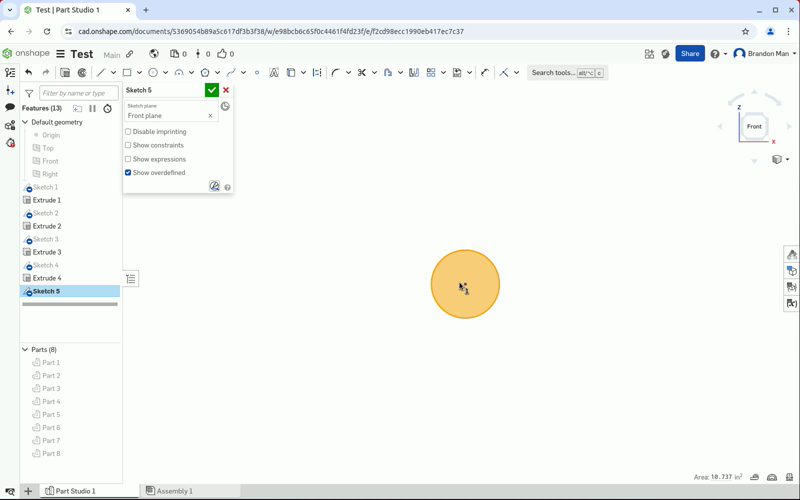
scroll(-6)
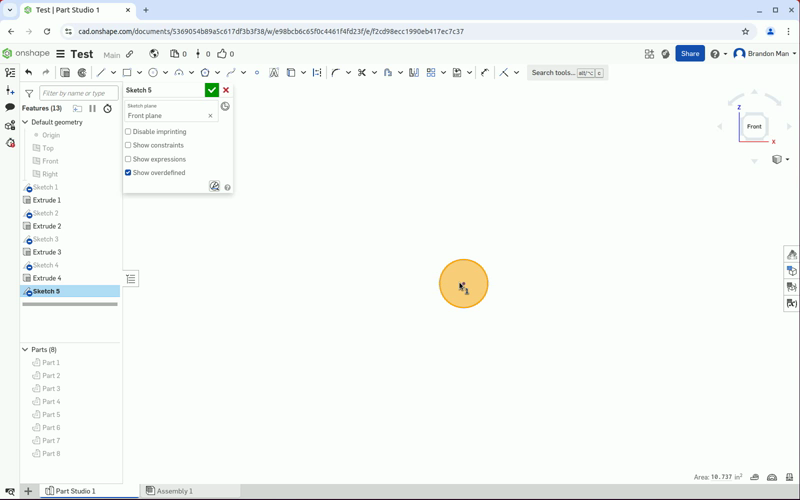
scroll(-6)
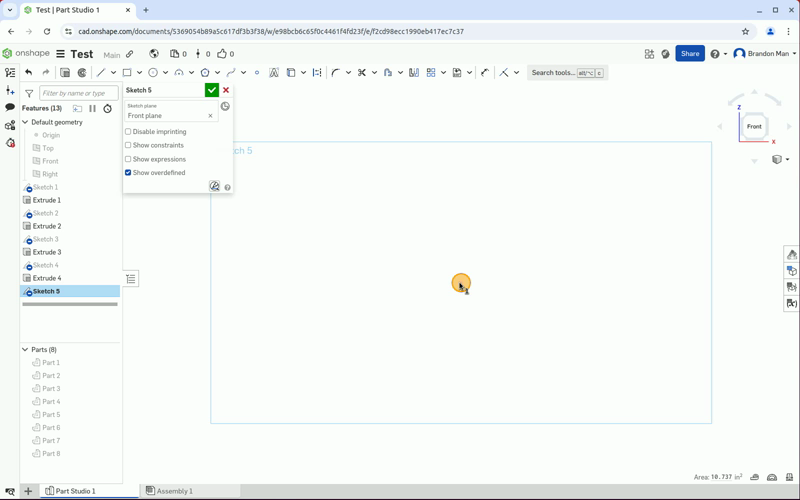
mouse_move(73, 352)
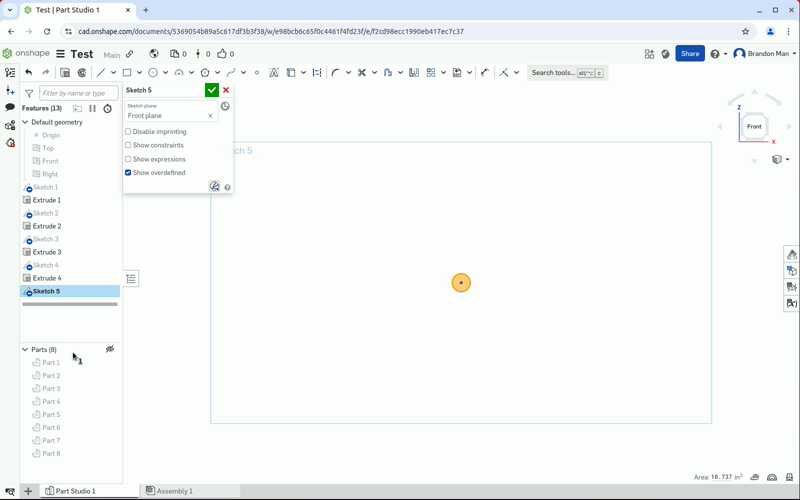
key(shift+y)
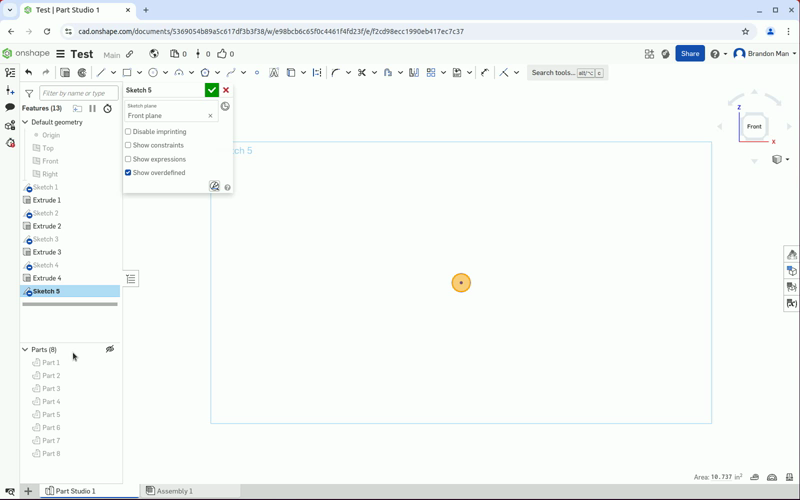
key(shift+e)
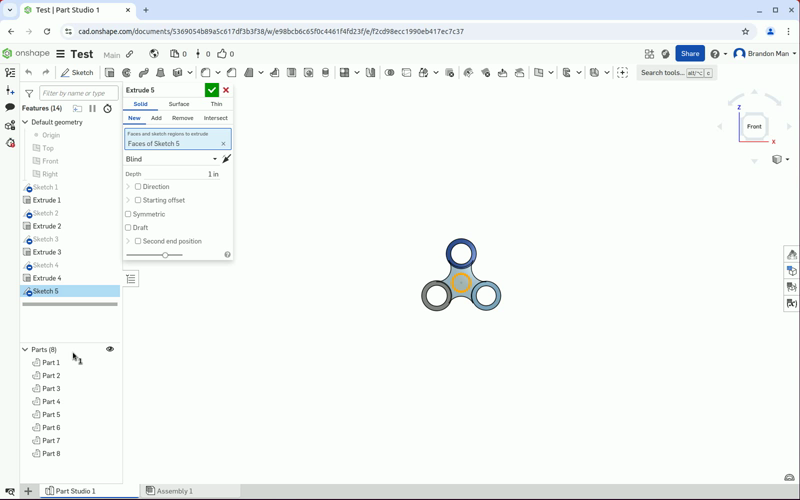
mouse_move(143, 106)
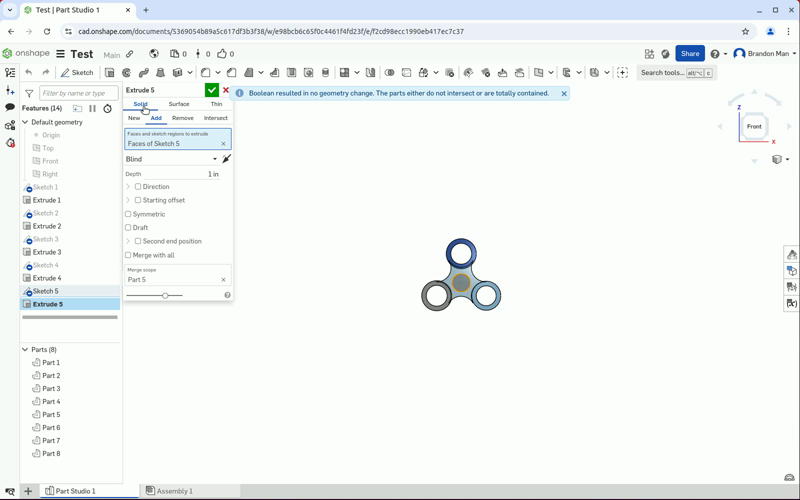
click(143, 106)
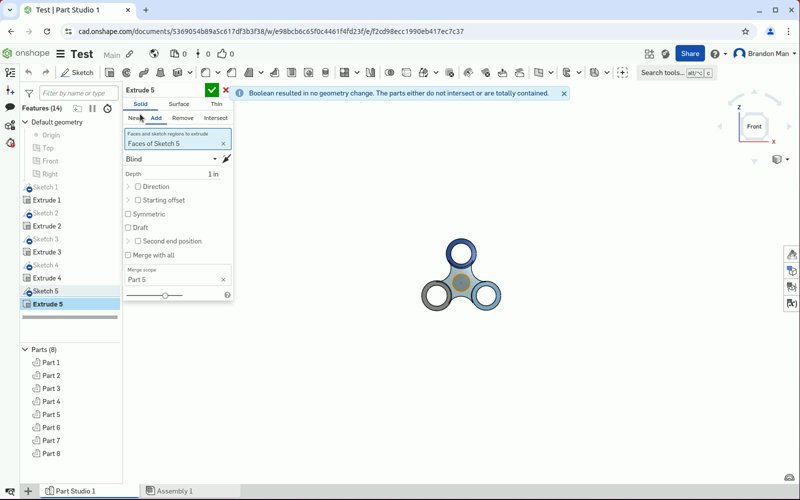
mouse_move(137, 120)
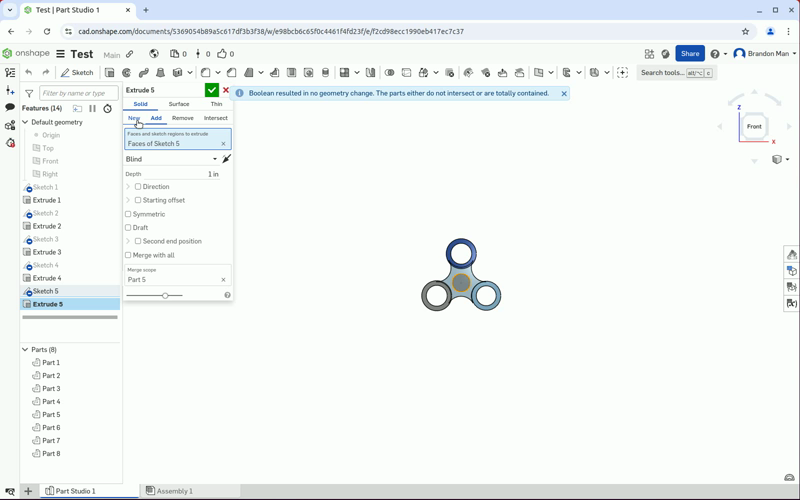
click(137, 120)
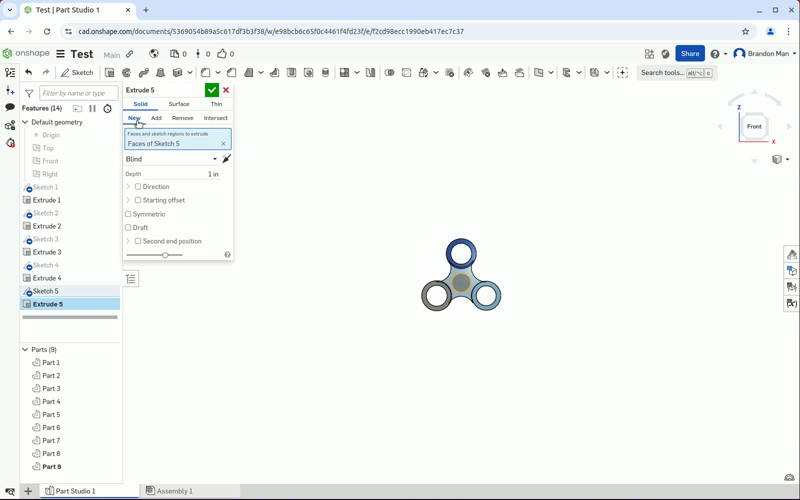
key(tab, 4)
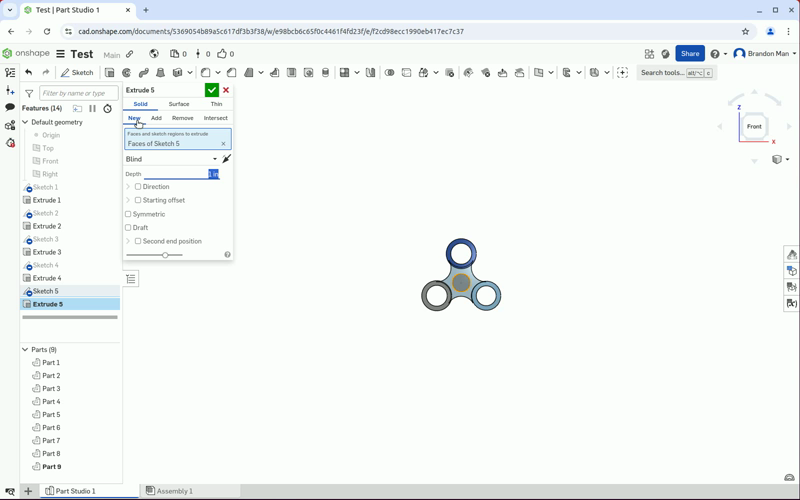
text(23.108)
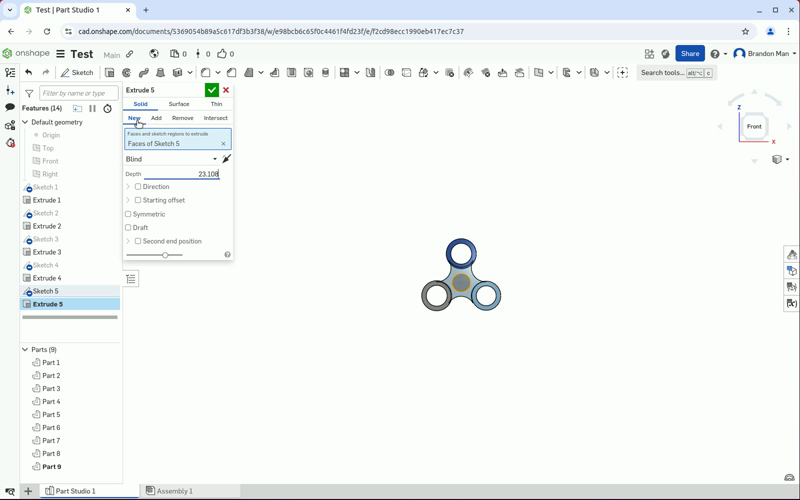
key(tab, 3)
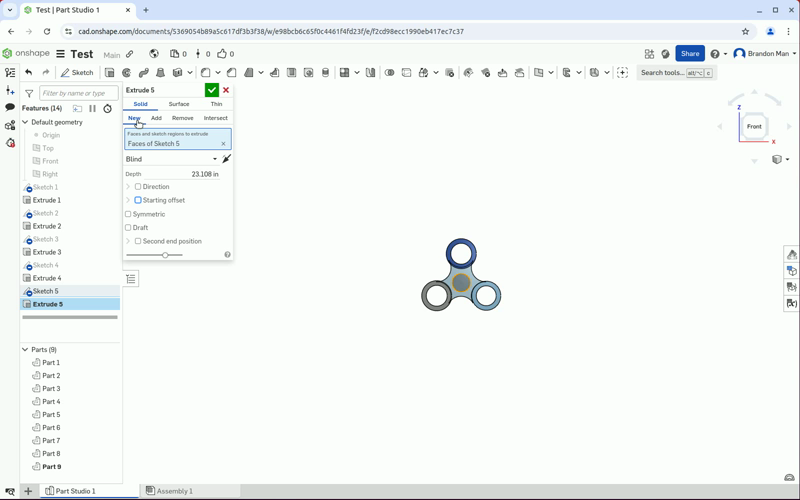
key(tab, 2)
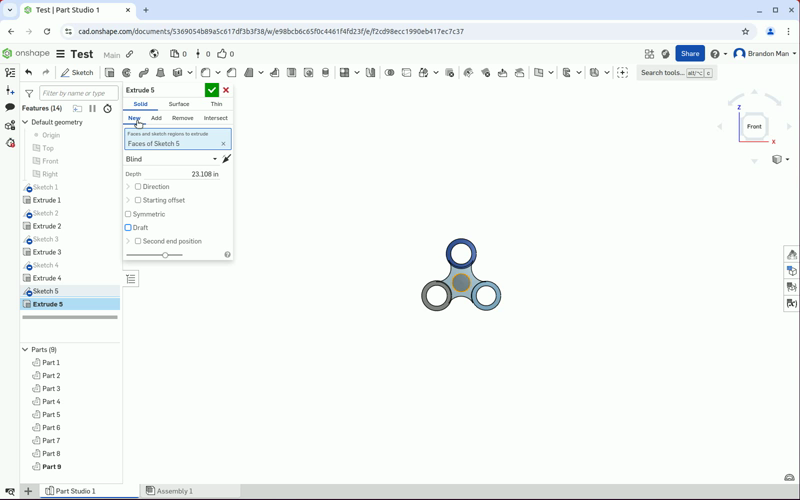
key(space)
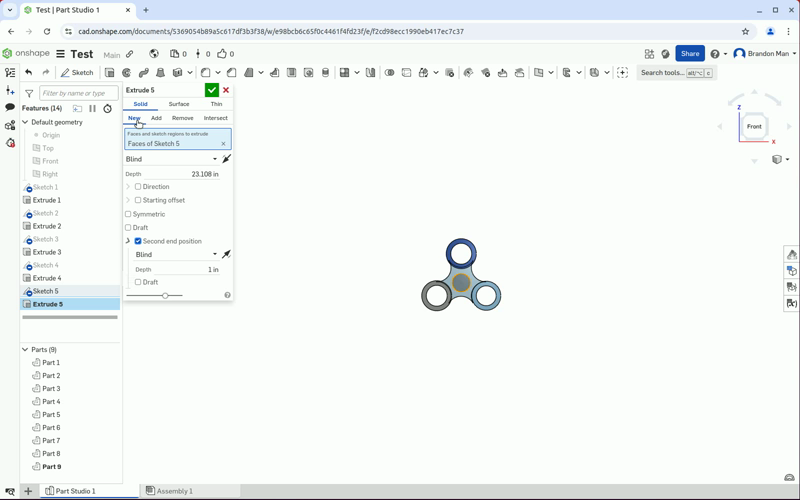
key(tab, 3)
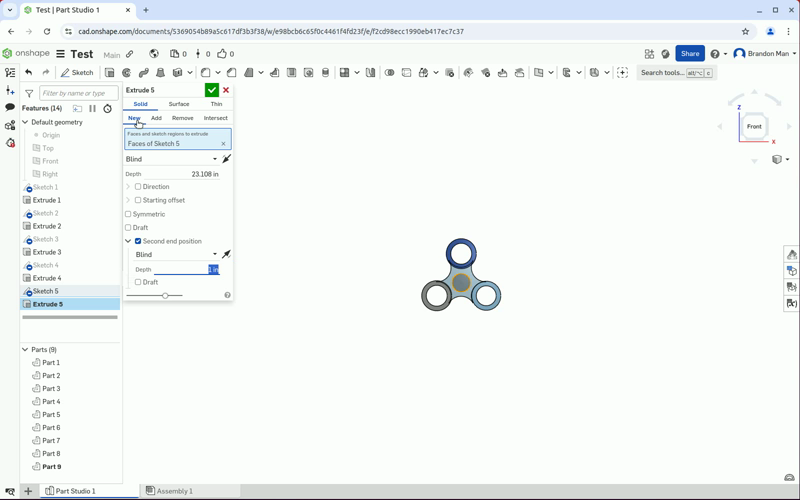
text(5.777)
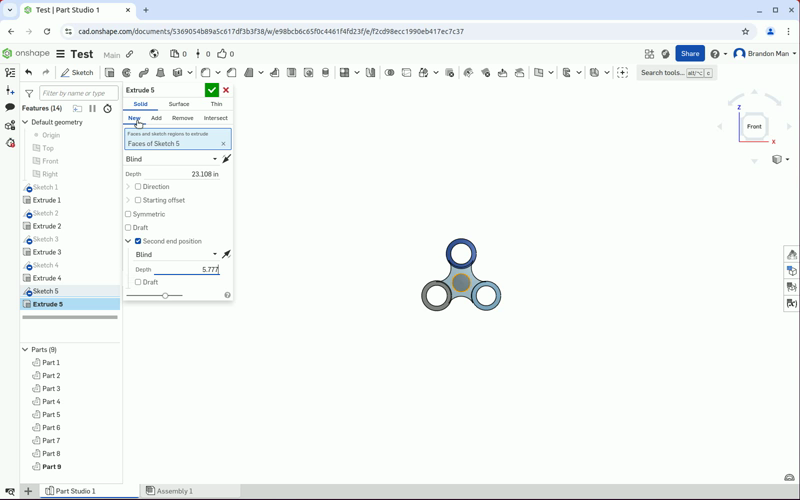
key(enter)
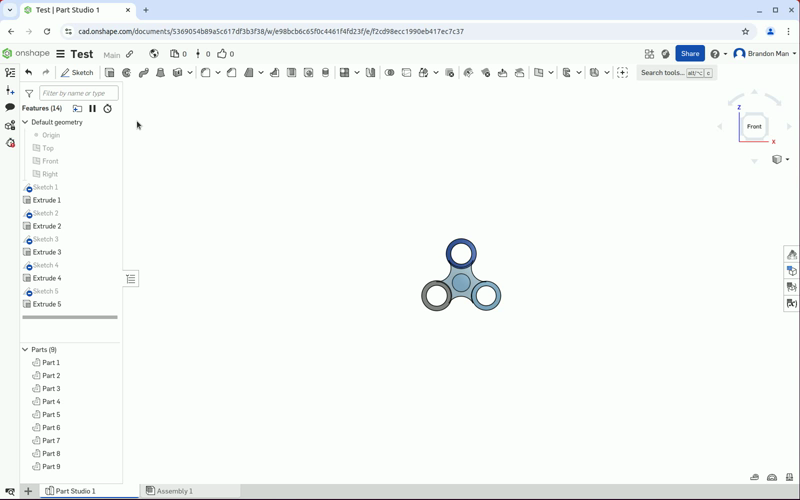
key(shift+h)
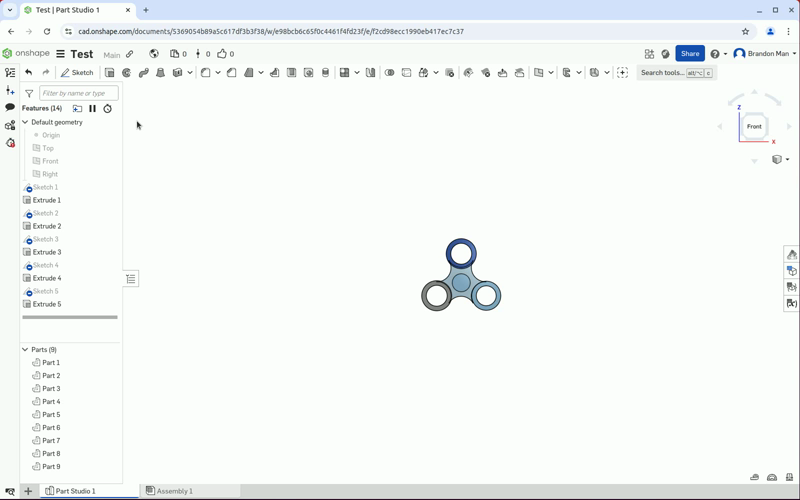
key(shift+h)
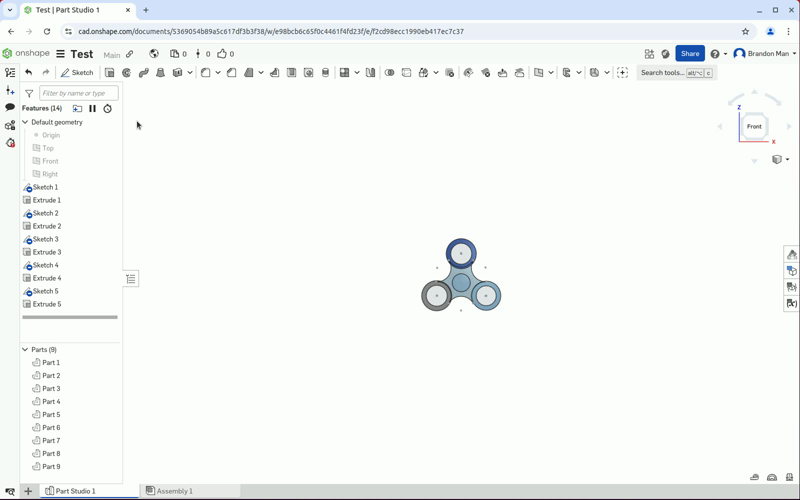
key(shift+7)
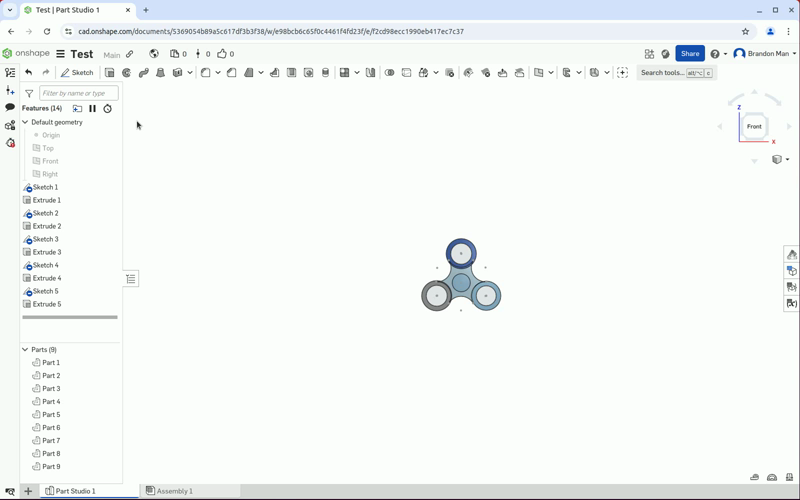
key(left, 2)
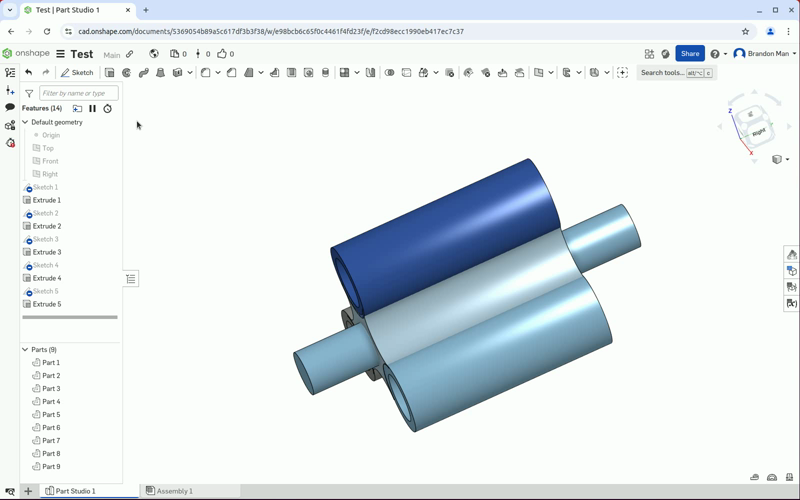
key(down, 2)
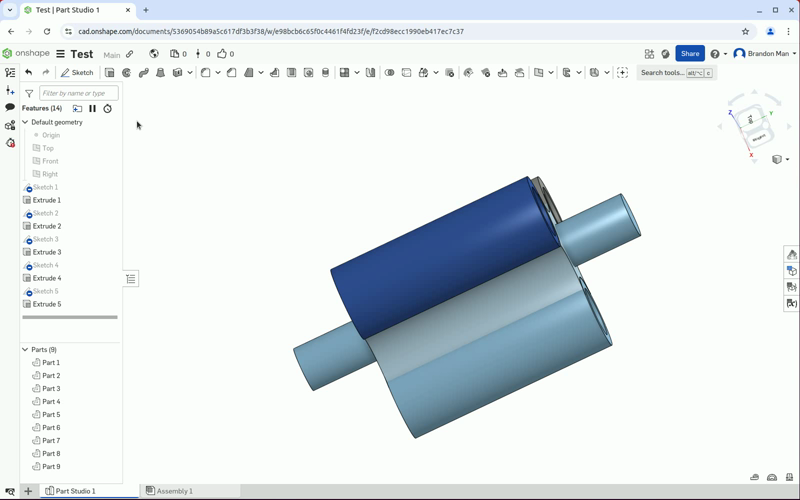
key(up, 2)
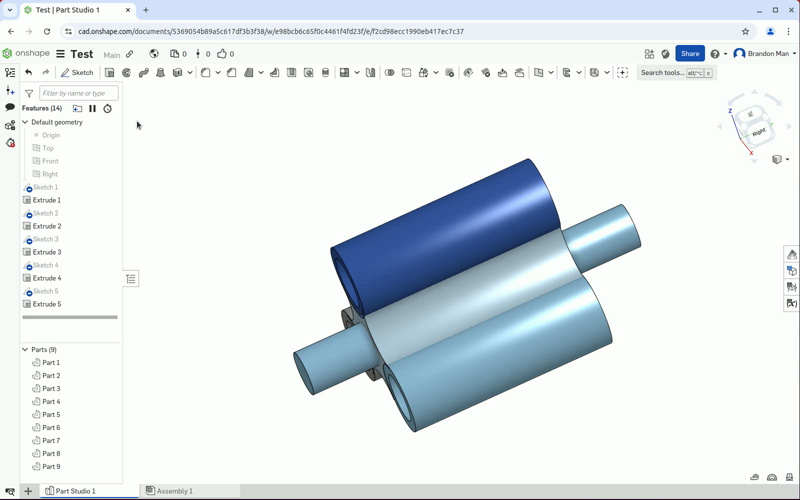
key(right, 2)
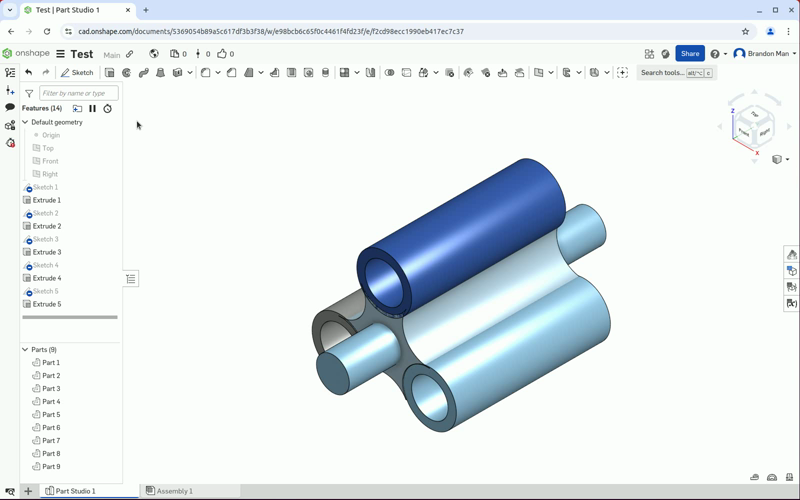
mouse_move(73, 189)
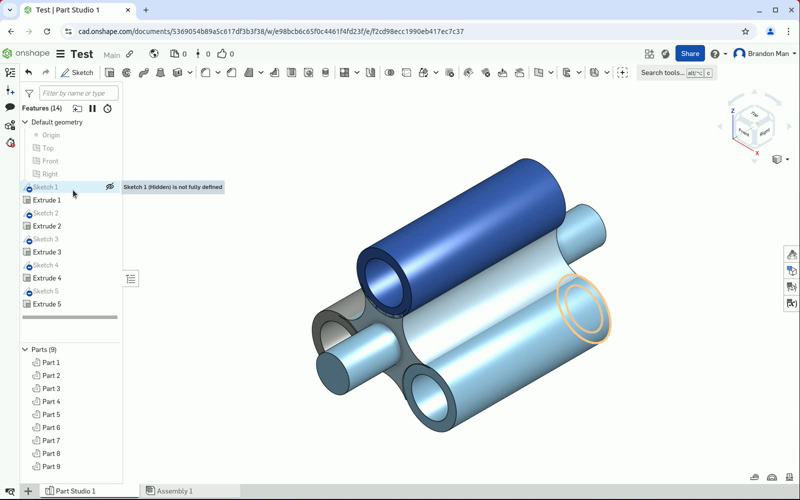
click(73, 189)